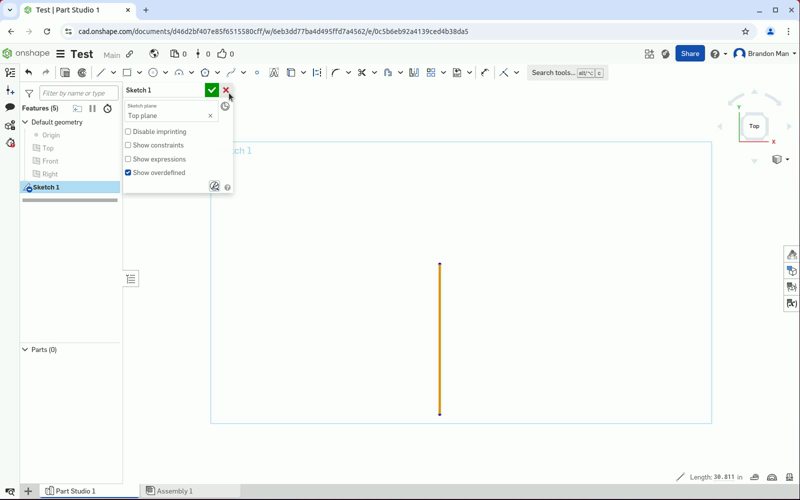
key(shift+h)
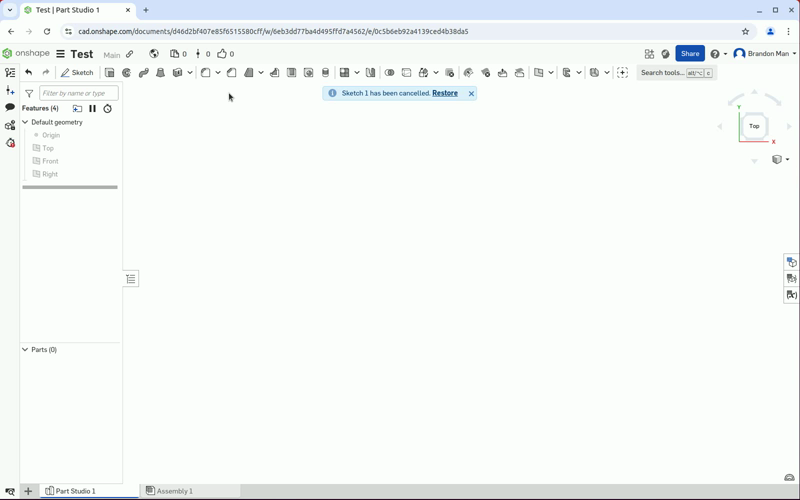
mouse_move(73, 352)
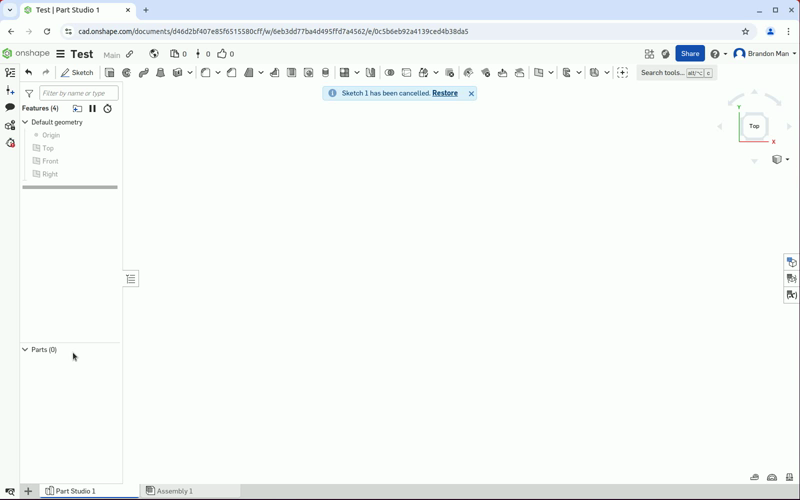
key(y)
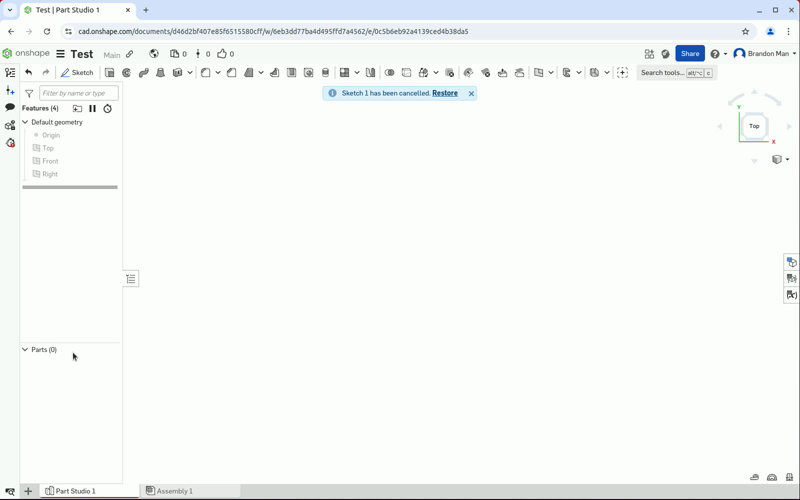
key(shift+p)
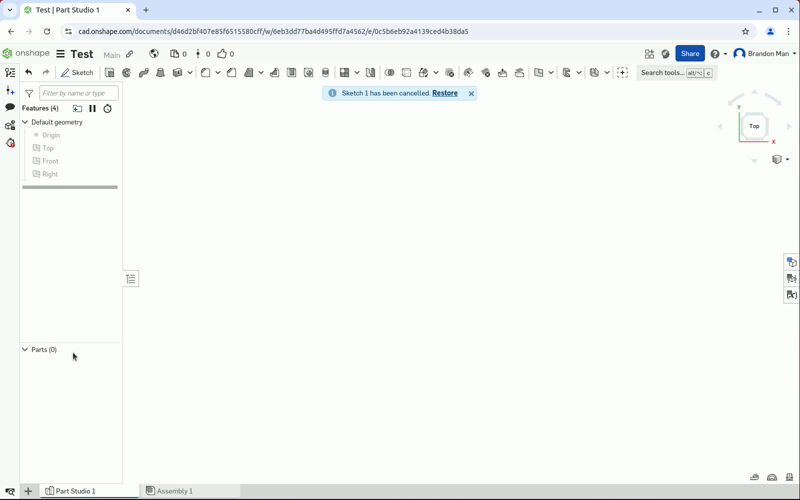
key(space)
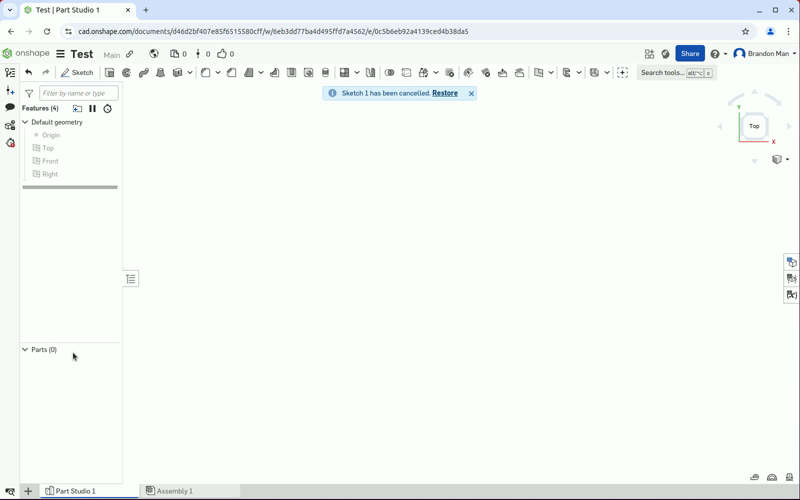
key_down(shift)
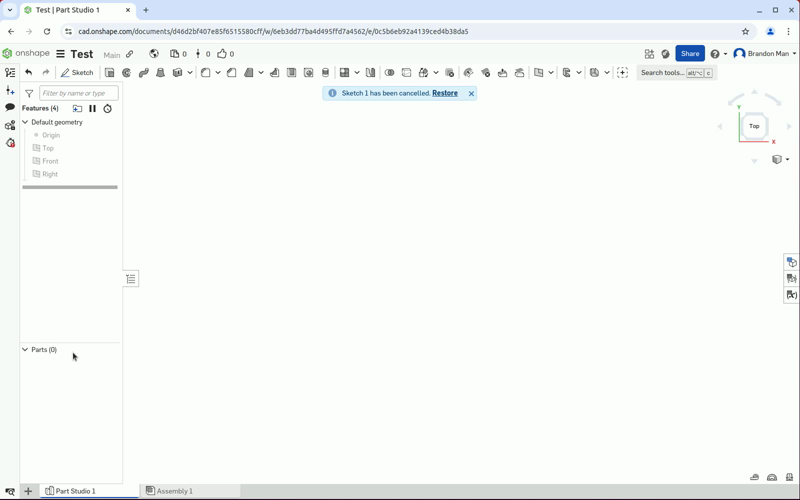
key(up)
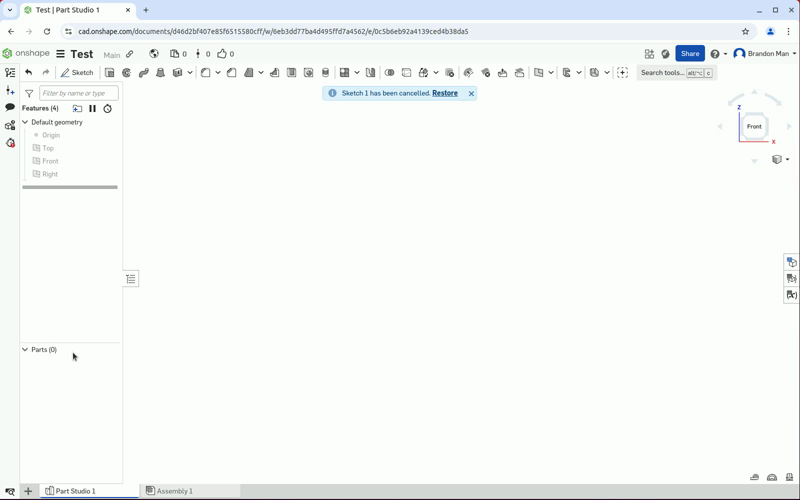
key_up(shift)
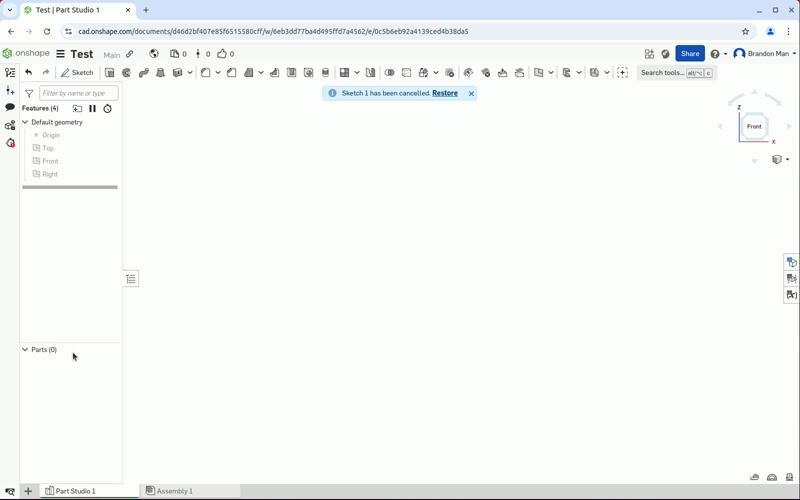
key(space)
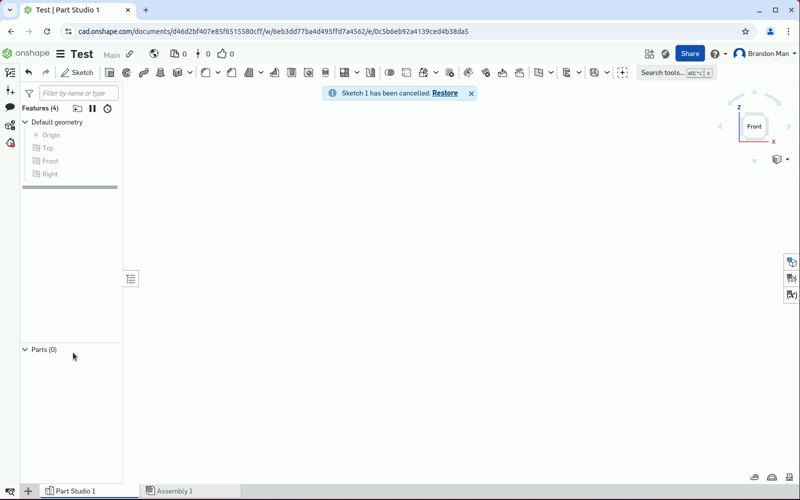
key_down(shift)
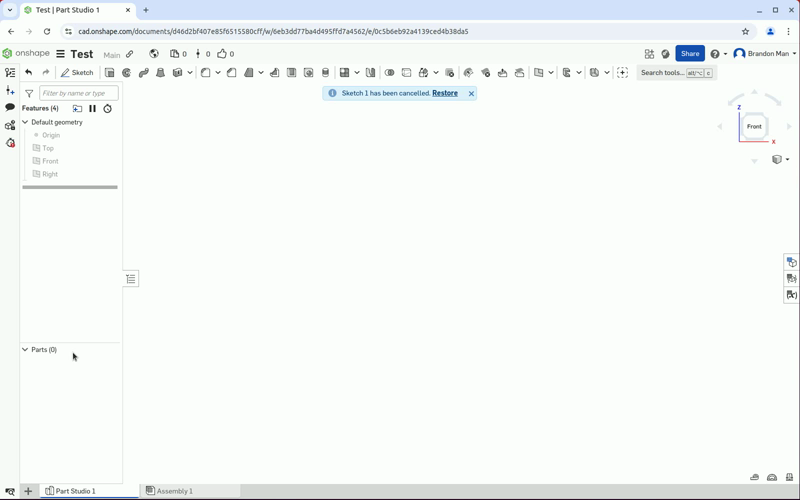
key(left)
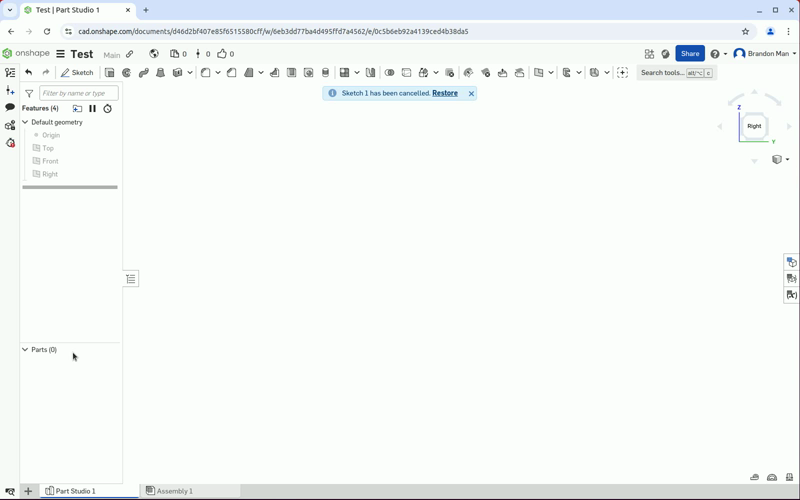
key_up(shift)
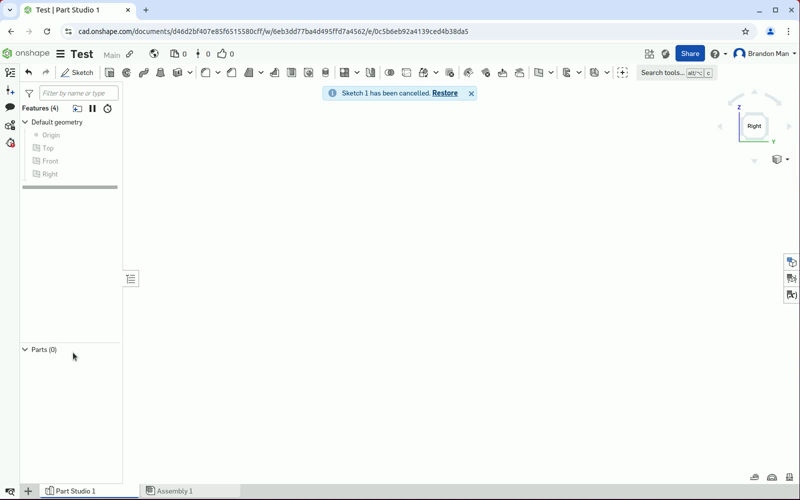
mouse_move(73, 352)
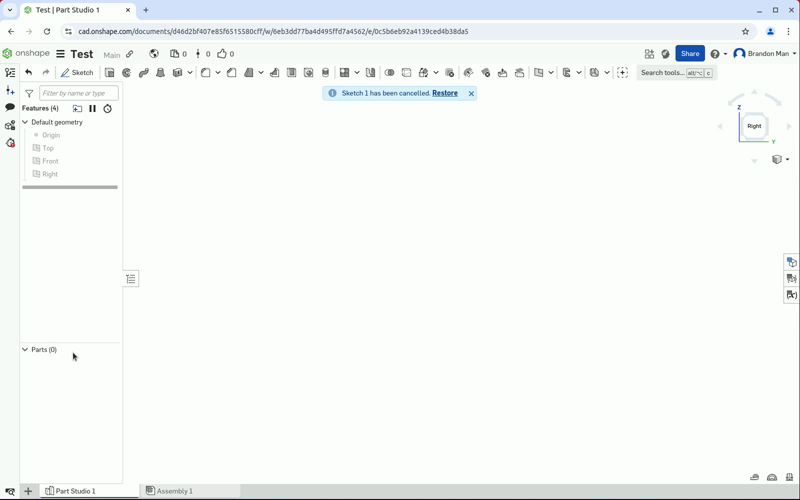
key(shift+y)
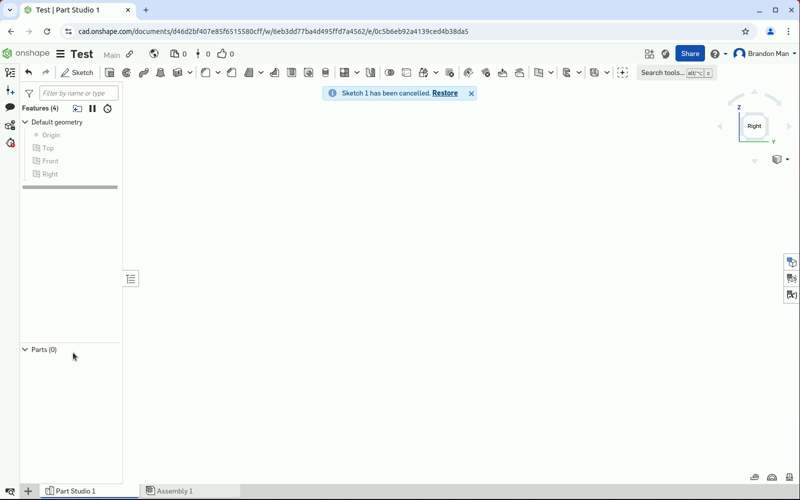
key(shift+s)
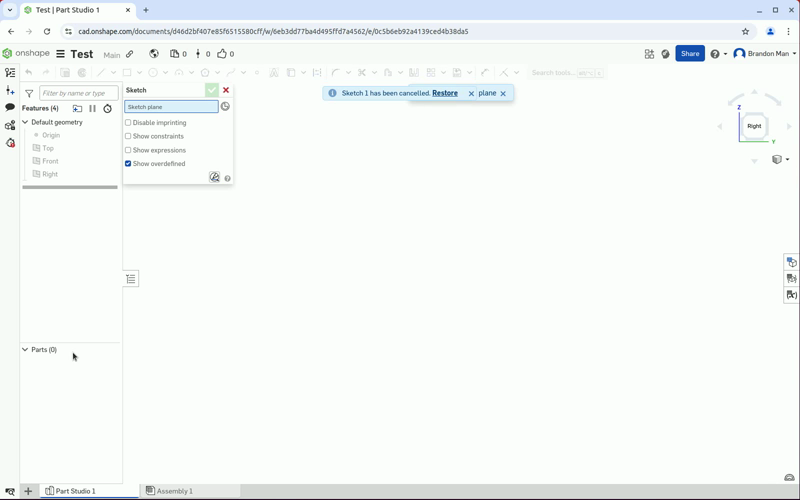
mouse_move(73, 176)
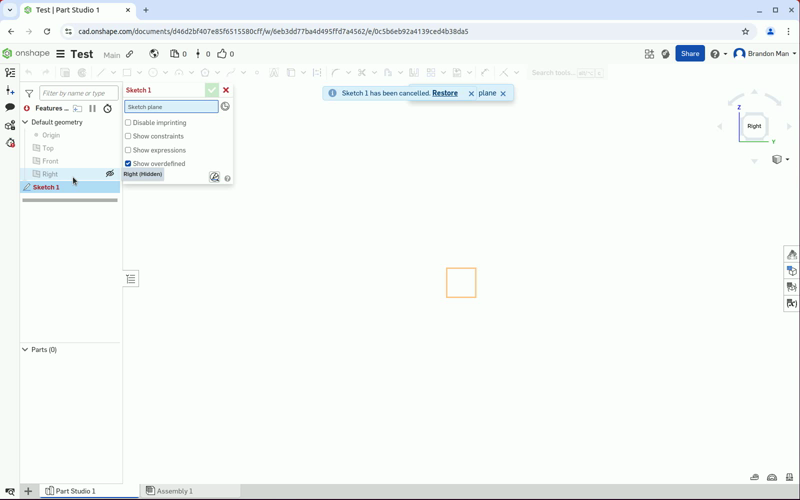
click(73, 176)
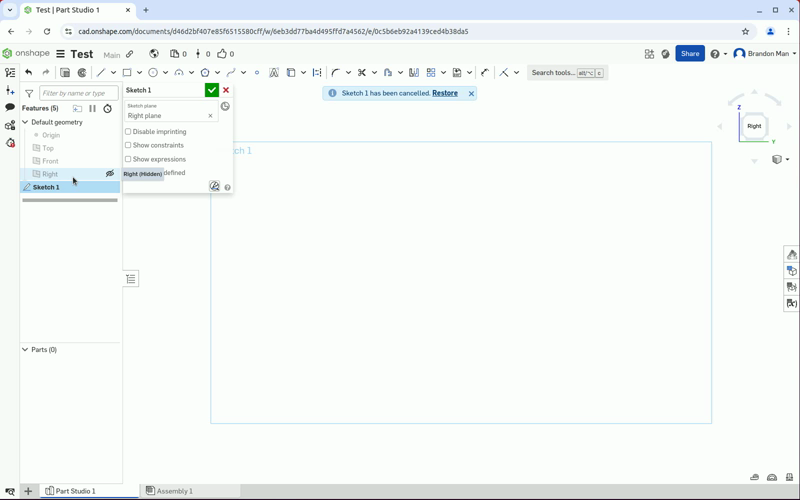
mouse_move(73, 352)
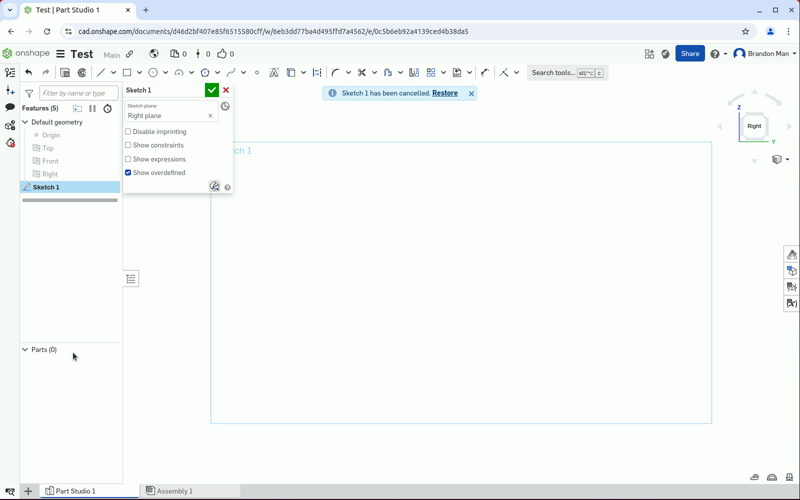
key(y)
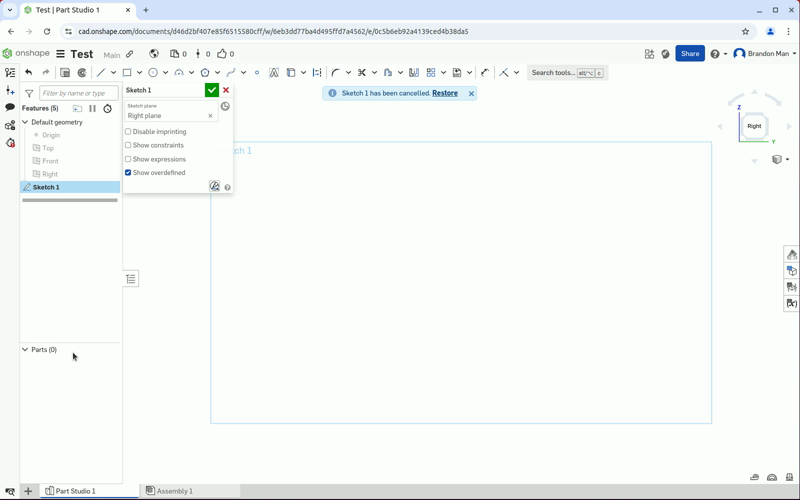
key(c)
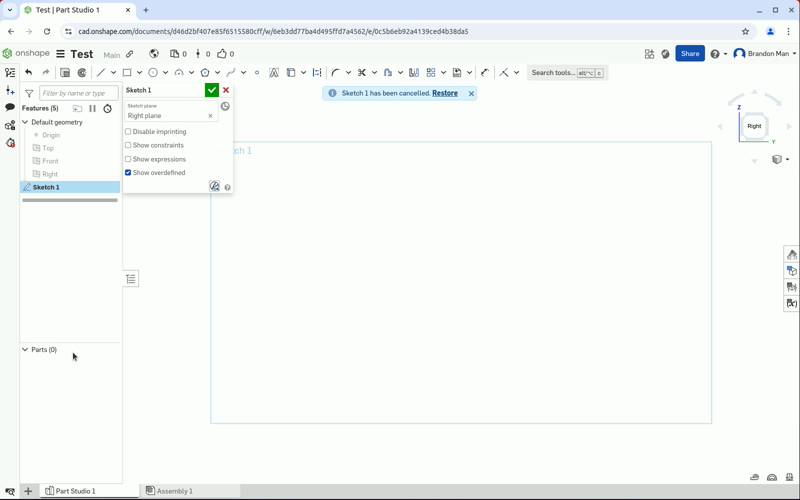
key_down(shift)
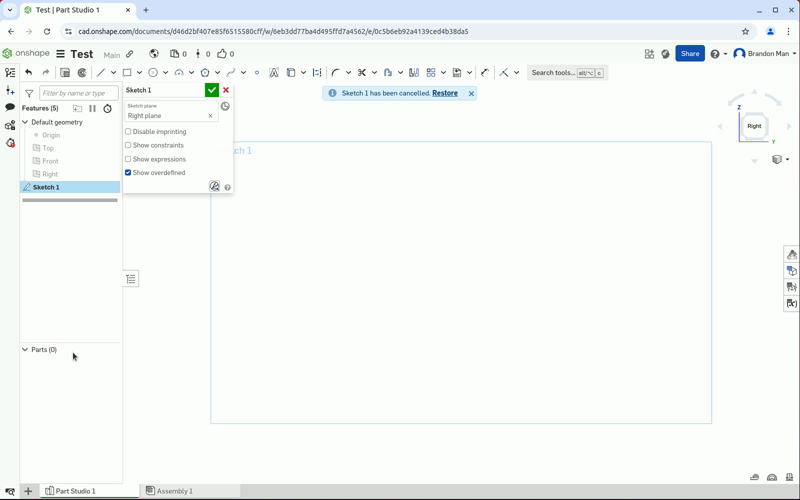
mouse_move(461, 282)
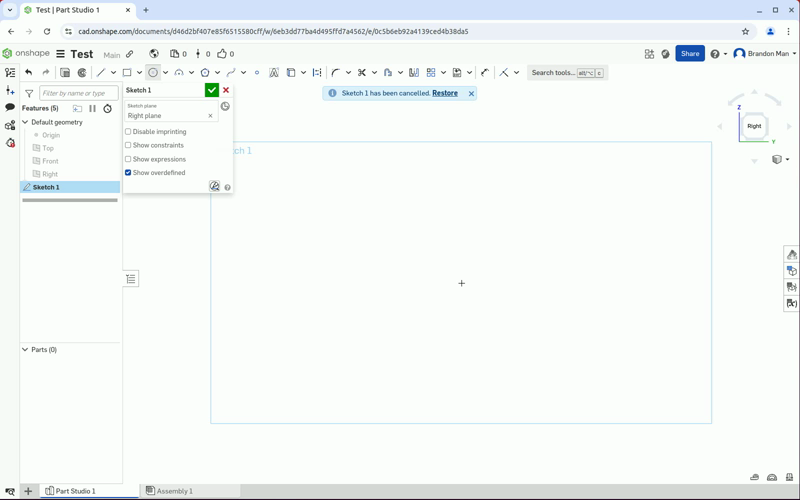
click(461, 282)
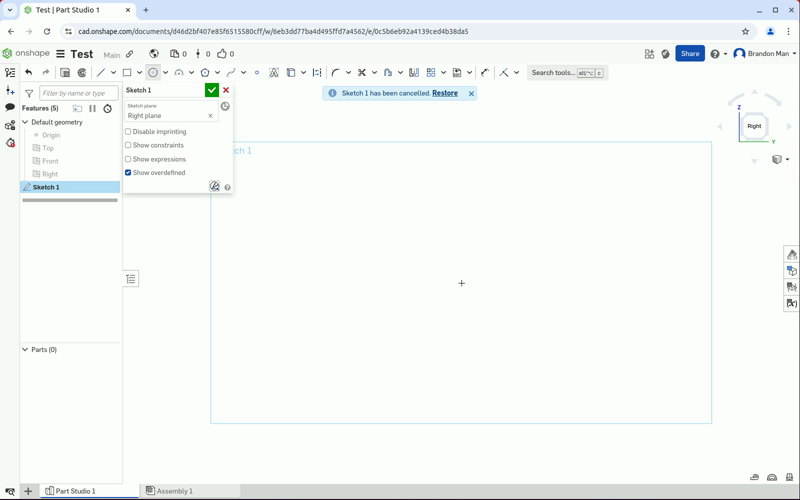
key_up(shift)
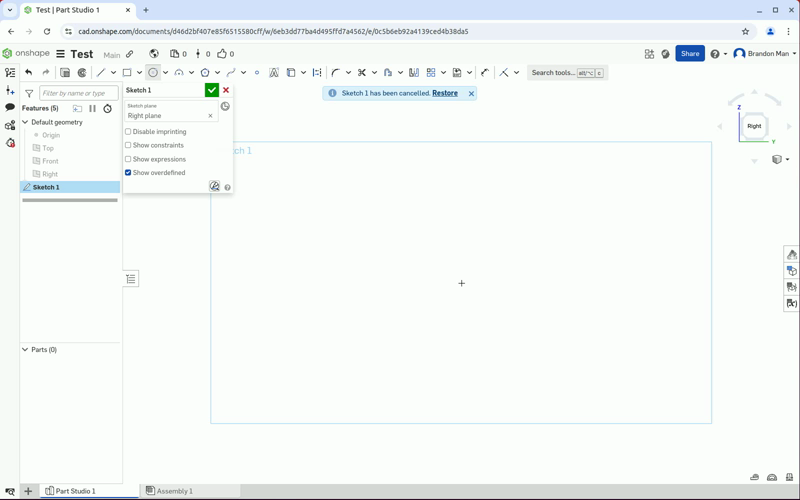
mouse_move(464, 282)
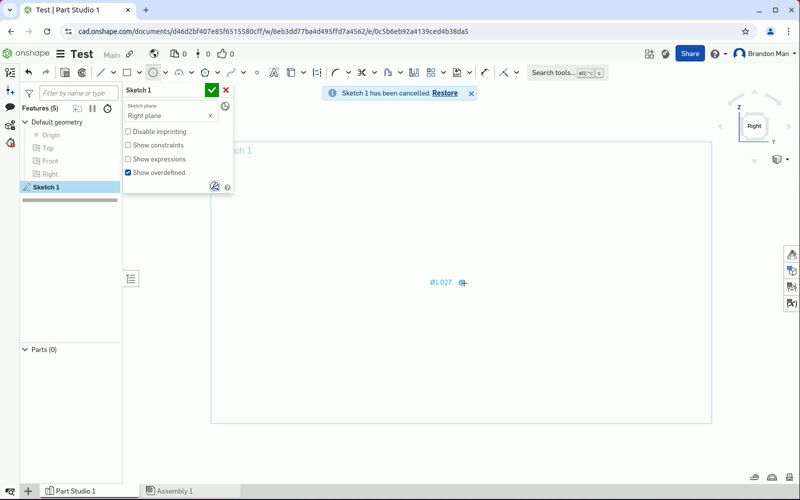
scroll(6)
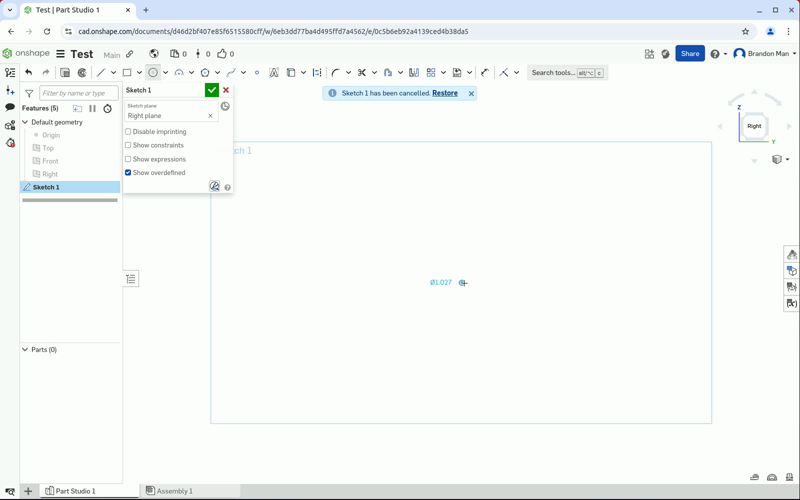
scroll(6)
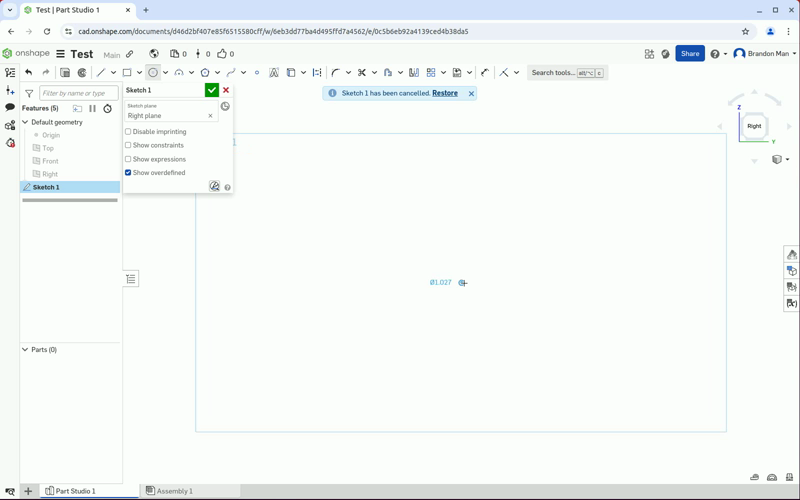
scroll(6)
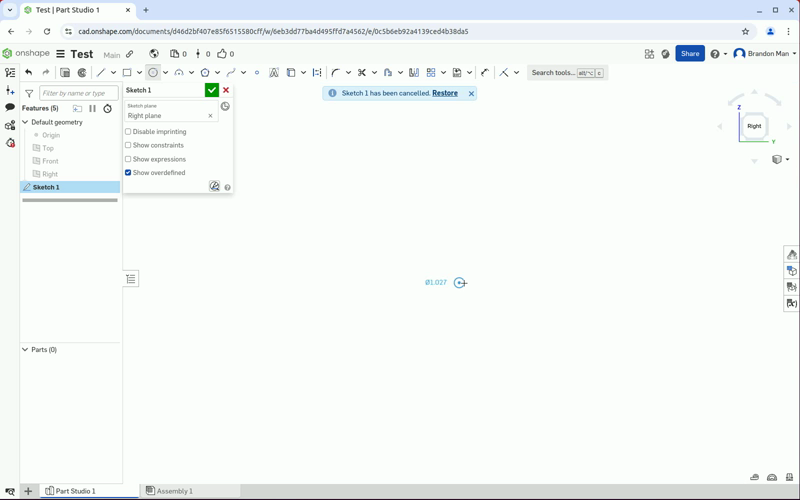
scroll(6)
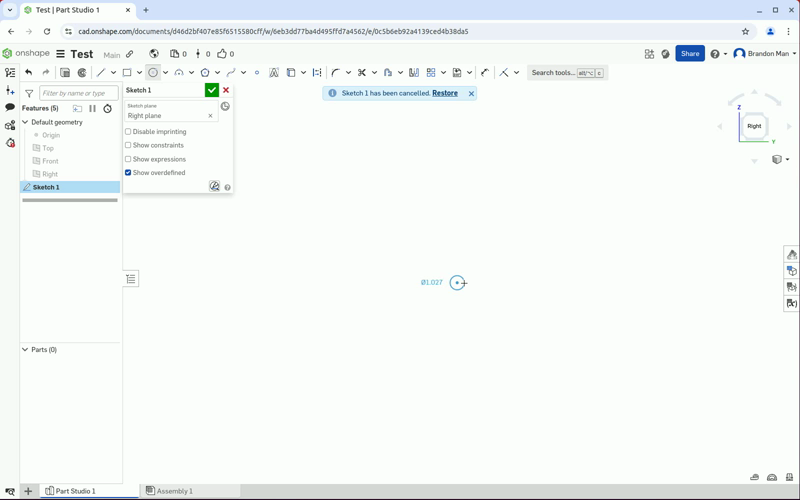
scroll(6)
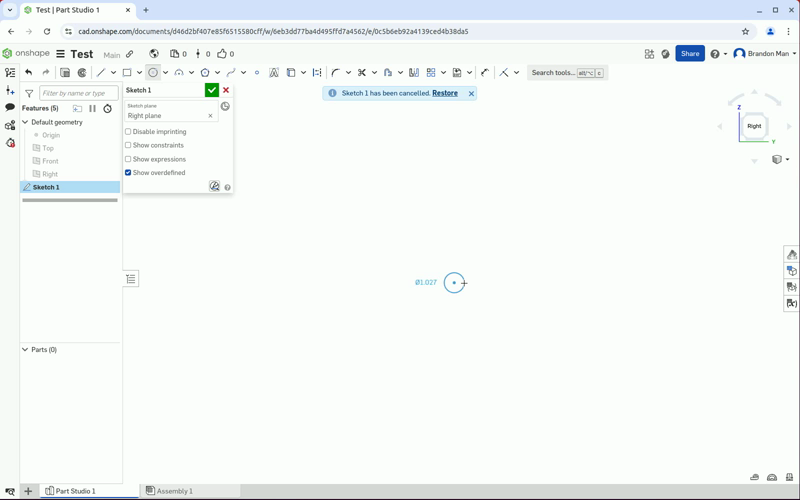
scroll(6)
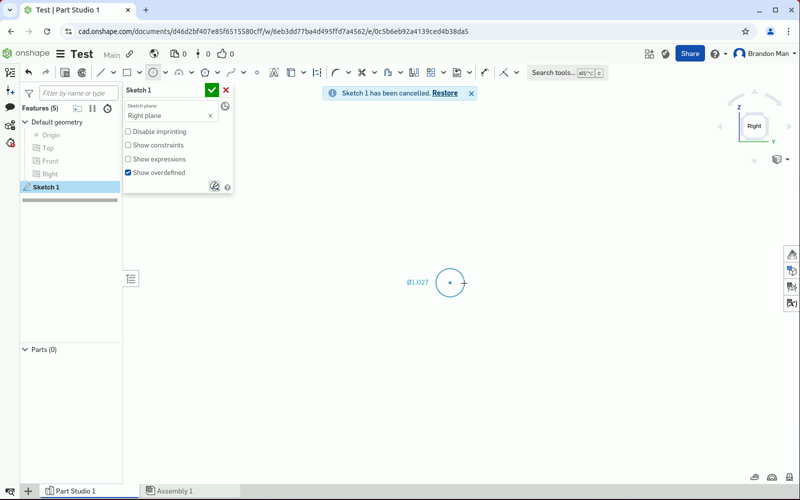
scroll(6)
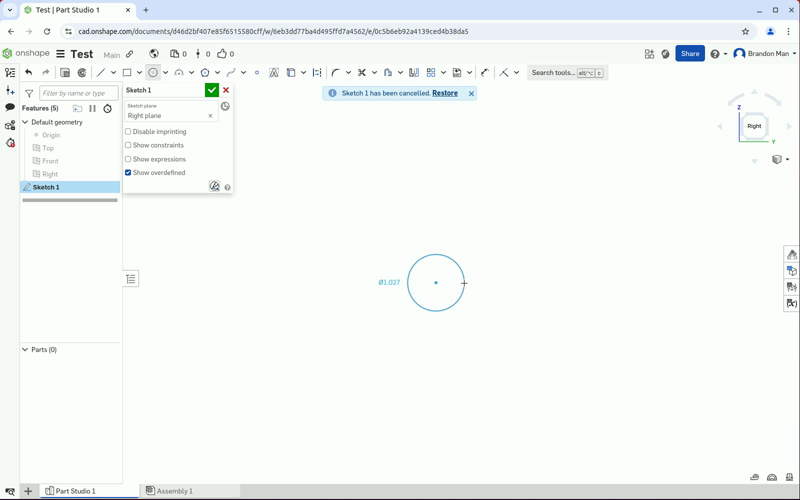
click(464, 282)
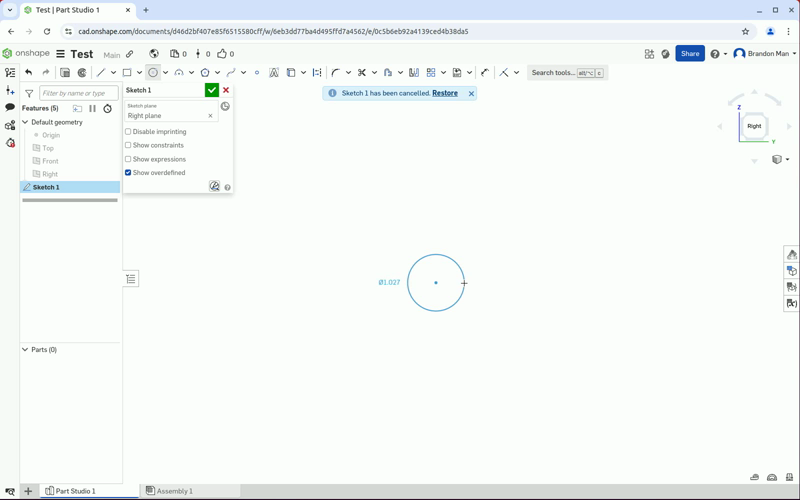
scroll(-6)
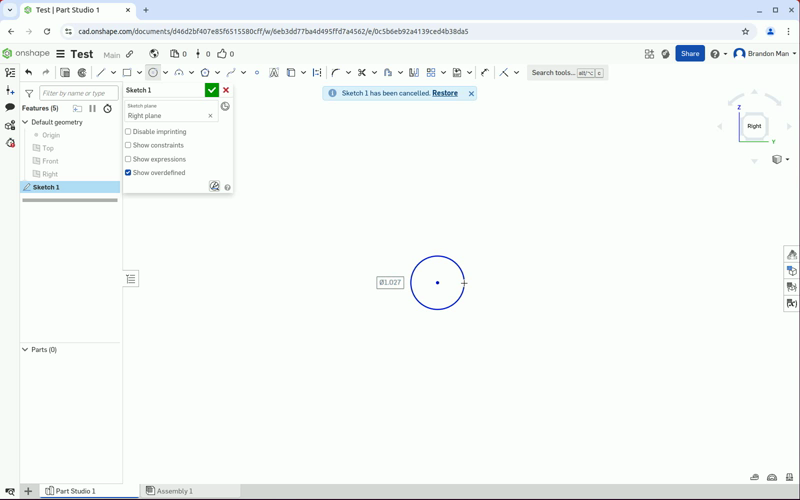
scroll(-6)
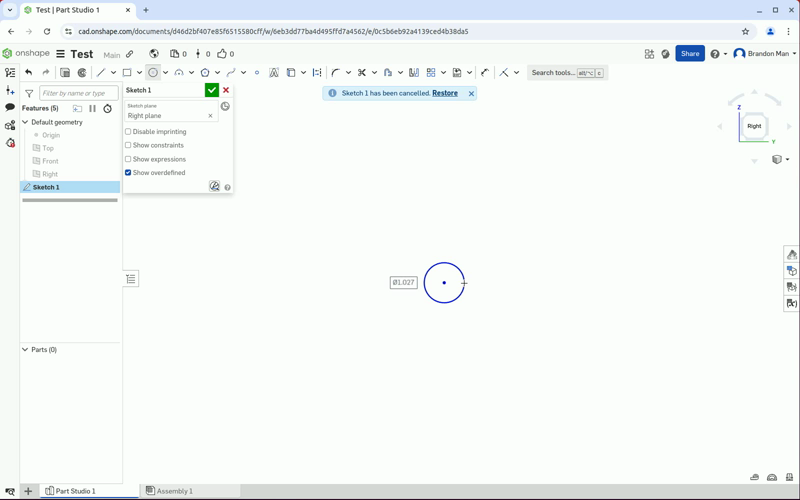
scroll(-6)
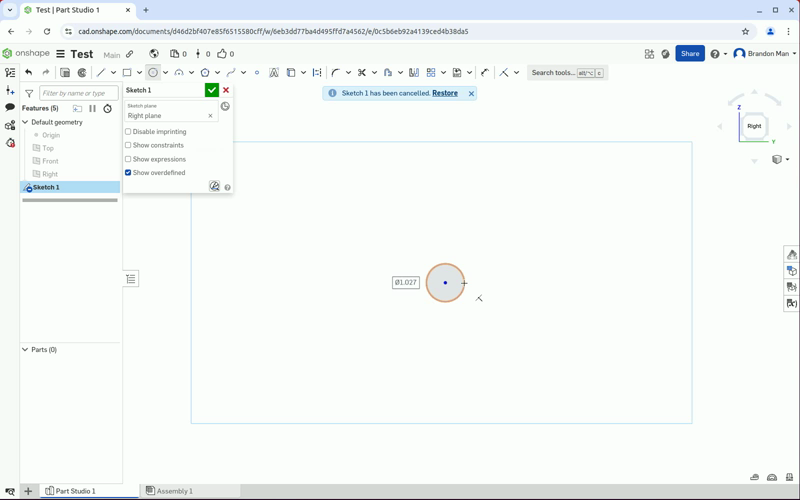
scroll(-6)
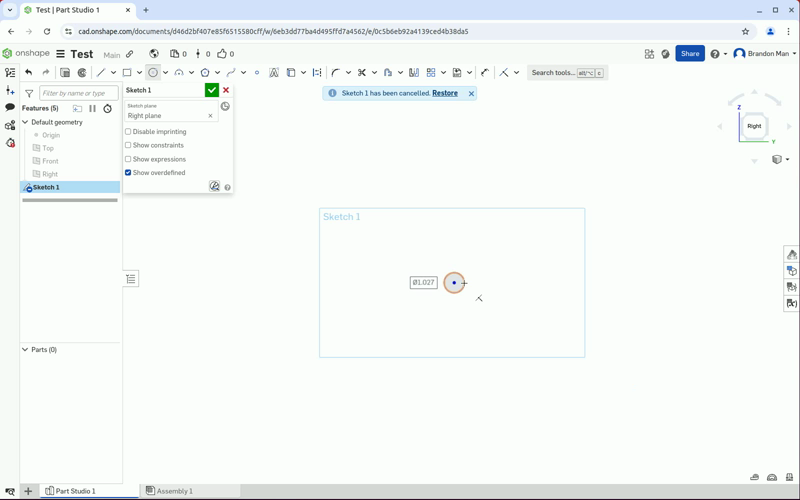
scroll(-6)
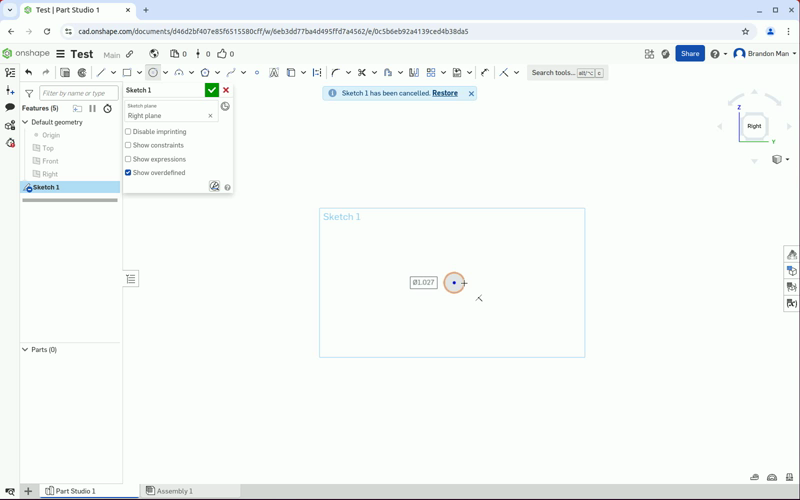
scroll(-6)
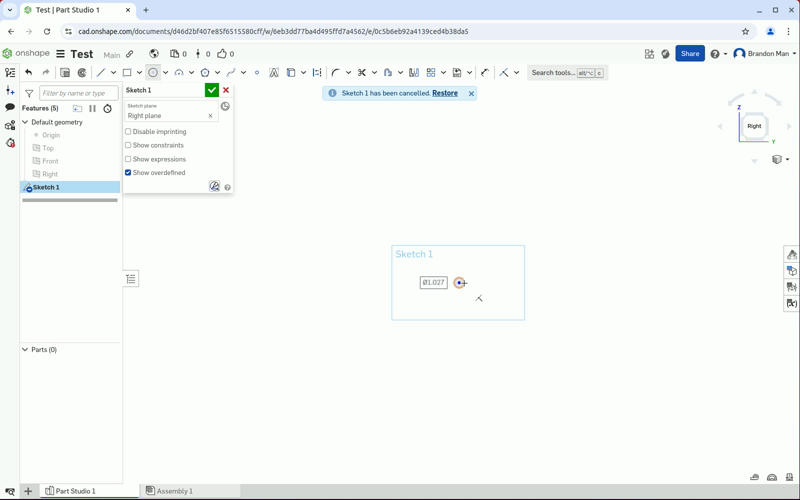
scroll(-6)
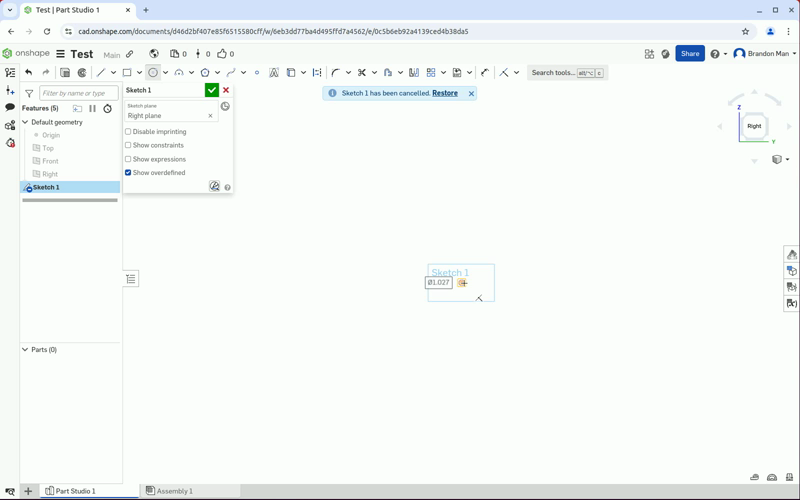
key(esc)
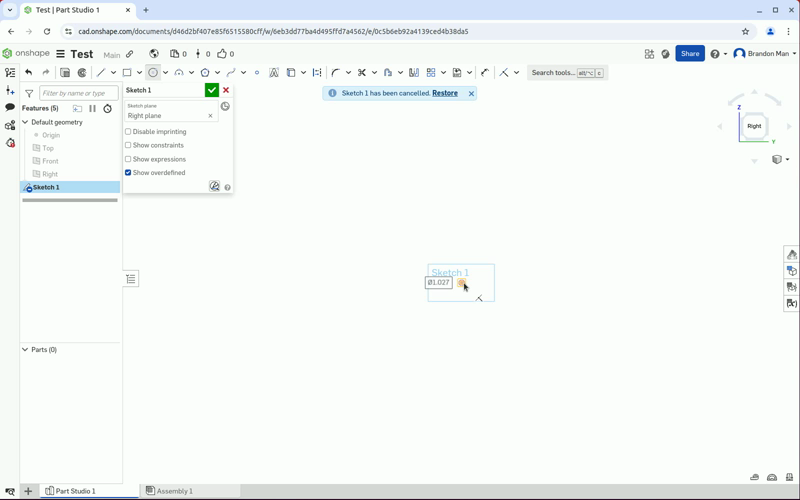
mouse_move(461, 284)
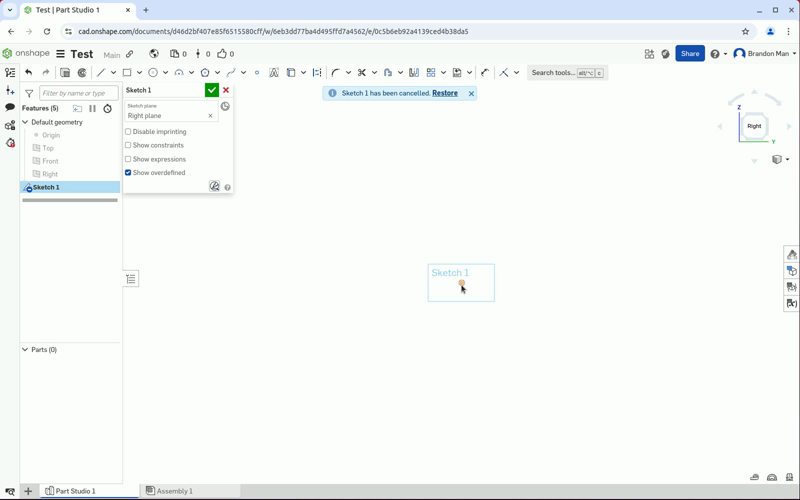
scroll(6)
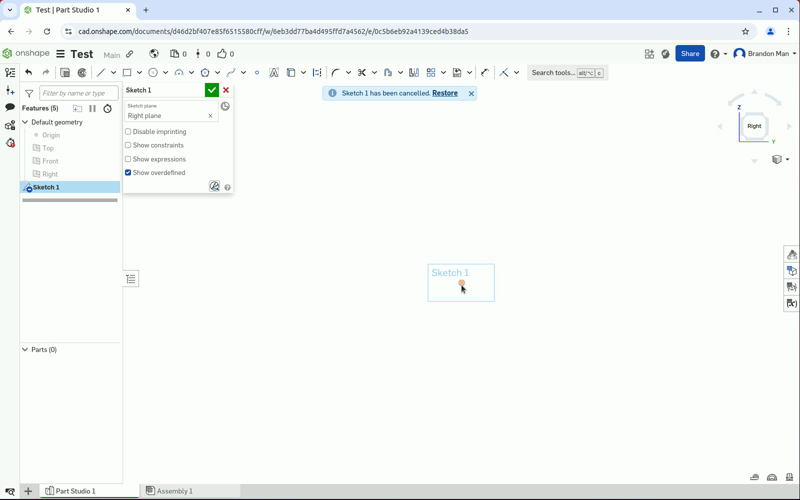
scroll(6)
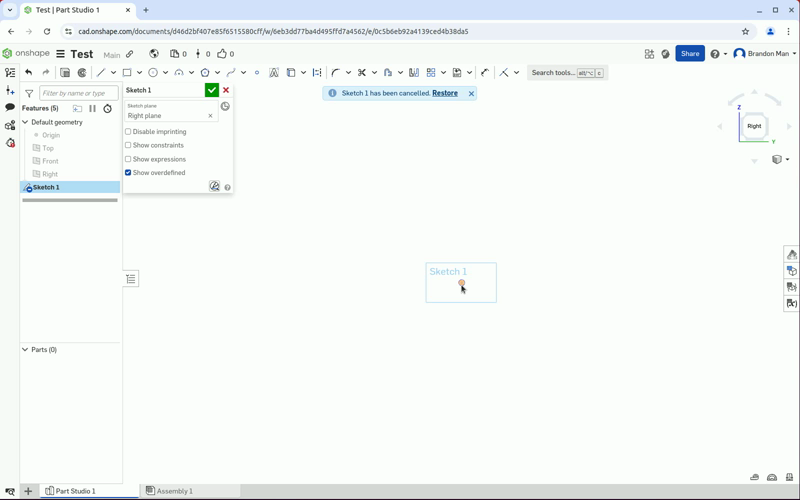
scroll(6)
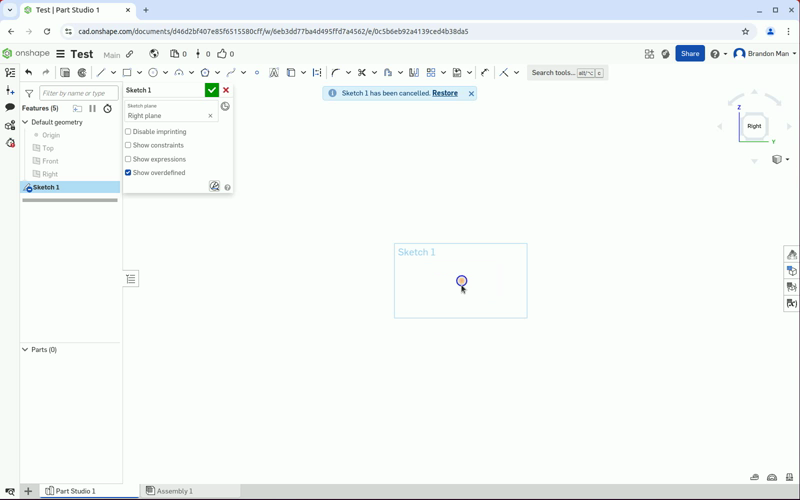
scroll(6)
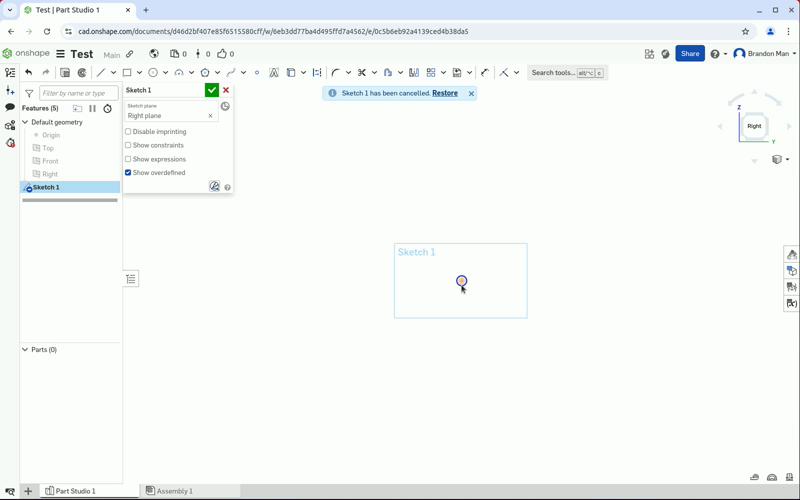
scroll(6)
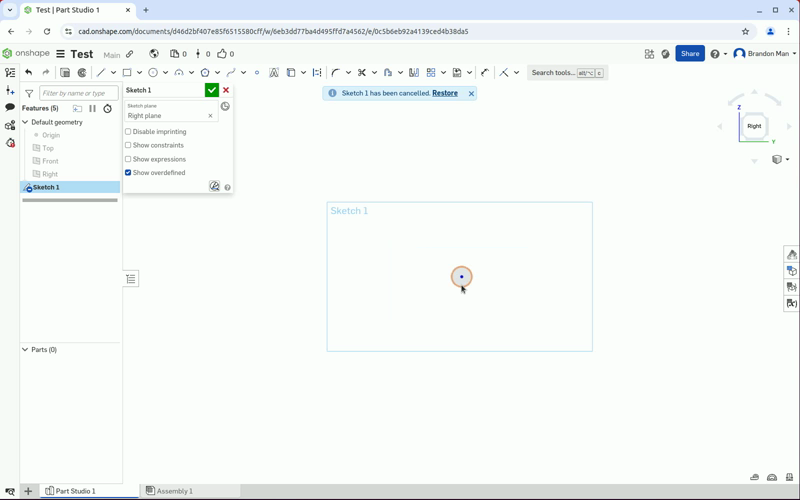
scroll(6)
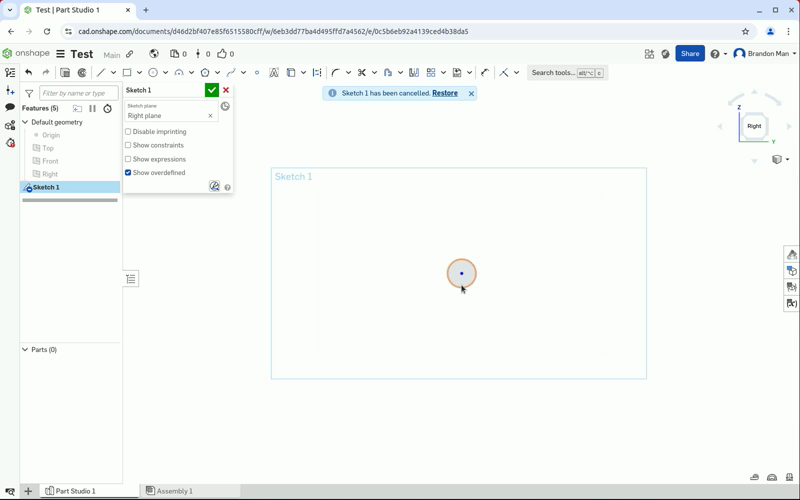
scroll(6)
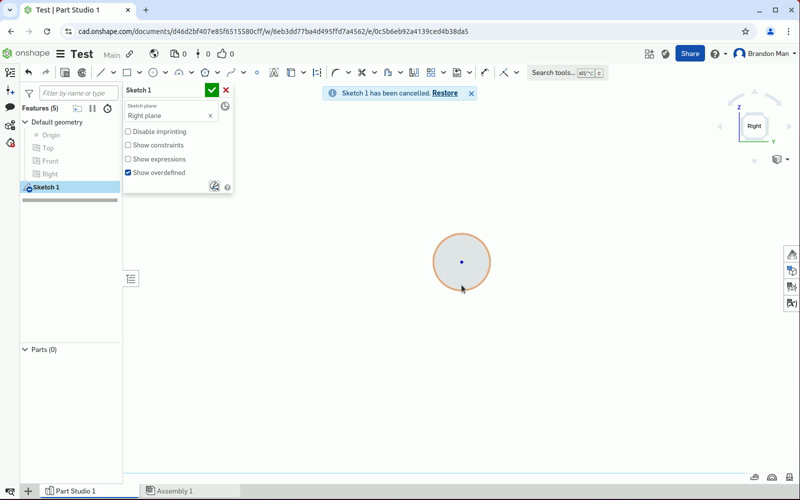
click(461, 284)
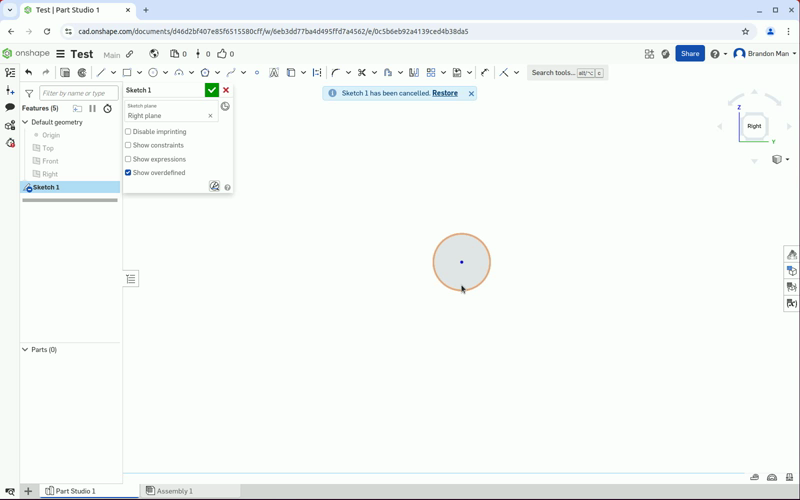
scroll(-6)
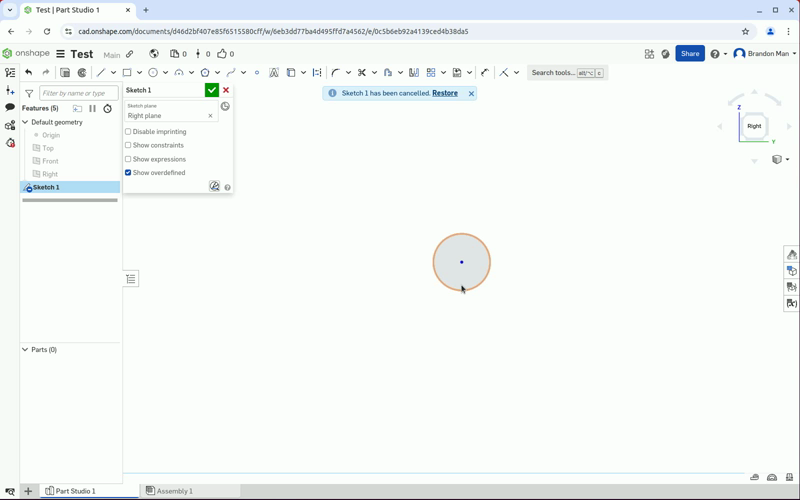
scroll(-6)
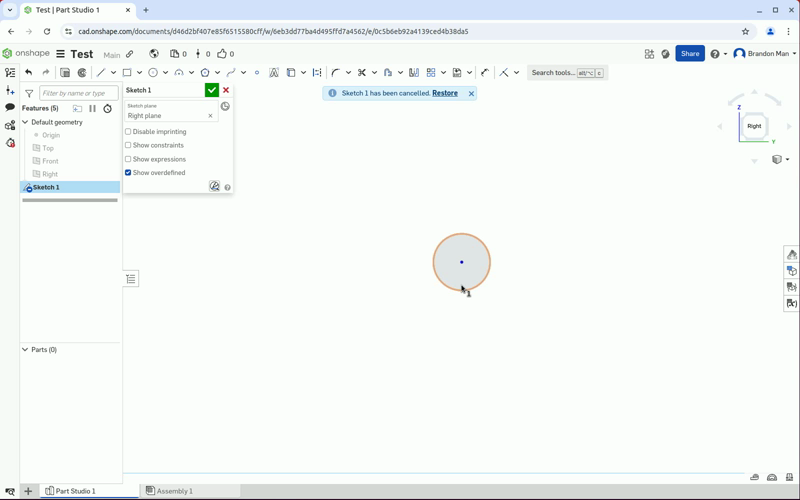
scroll(-6)
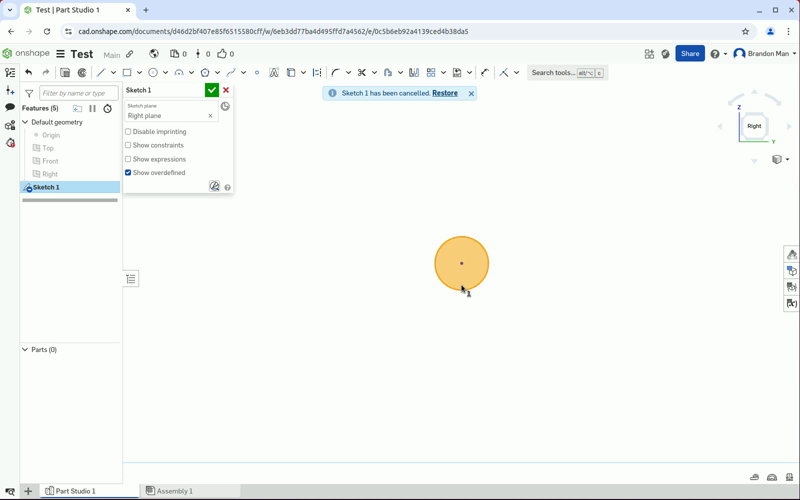
scroll(-6)
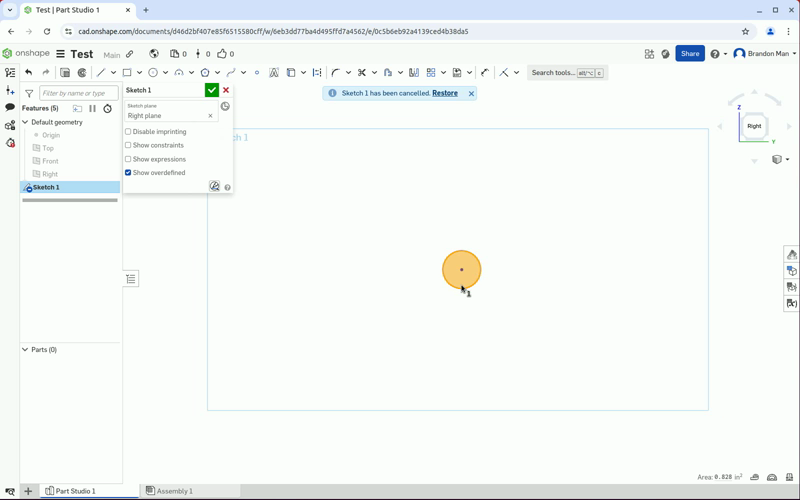
scroll(-6)
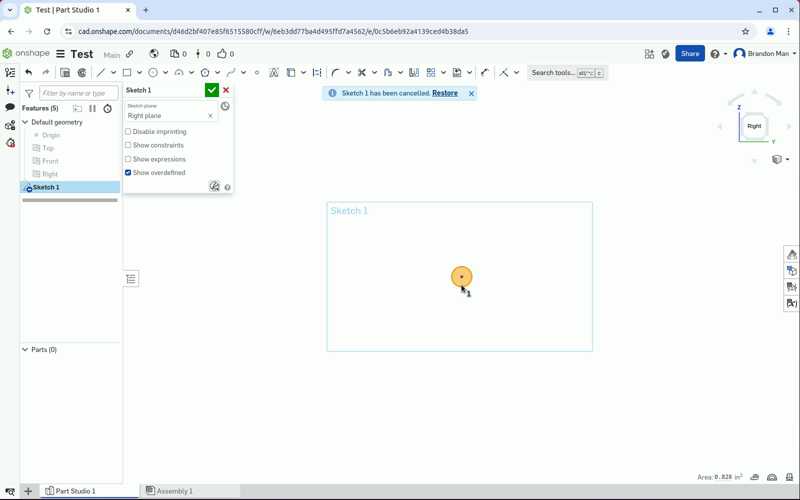
scroll(-6)
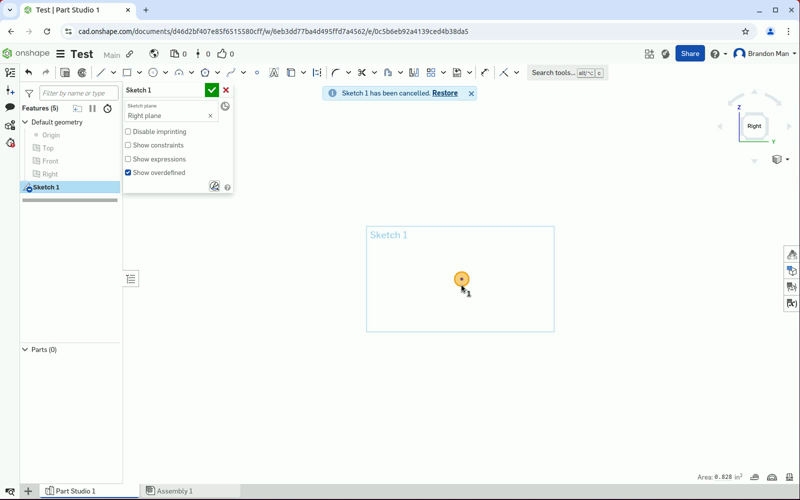
scroll(-6)
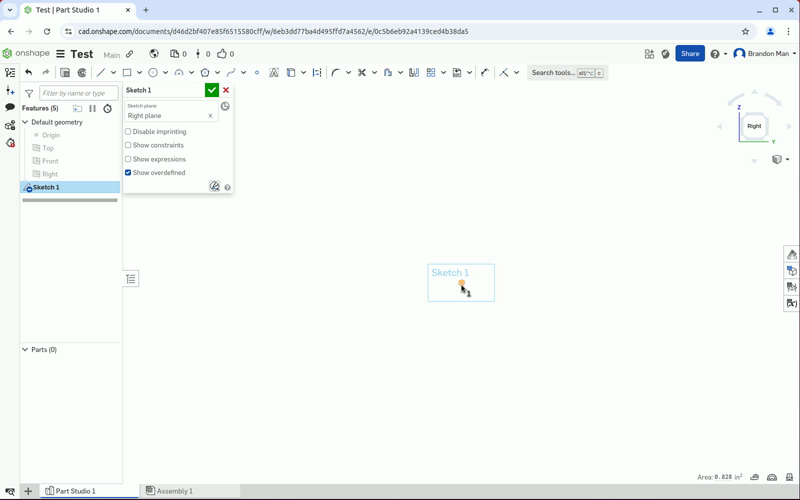
mouse_move(73, 352)
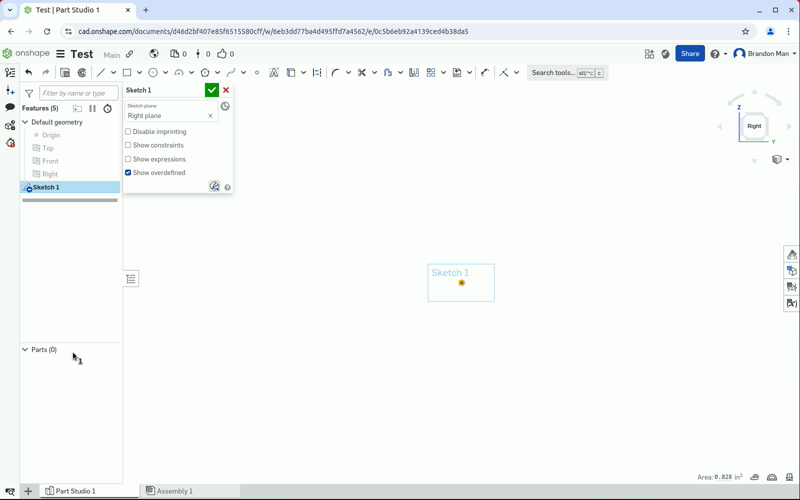
key(shift+y)
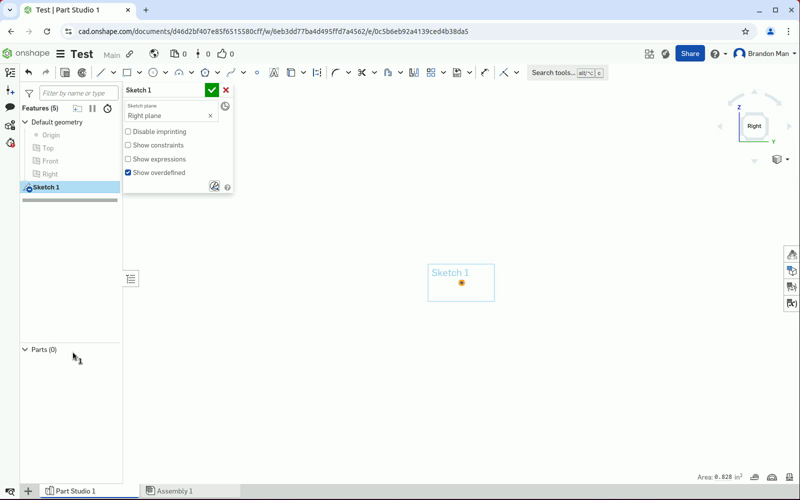
key(shift+e)
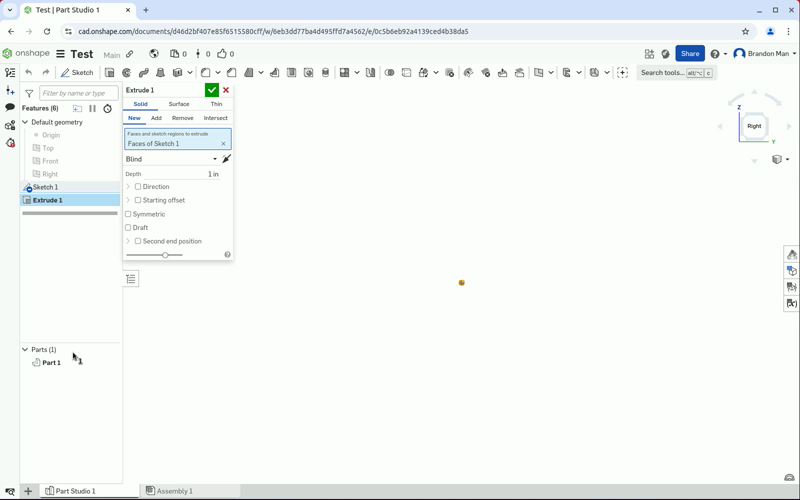
mouse_move(143, 106)
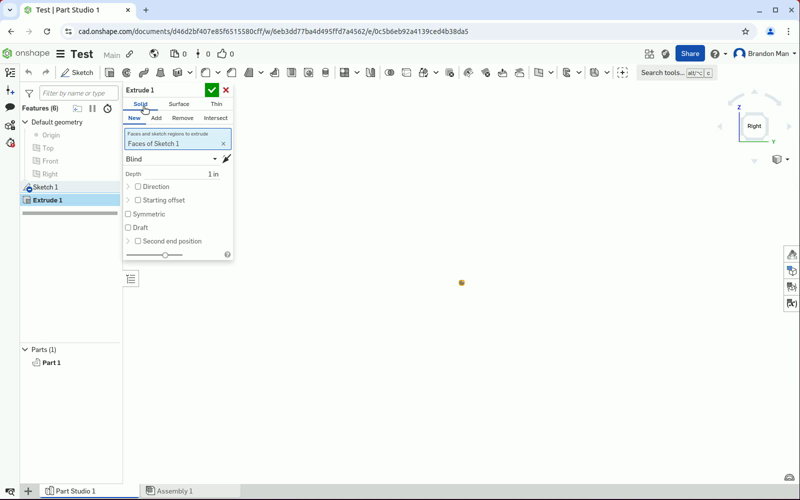
click(143, 106)
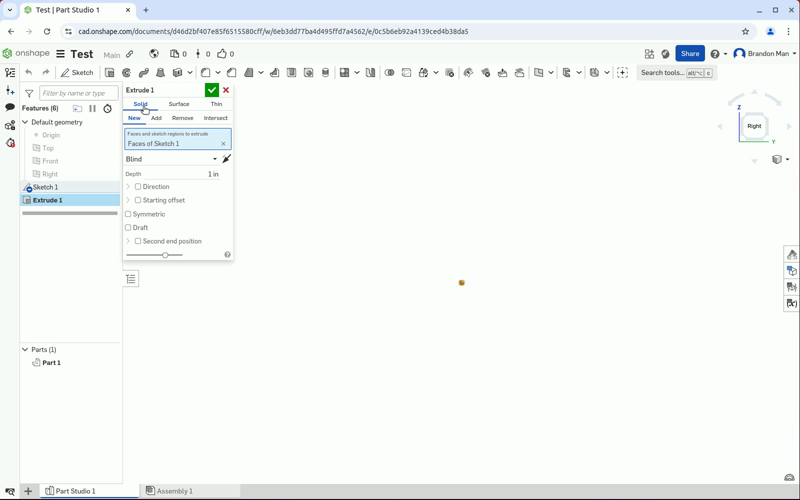
mouse_move(137, 120)
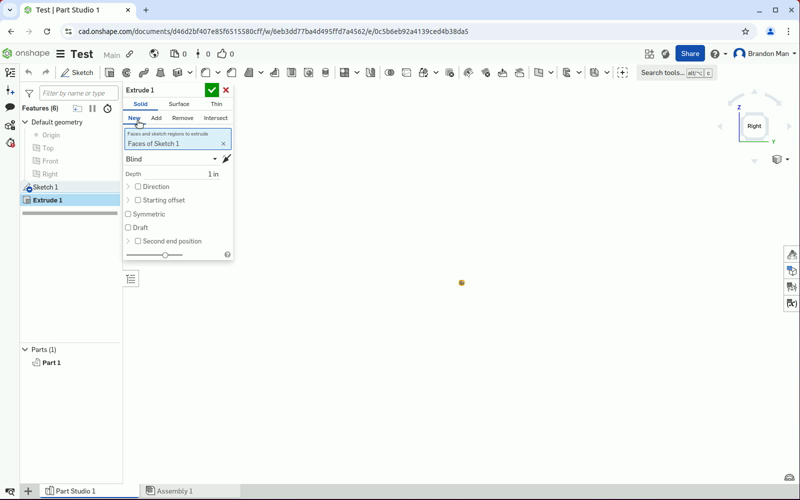
click(137, 120)
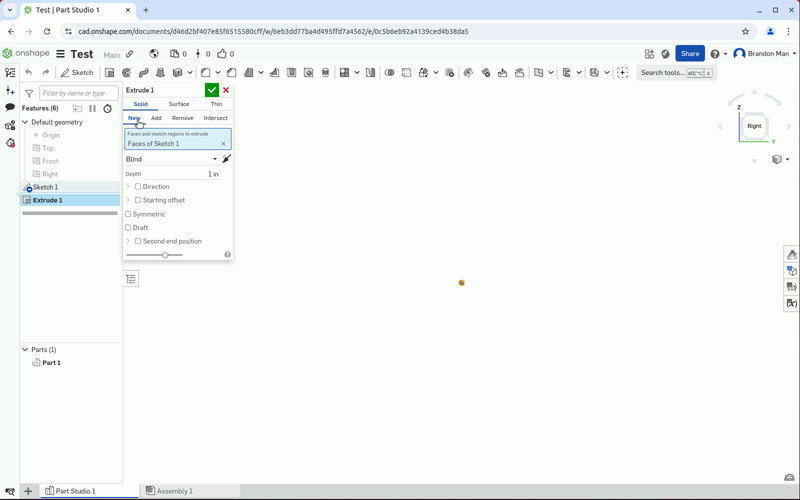
key(tab, 4)
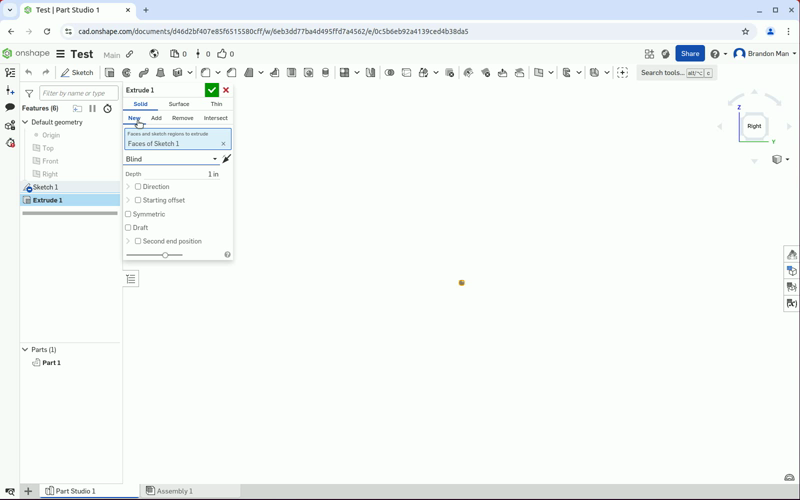
text(23.108)
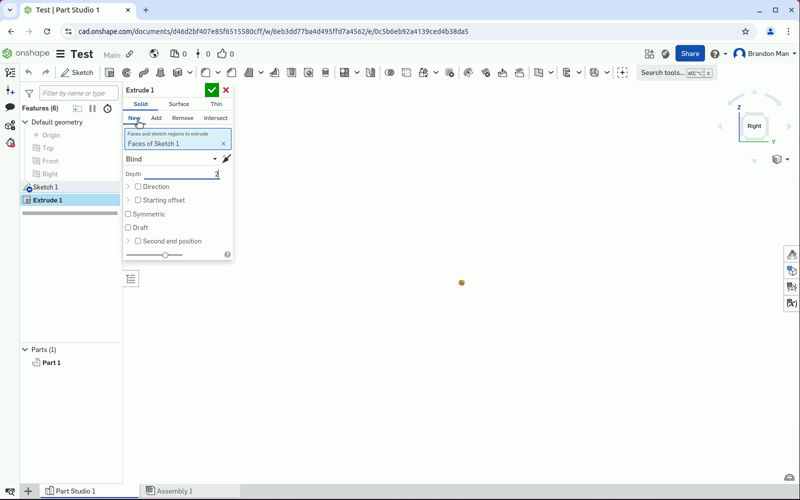
key(enter)
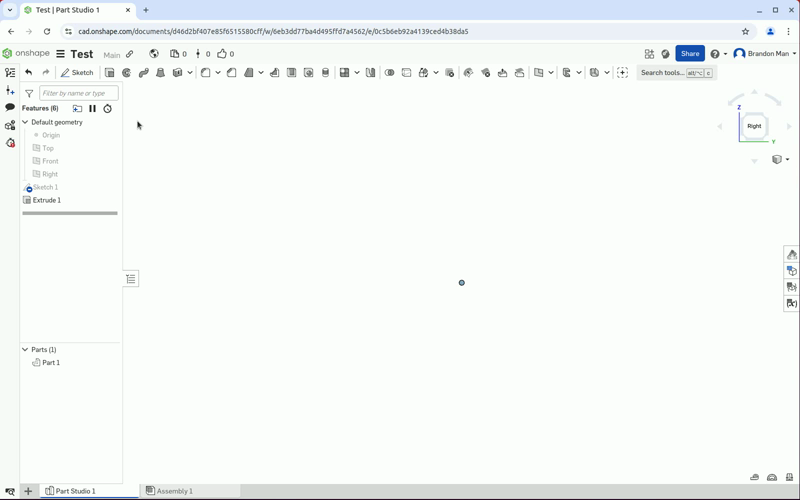
key(shift+h)
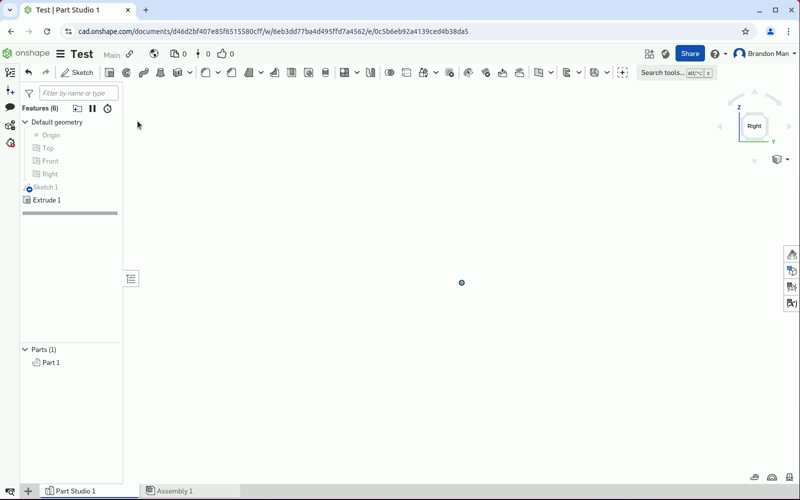
key(shift+h)
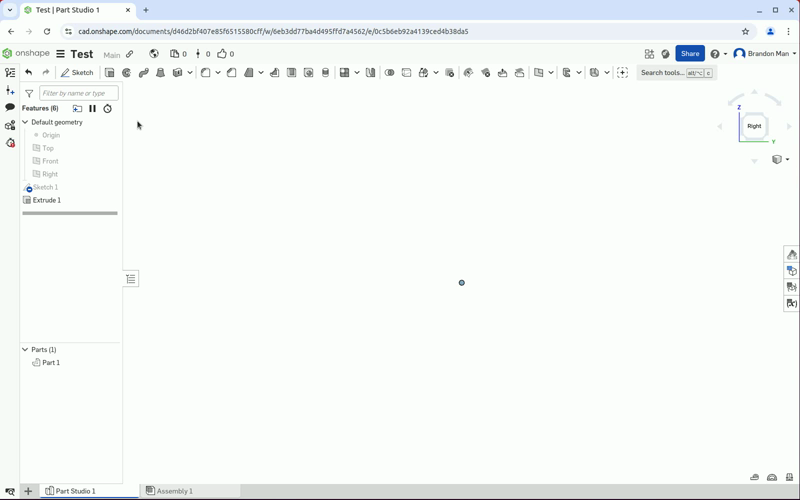
mouse_move(73, 189)
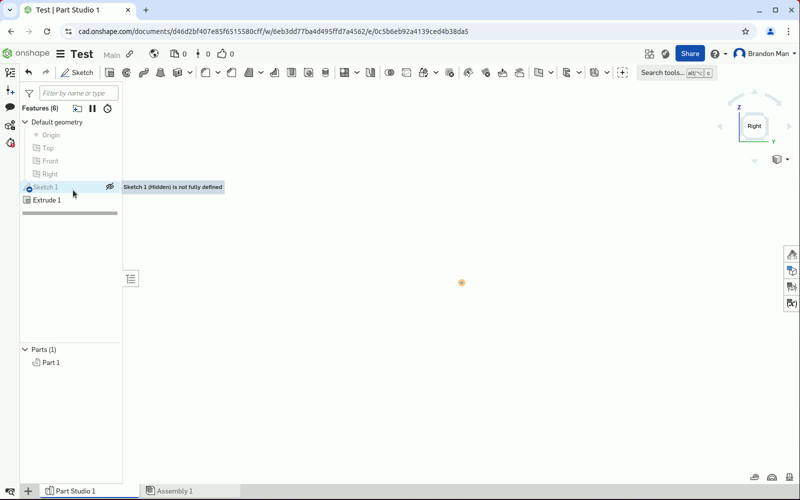
click(73, 189)
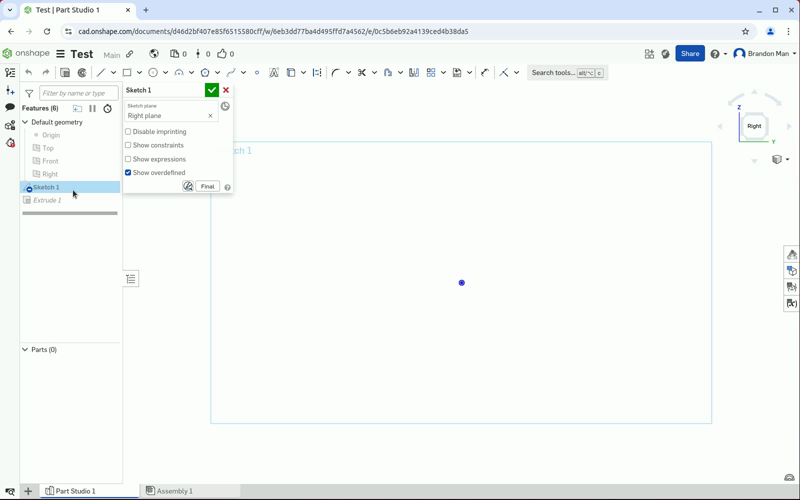
mouse_move(229, 92)
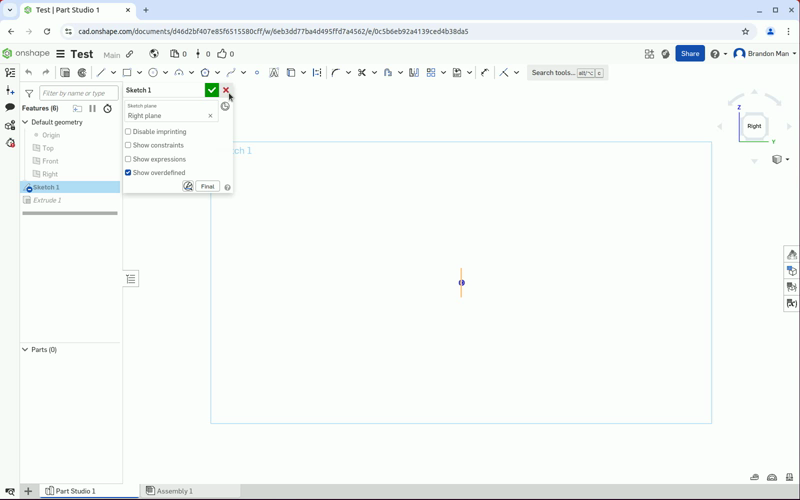
click(229, 92)
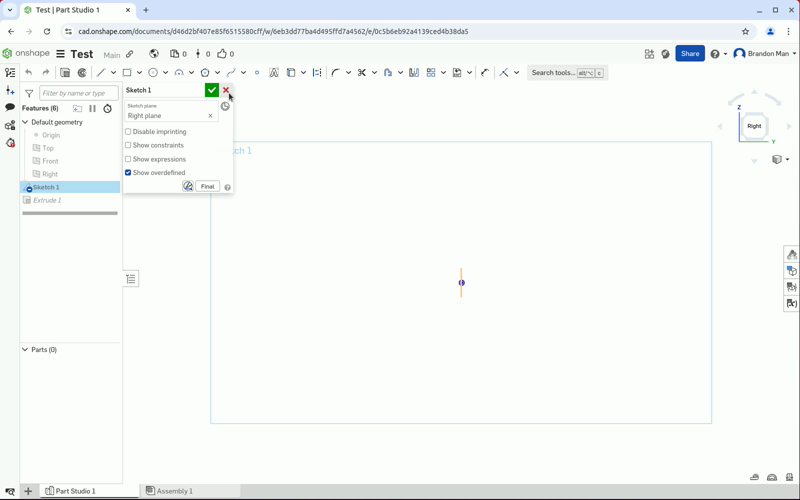
key(shift+s)
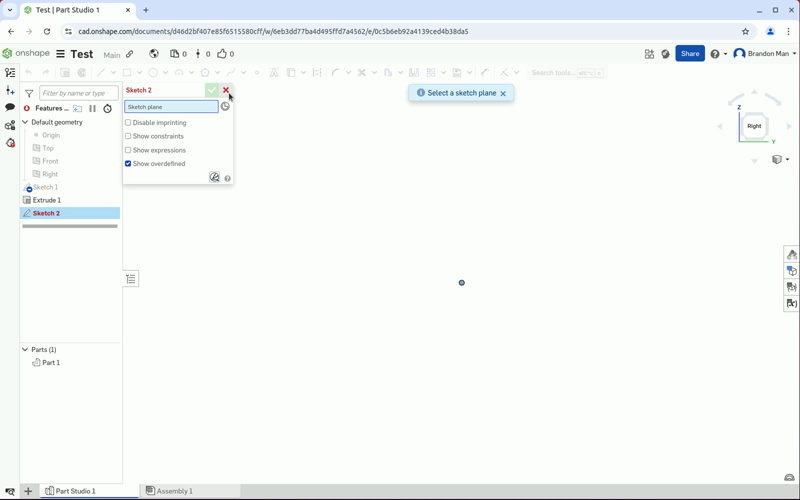
mouse_move(73, 176)
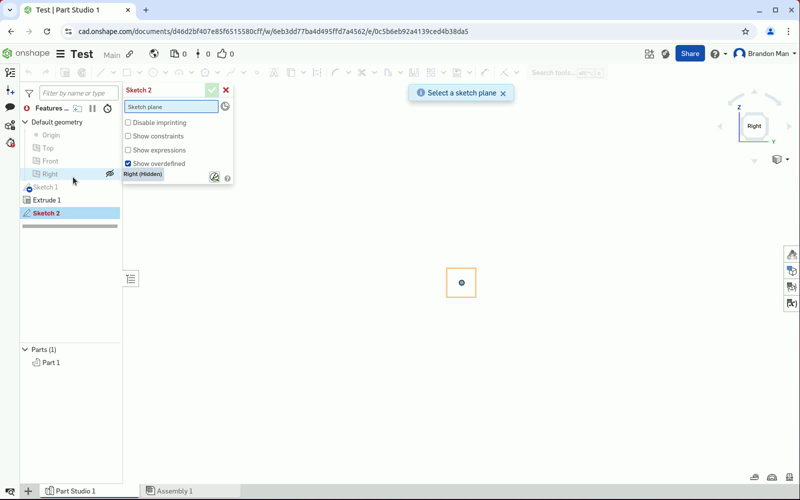
click(73, 176)
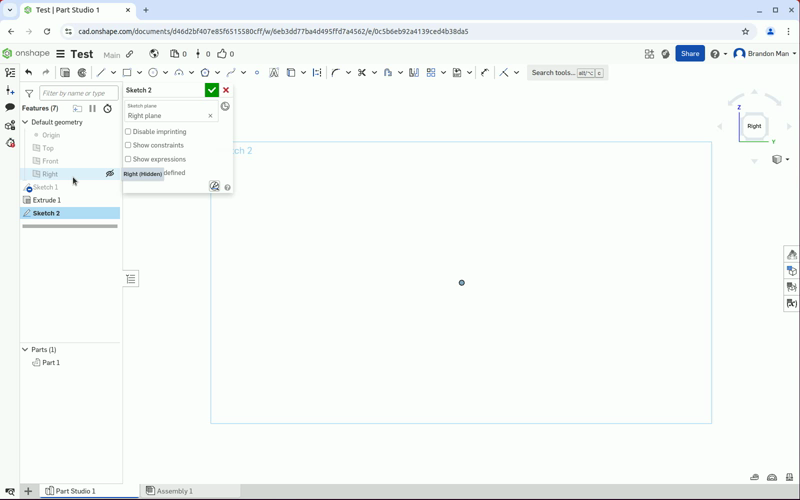
mouse_move(73, 352)
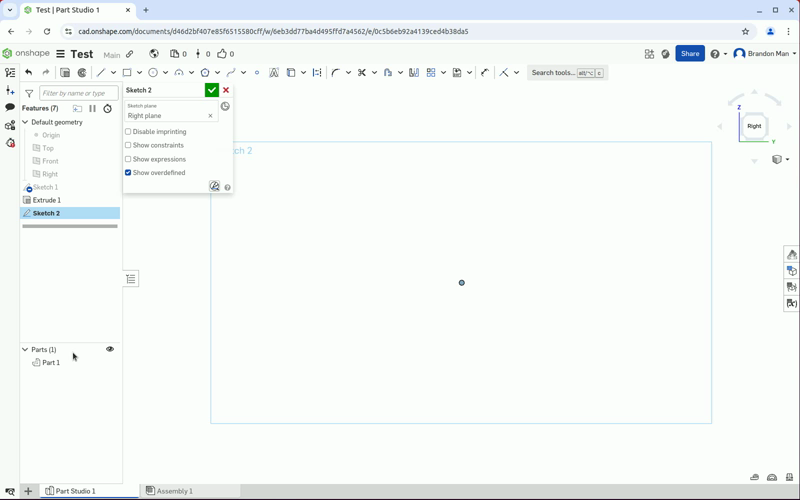
key(y)
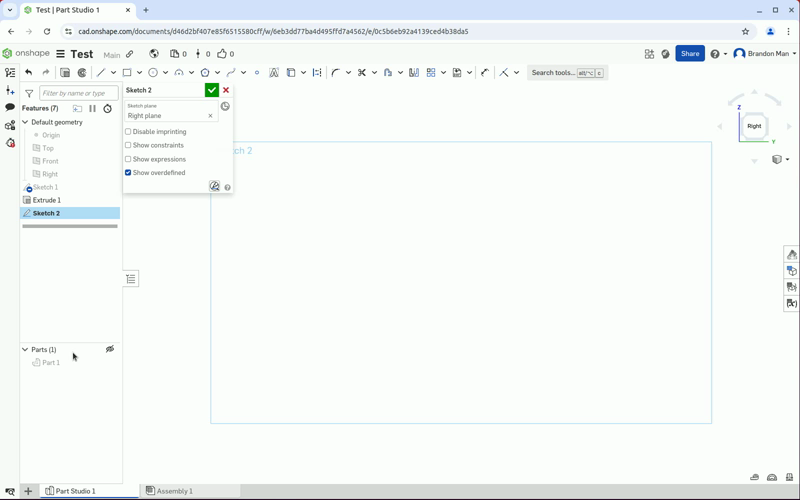
key(c)
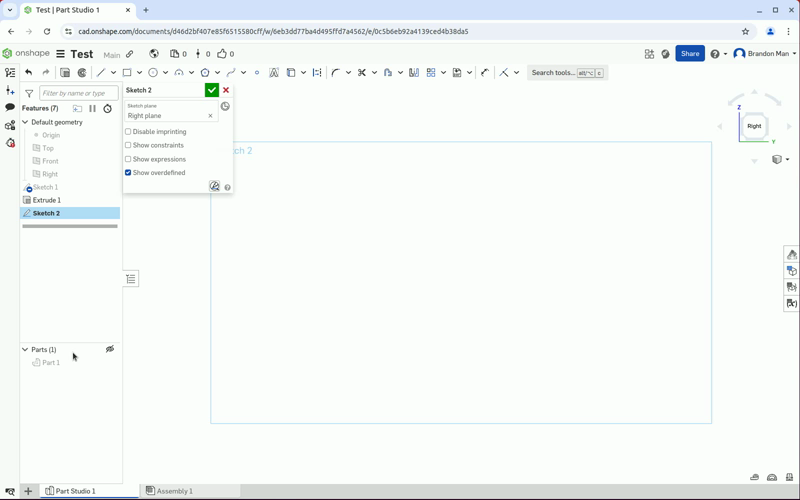
key_down(shift)
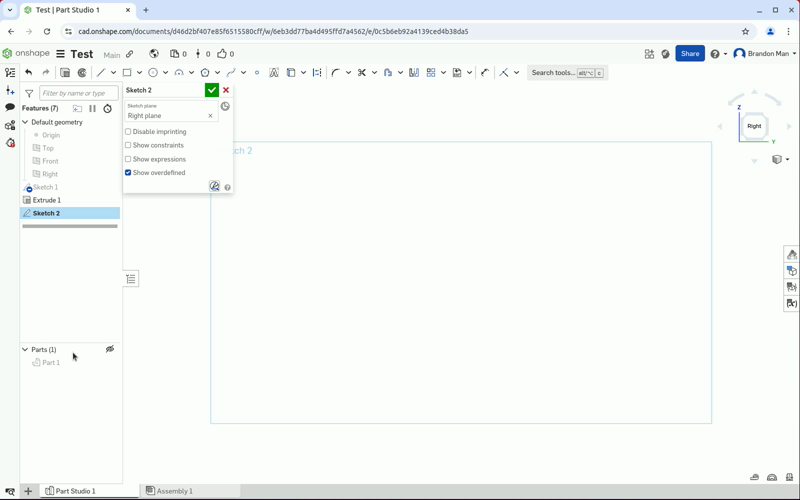
mouse_move(460, 272)
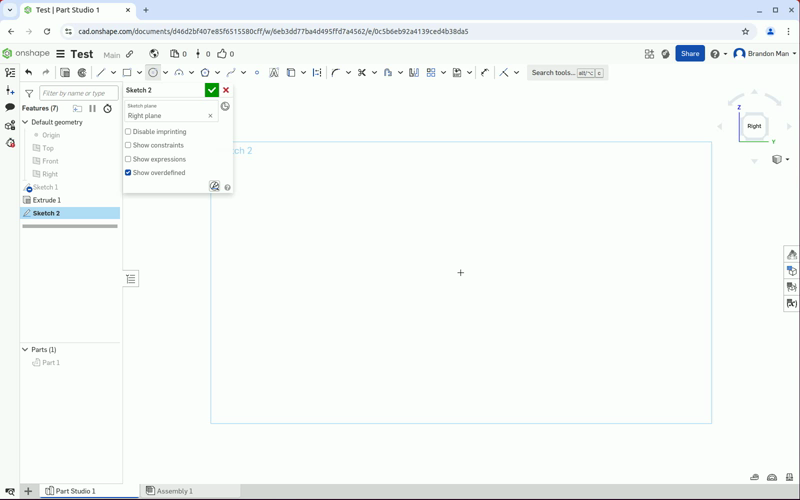
click(460, 272)
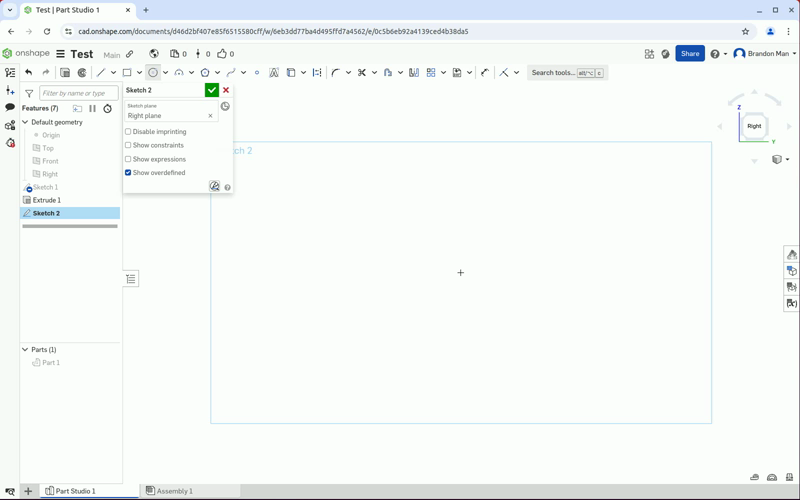
key_up(shift)
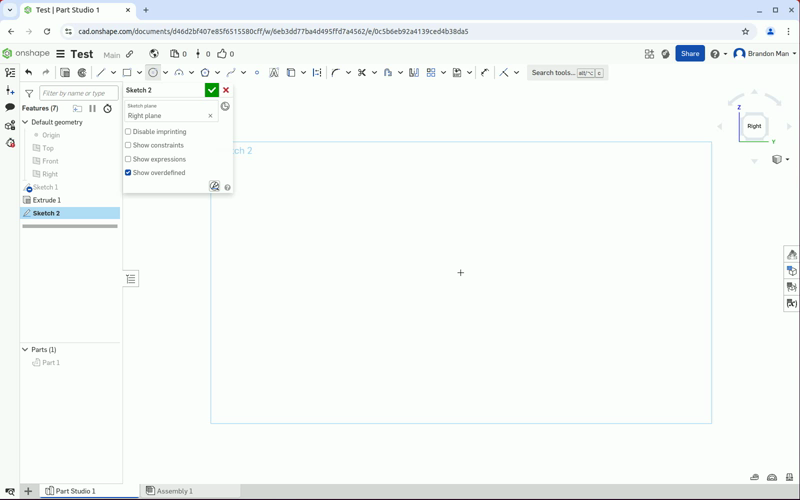
mouse_move(463, 272)
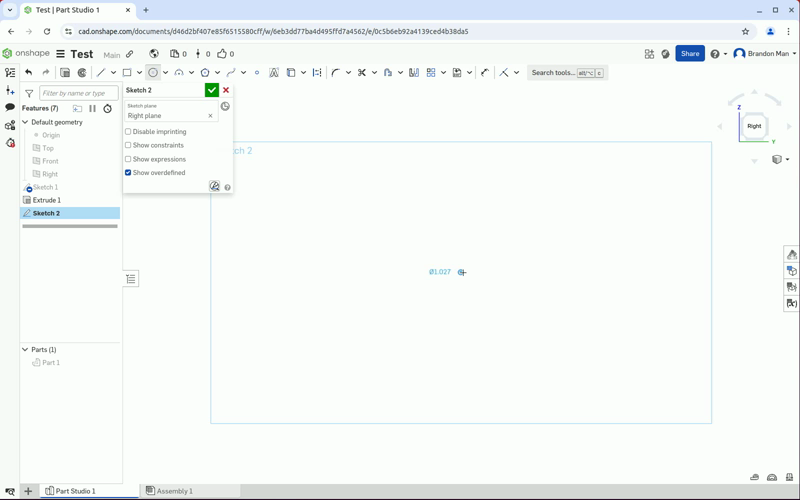
scroll(6)
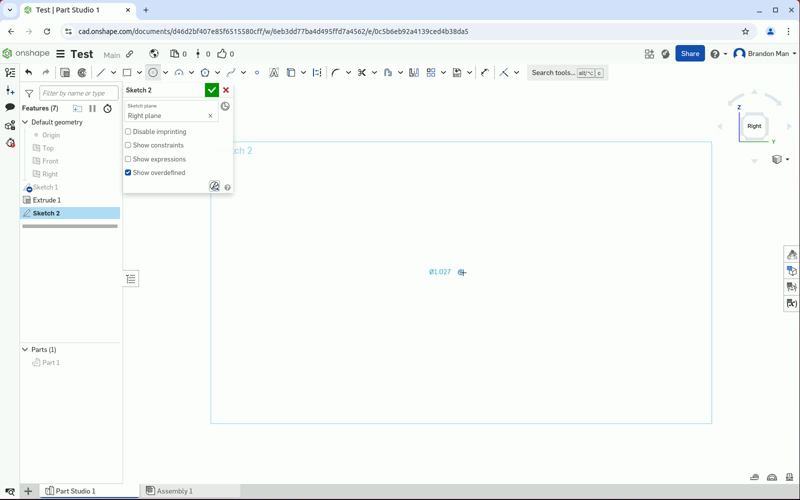
scroll(6)
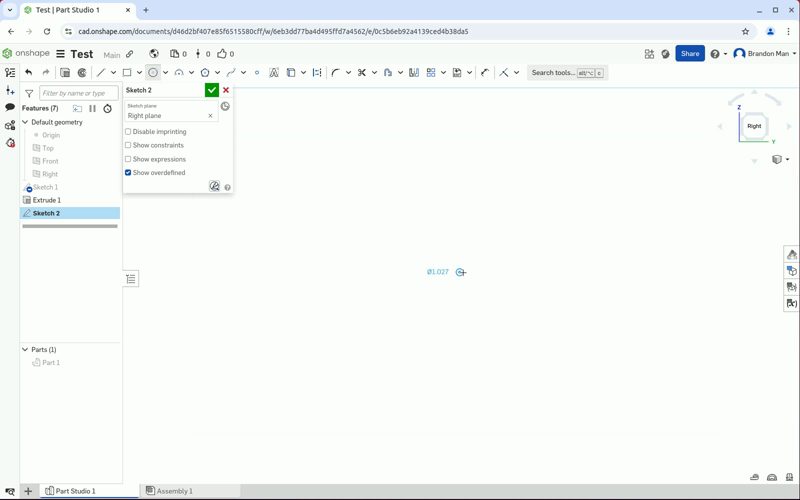
scroll(6)
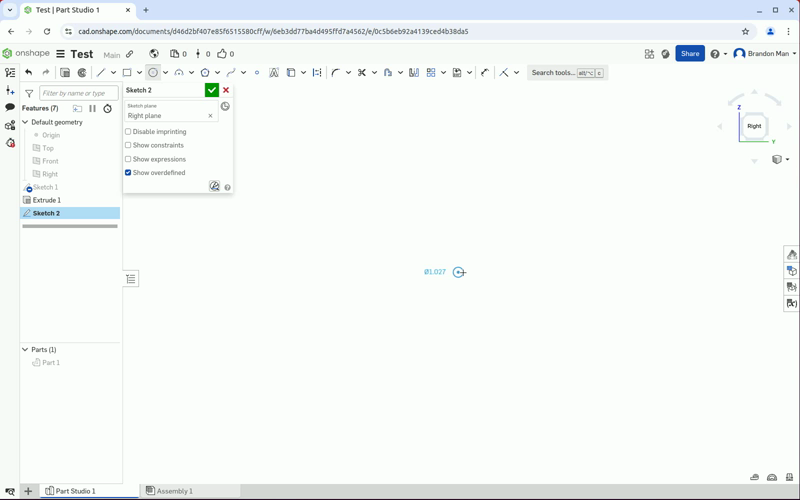
scroll(6)
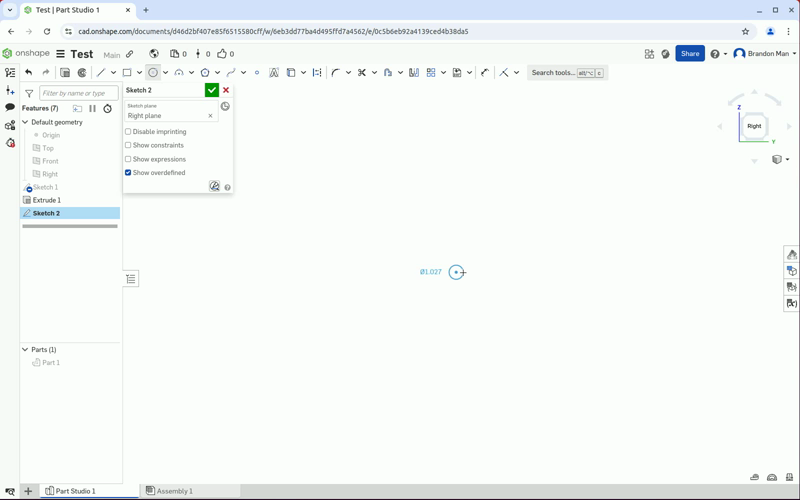
scroll(6)
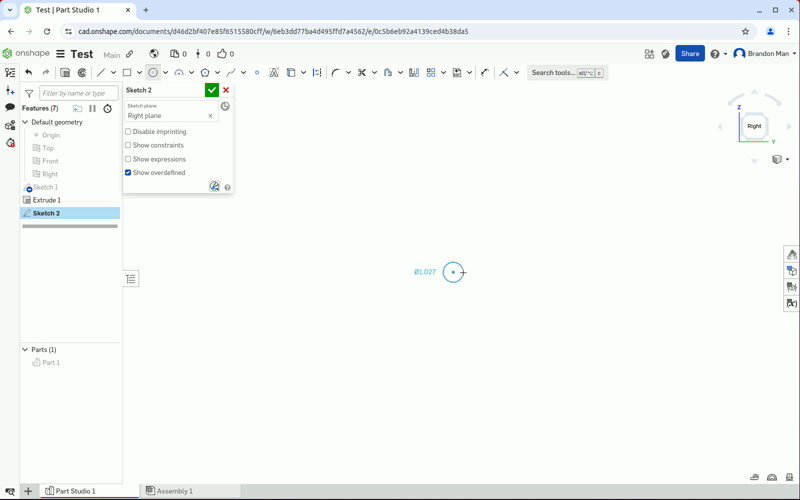
scroll(6)
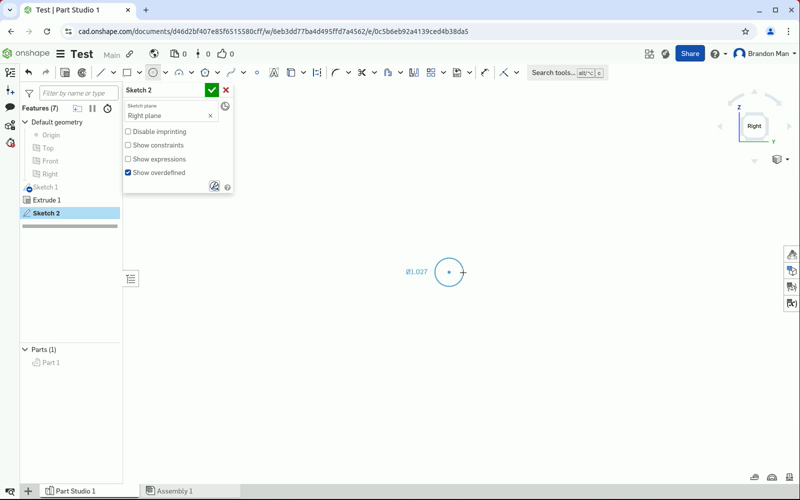
scroll(6)
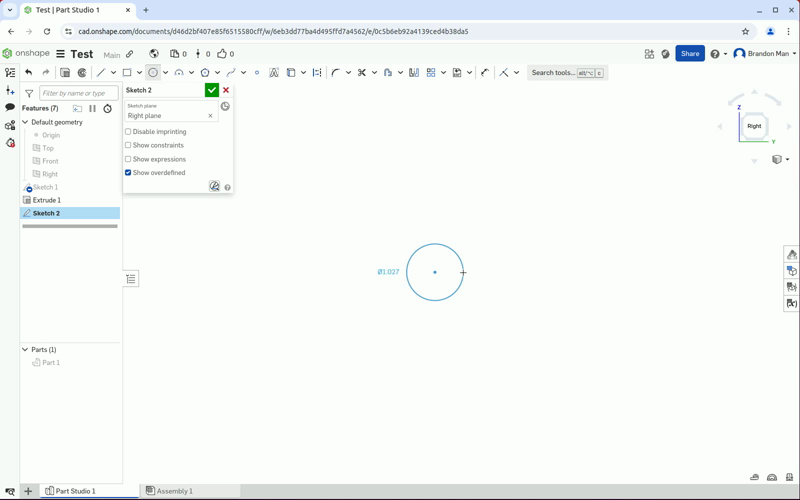
click(463, 272)
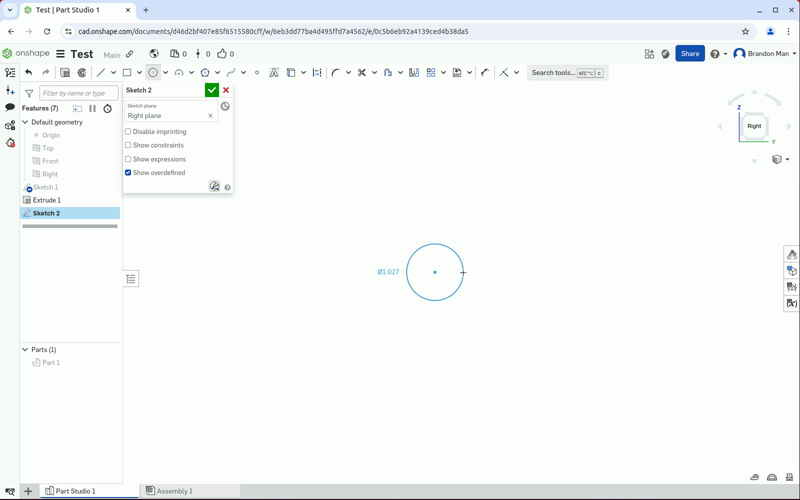
scroll(-6)
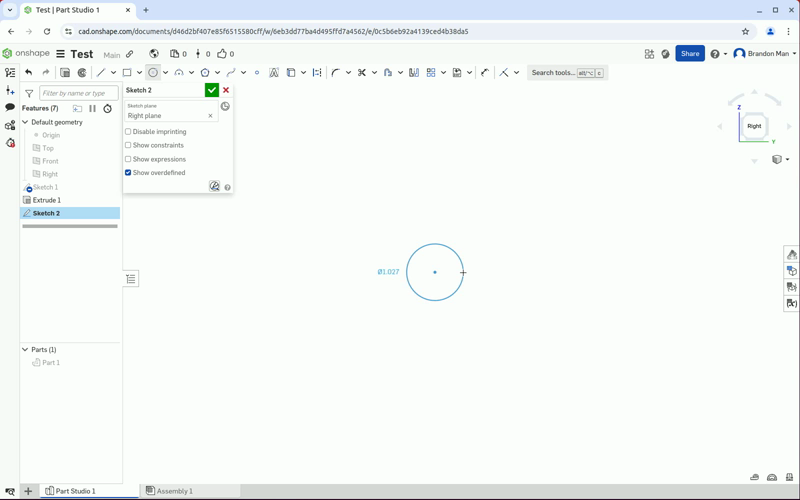
scroll(-6)
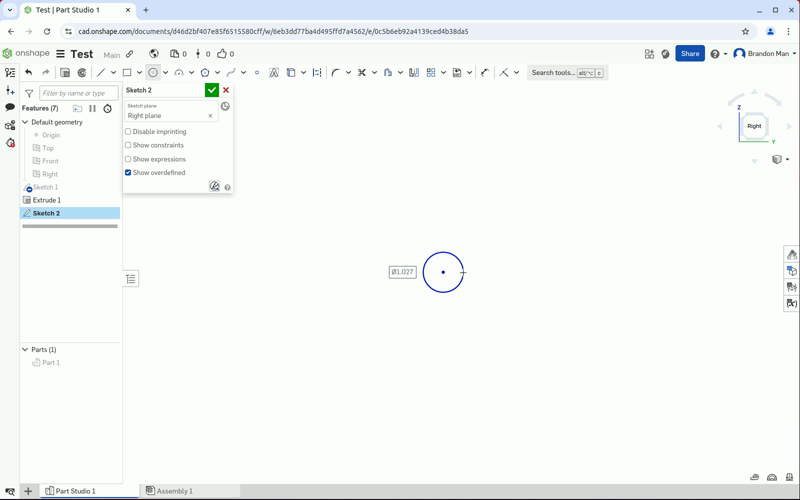
scroll(-6)
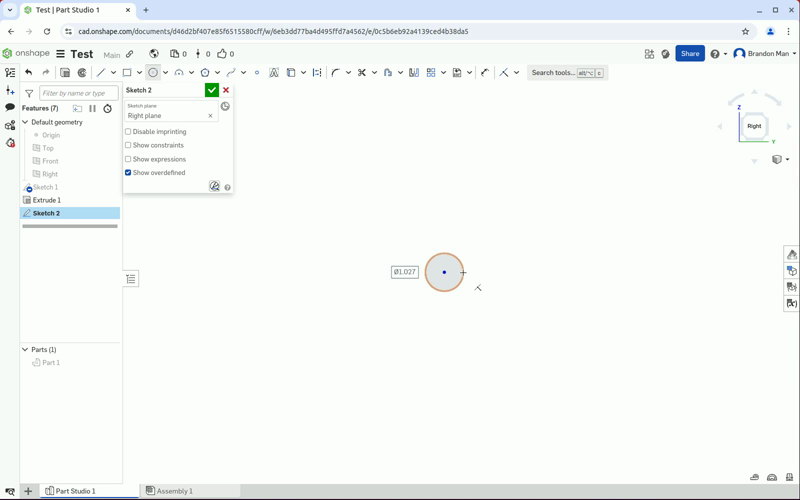
scroll(-6)
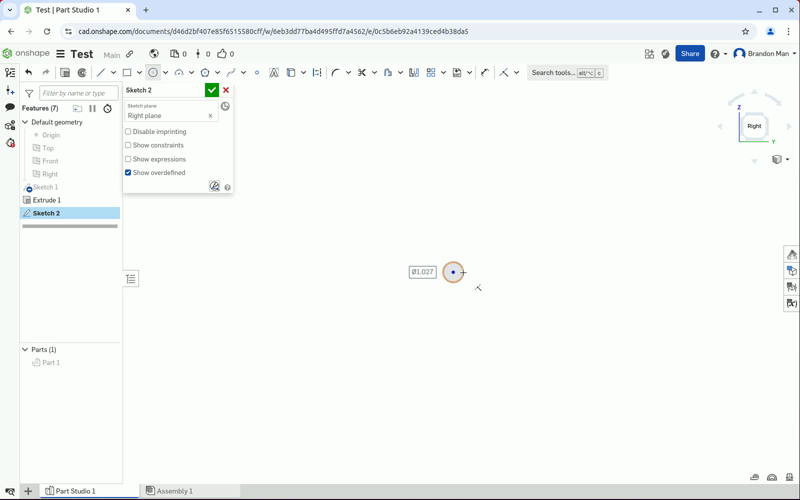
scroll(-6)
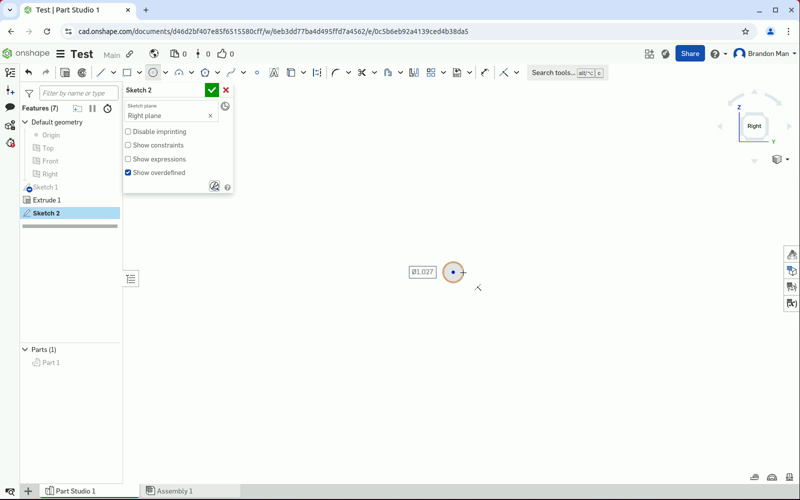
scroll(-6)
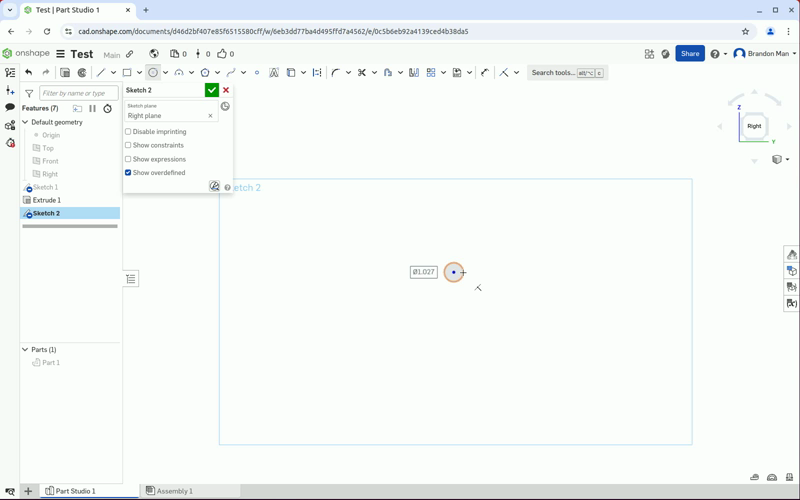
scroll(-6)
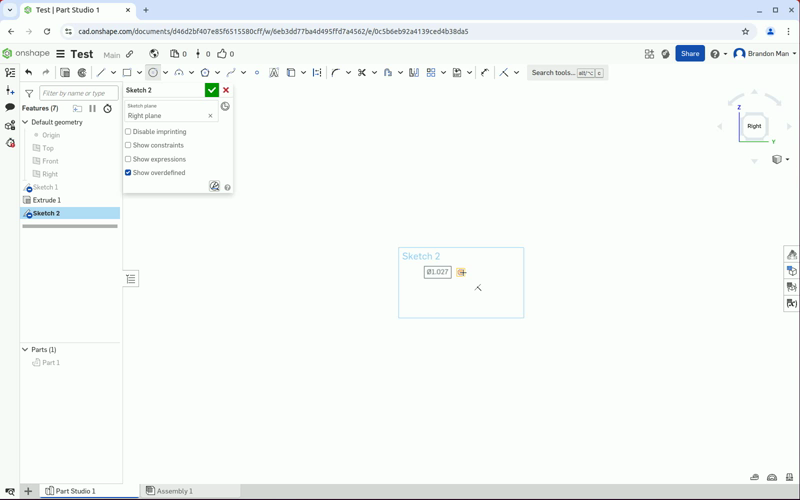
key(esc)
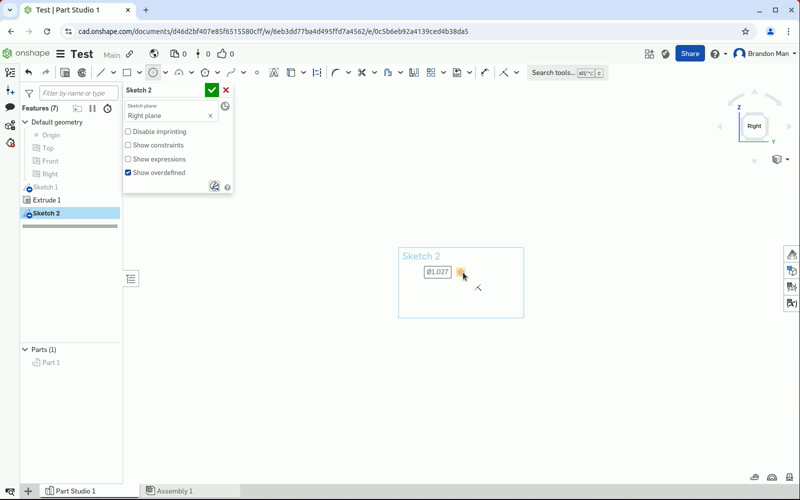
mouse_move(459, 271)
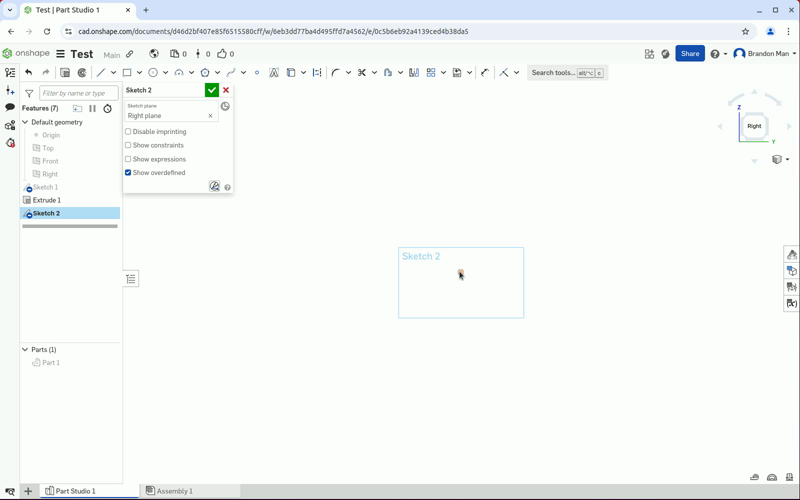
scroll(6)
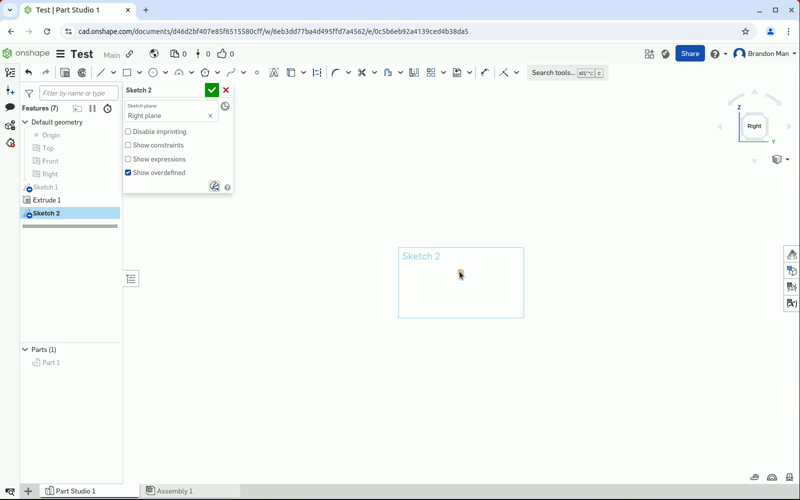
scroll(6)
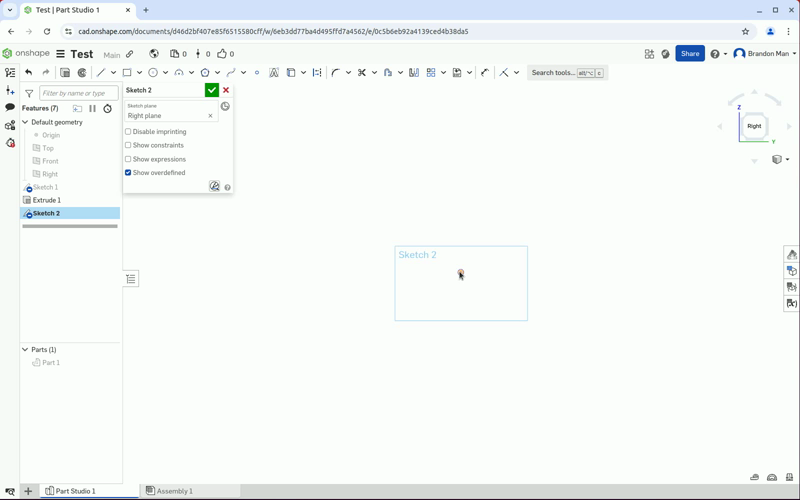
scroll(6)
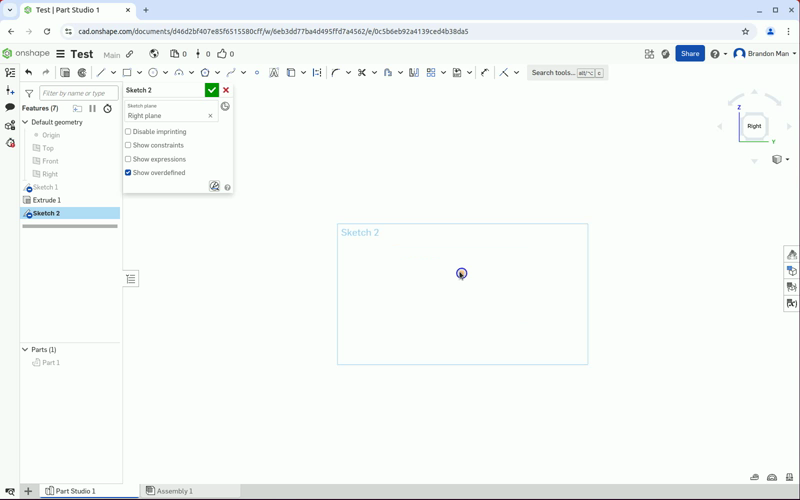
scroll(6)
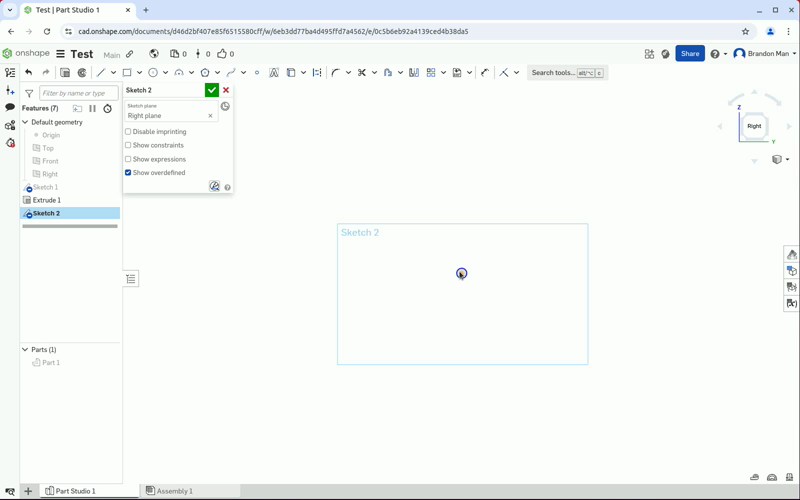
scroll(6)
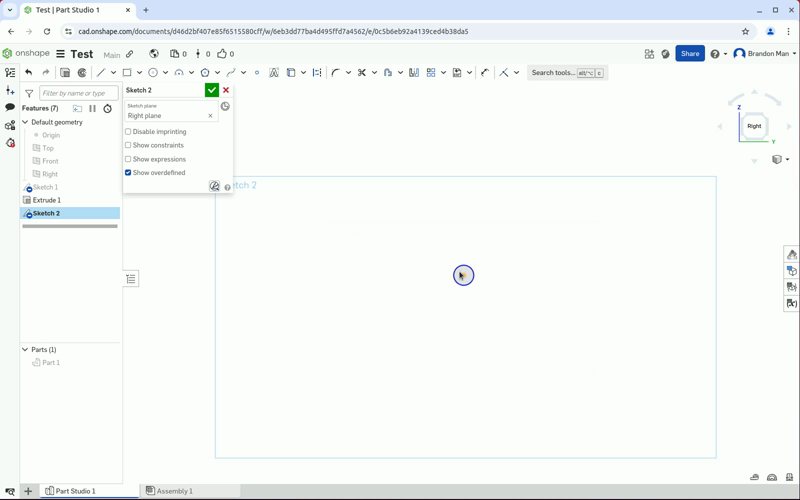
scroll(6)
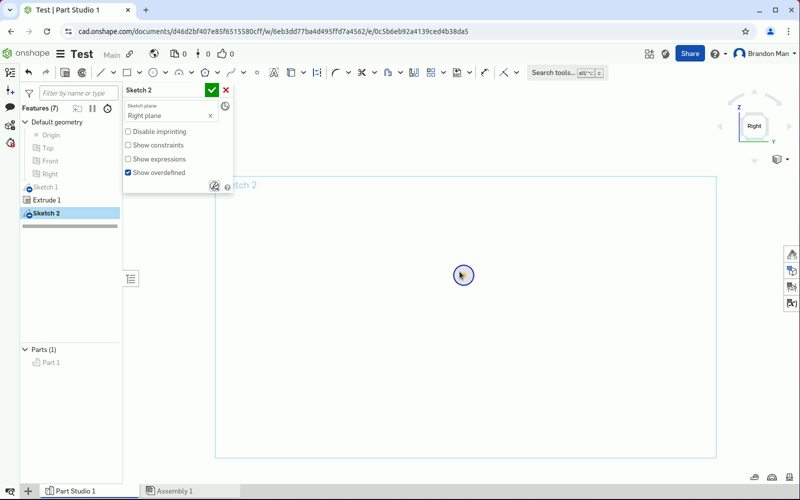
scroll(6)
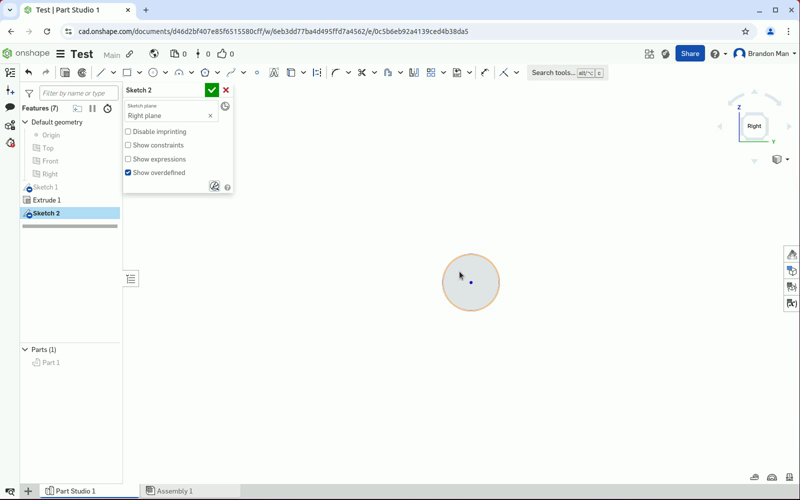
click(459, 271)
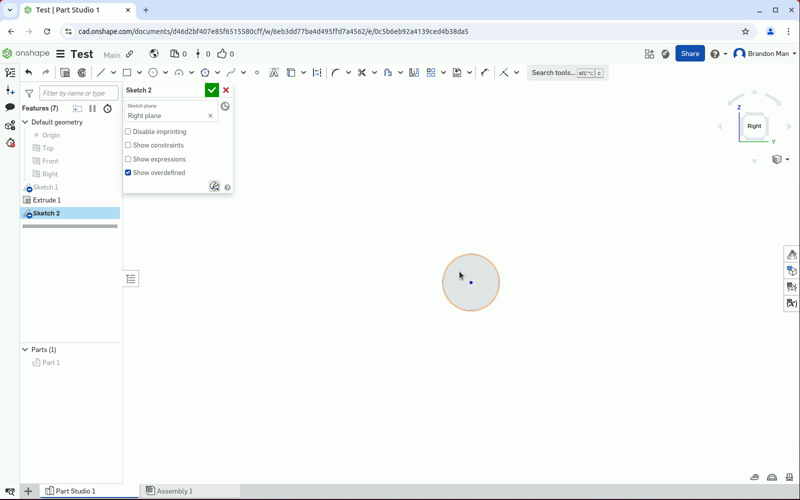
scroll(-6)
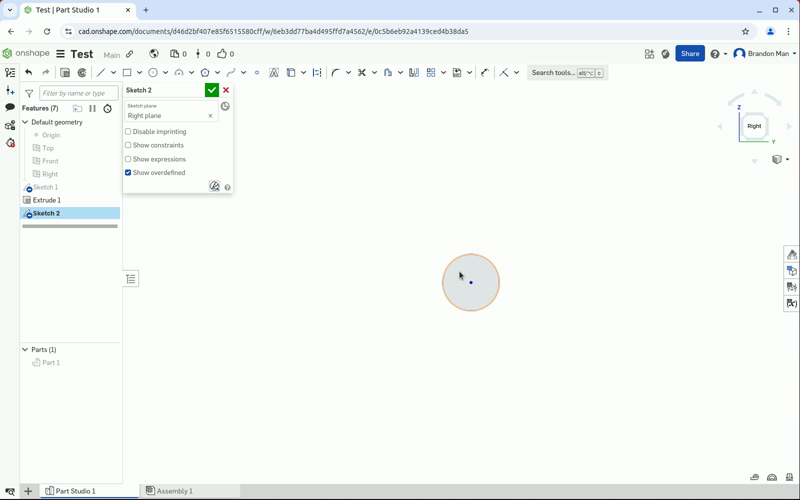
scroll(-6)
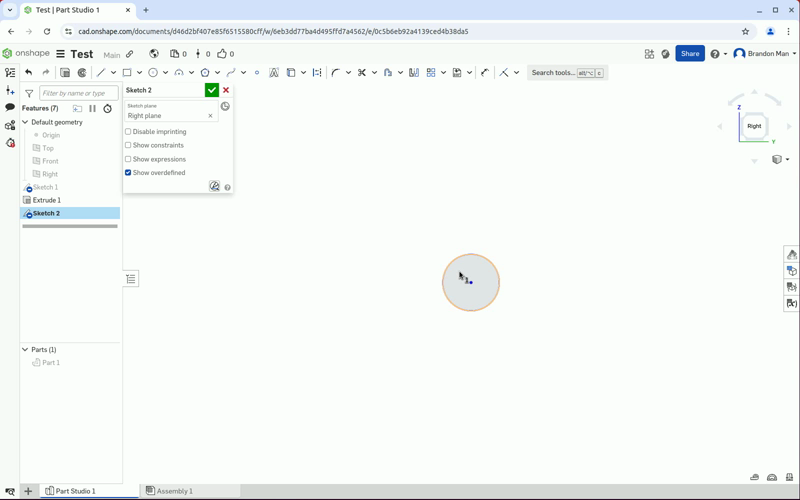
scroll(-6)
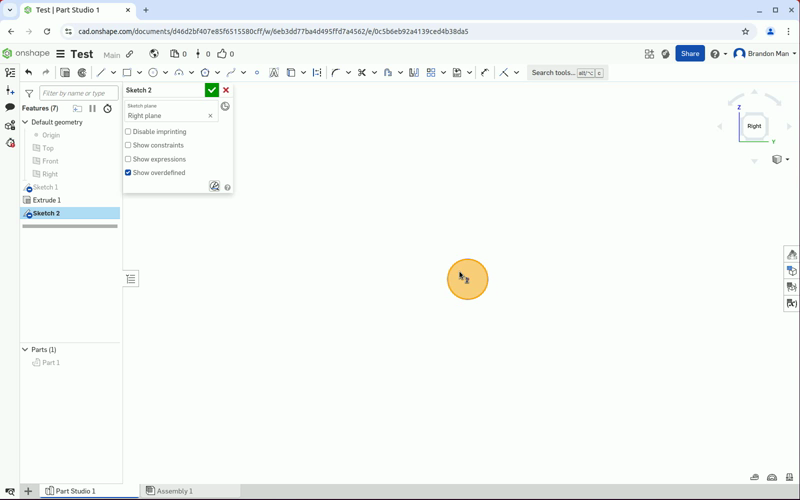
scroll(-6)
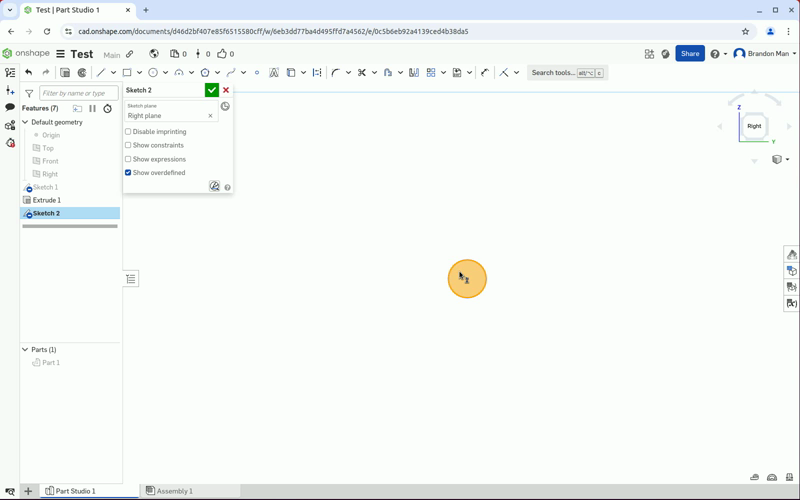
scroll(-6)
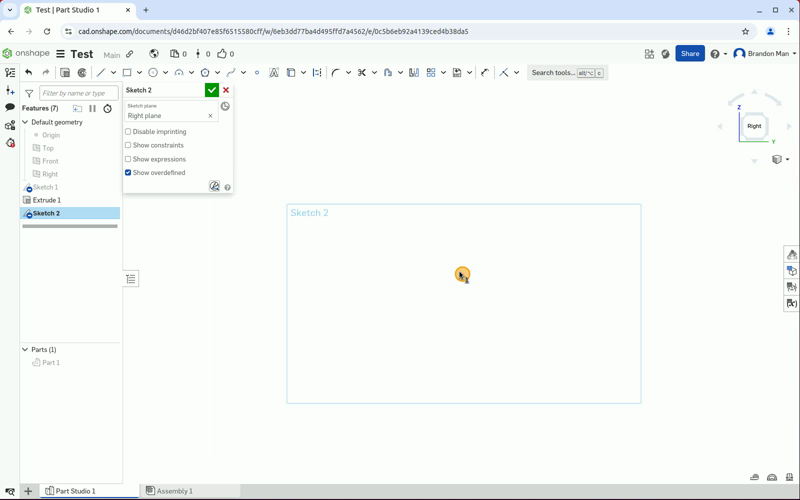
scroll(-6)
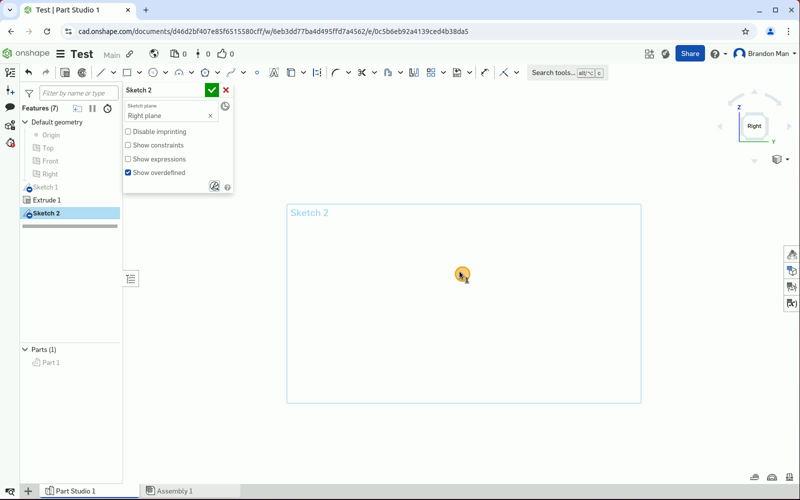
scroll(-6)
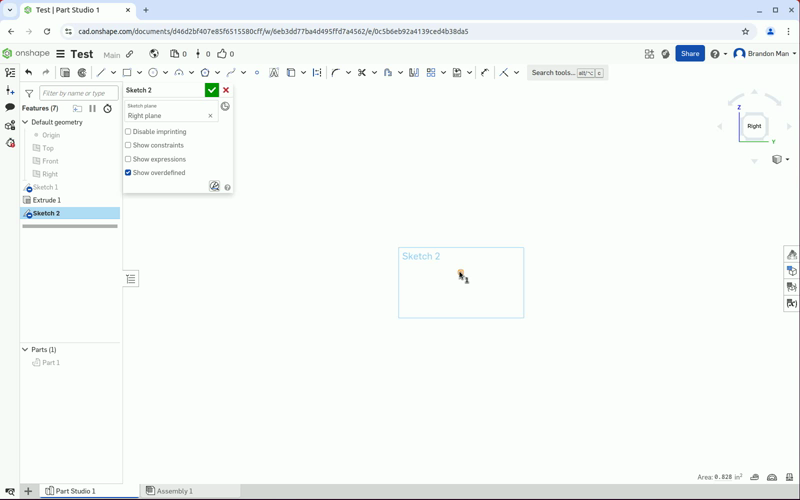
mouse_move(73, 352)
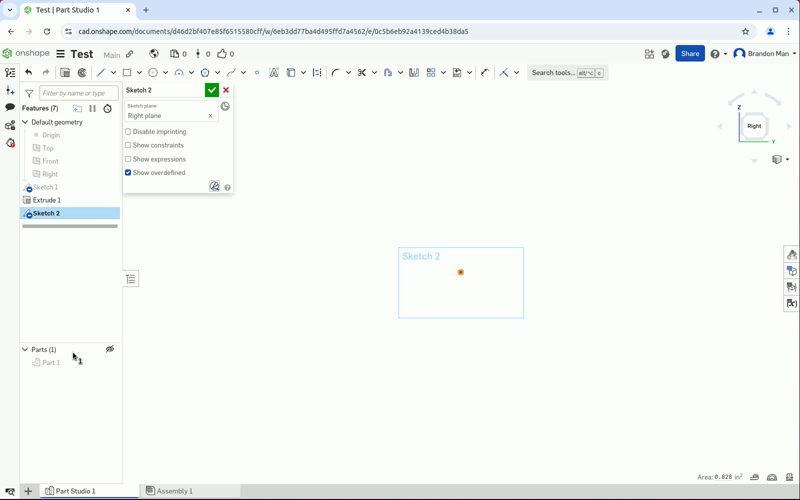
key(shift+y)
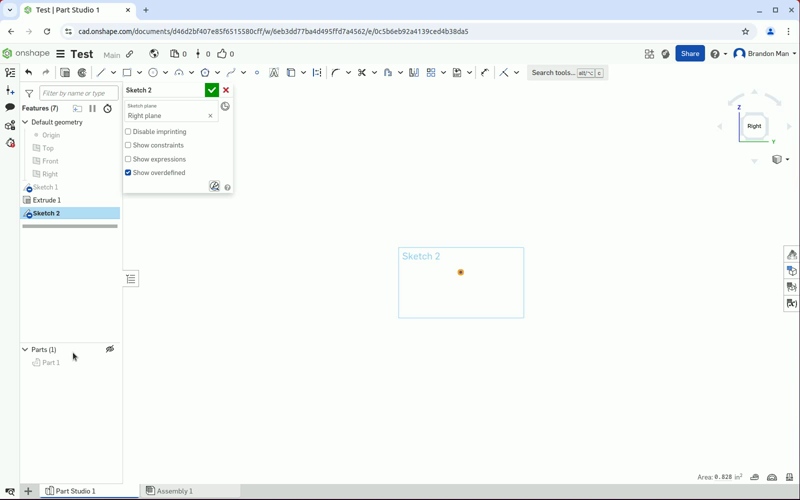
key(shift+e)
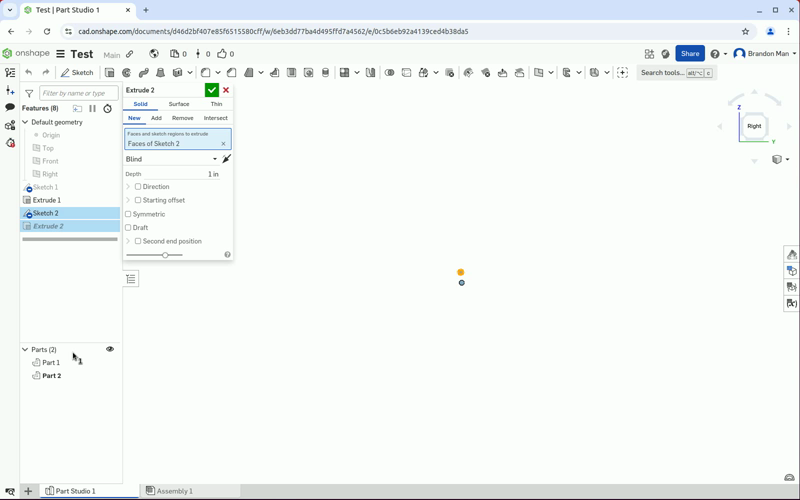
mouse_move(143, 106)
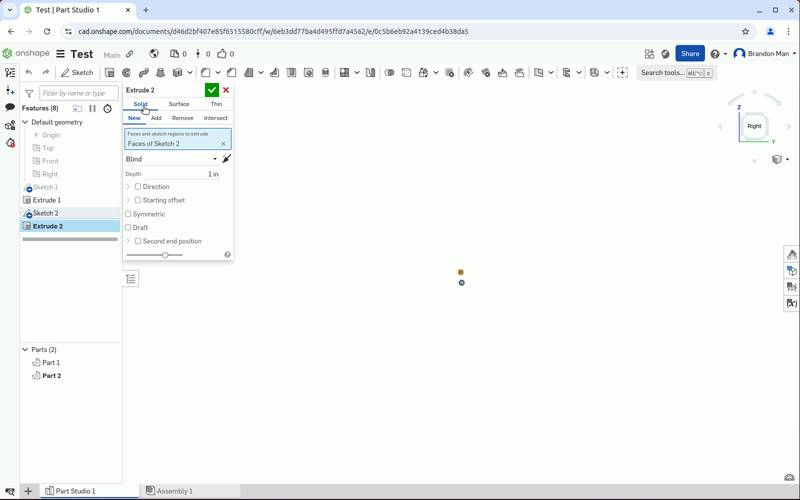
click(143, 106)
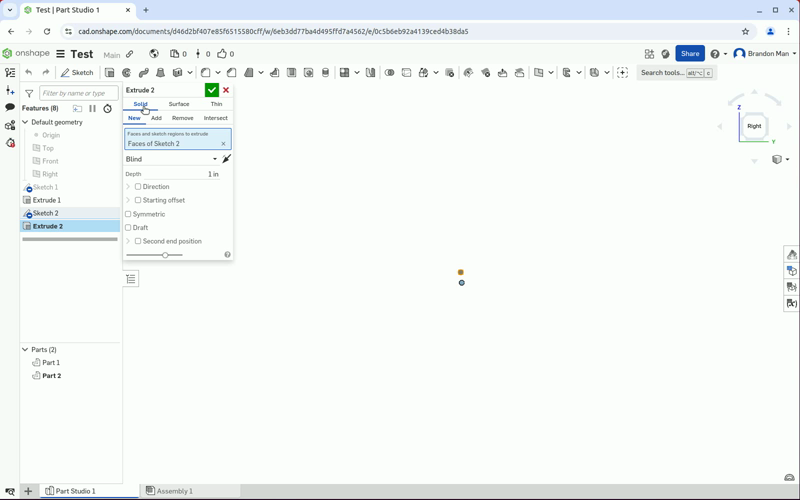
mouse_move(137, 120)
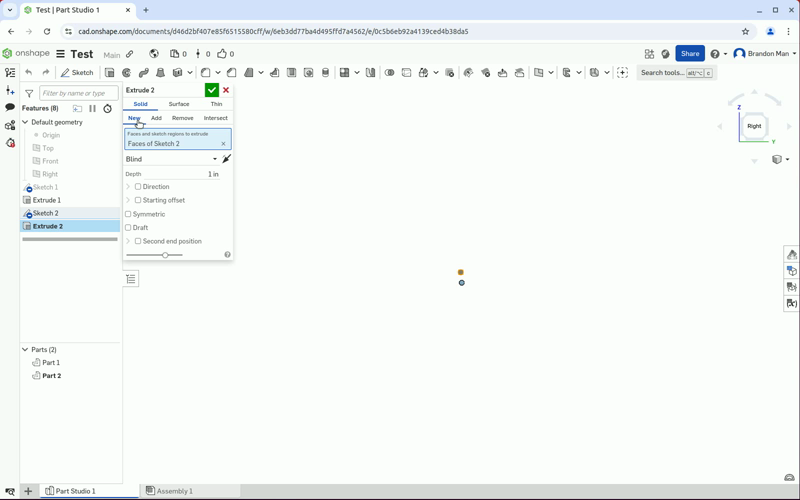
click(137, 120)
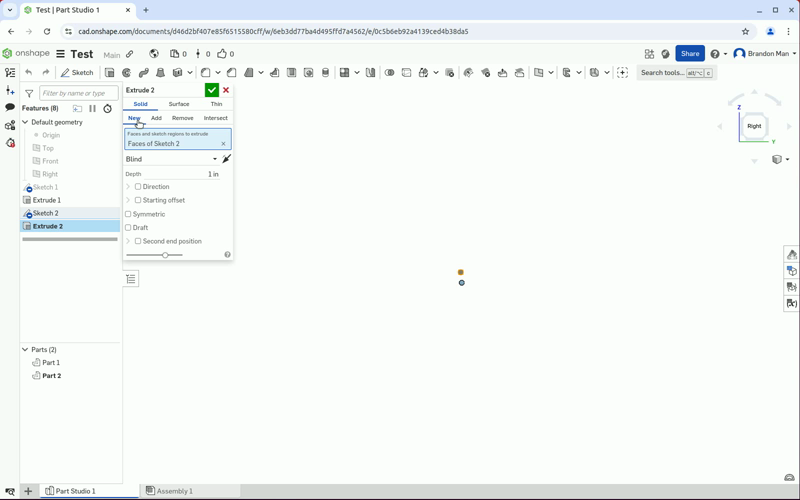
key(tab, 4)
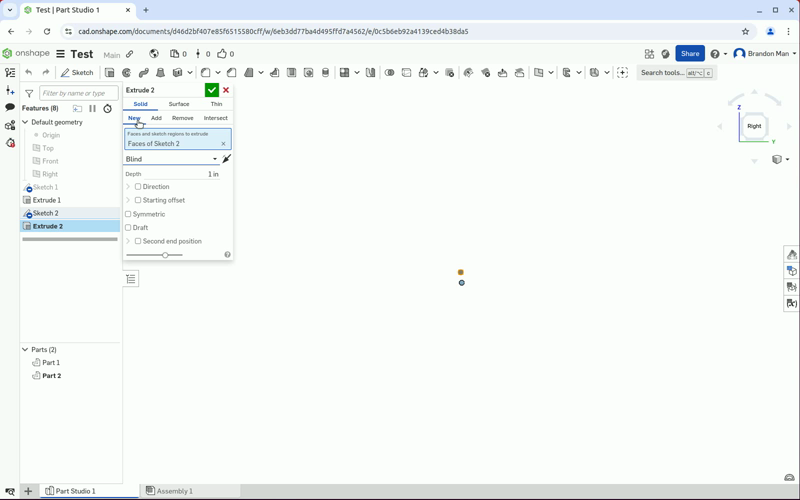
text(23.108)
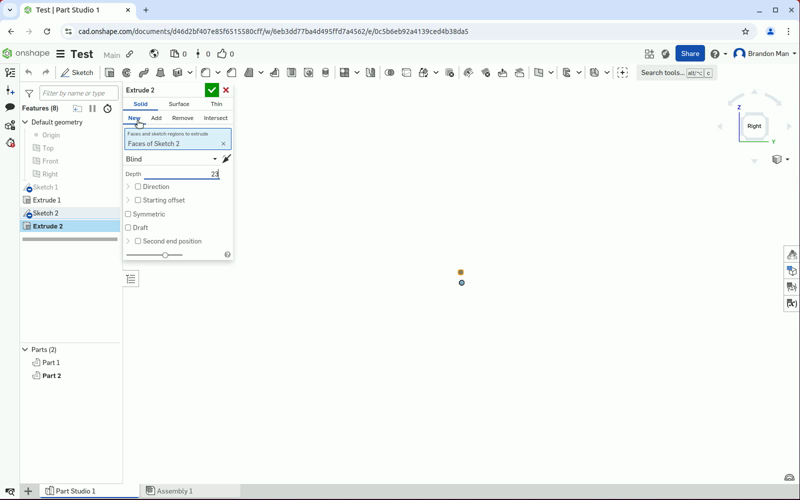
key(enter)
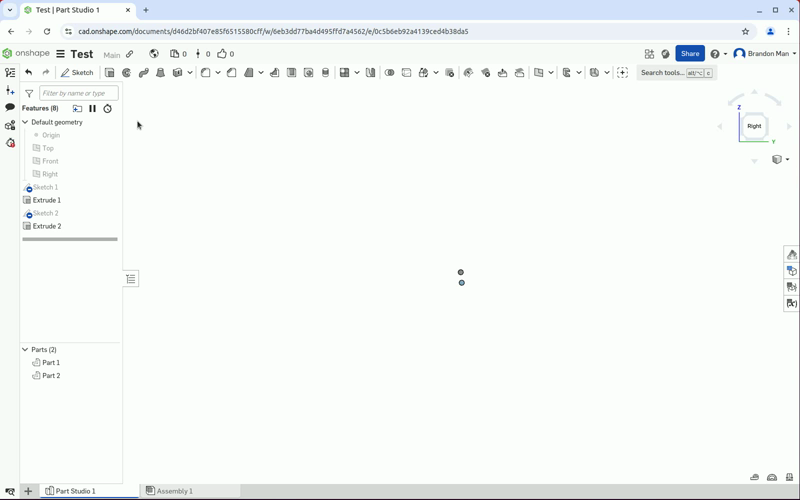
key(shift+h)
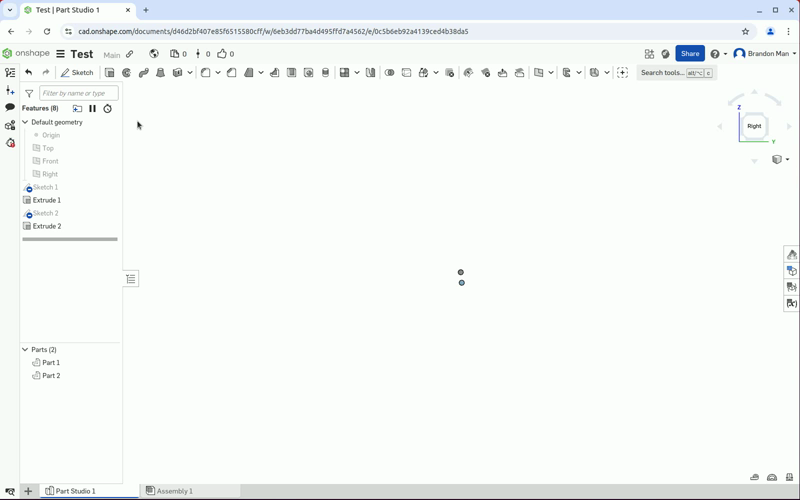
key(shift+h)
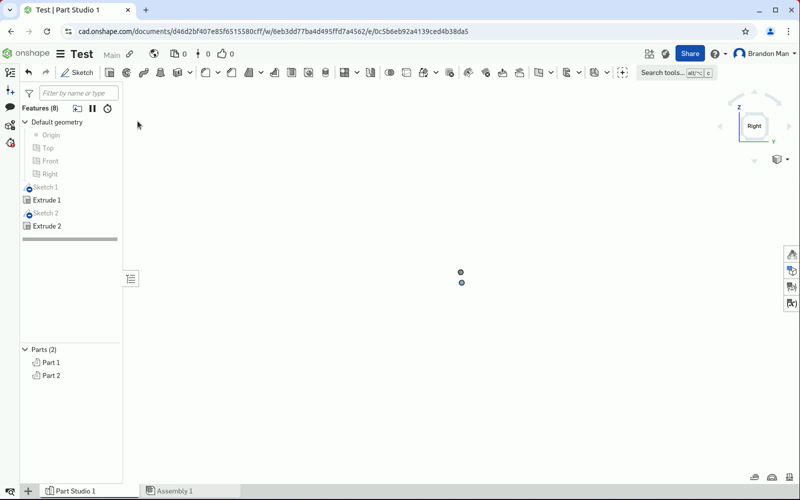
mouse_move(73, 189)
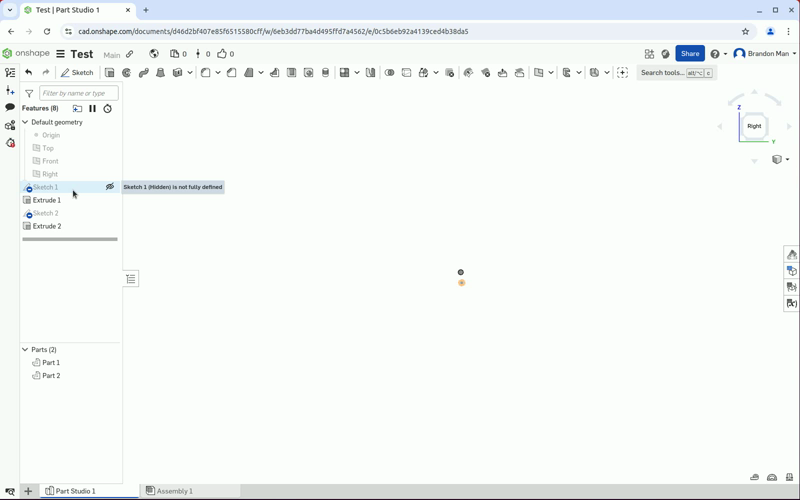
click(73, 189)
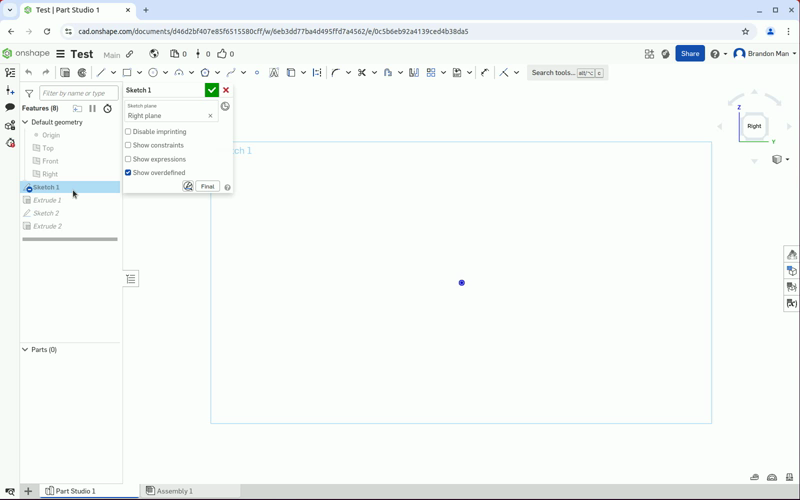
mouse_move(229, 92)
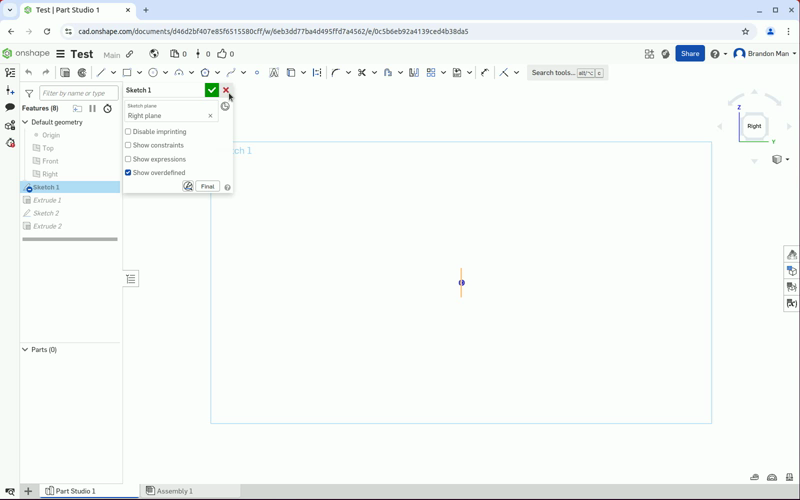
click(229, 92)
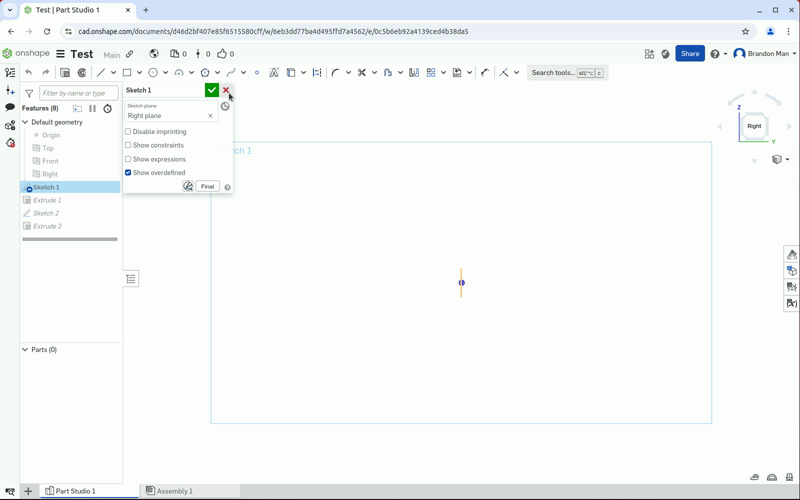
key(shift+s)
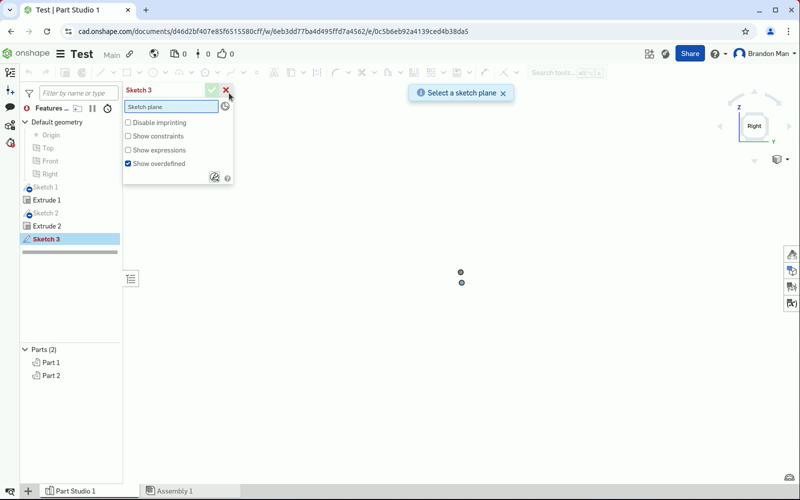
mouse_move(73, 176)
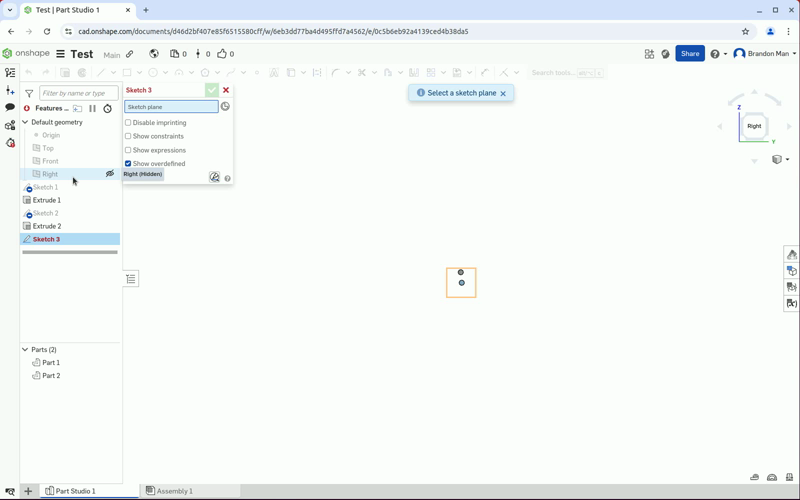
click(73, 176)
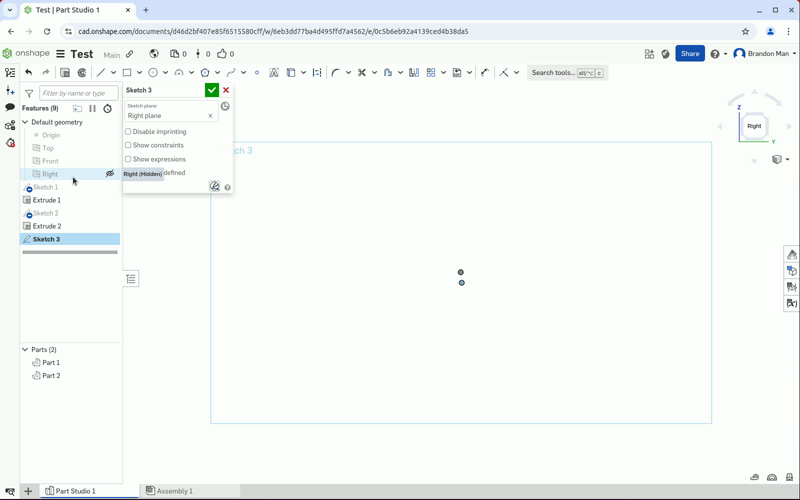
mouse_move(73, 352)
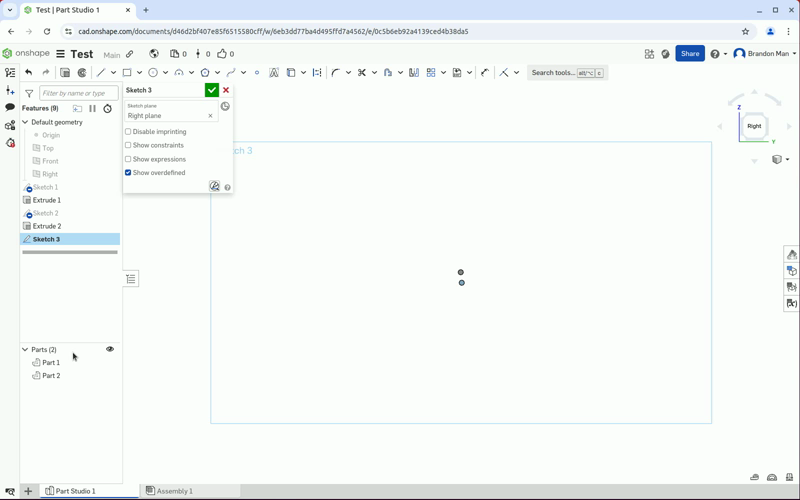
key(y)
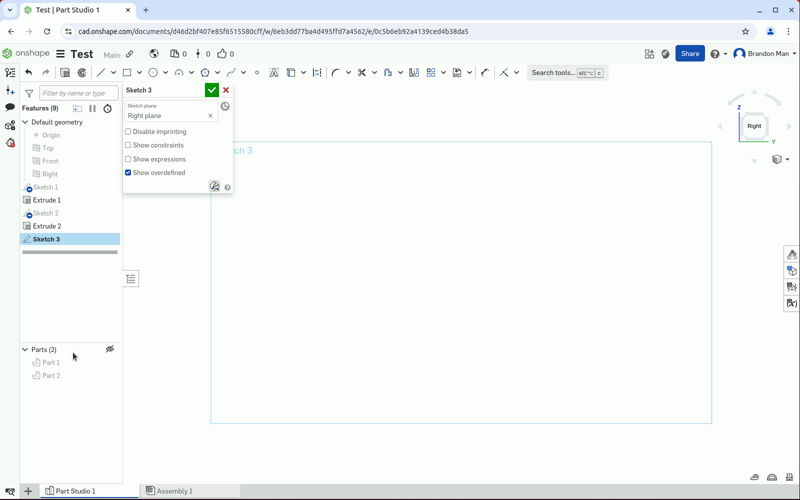
key(c)
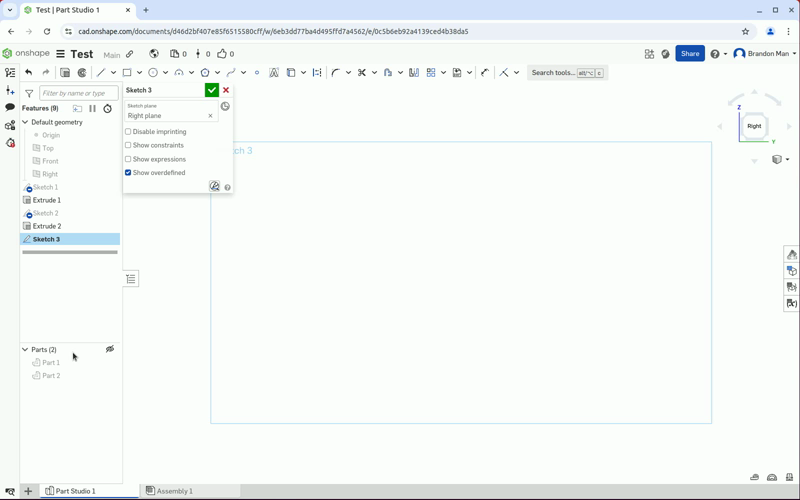
key_down(shift)
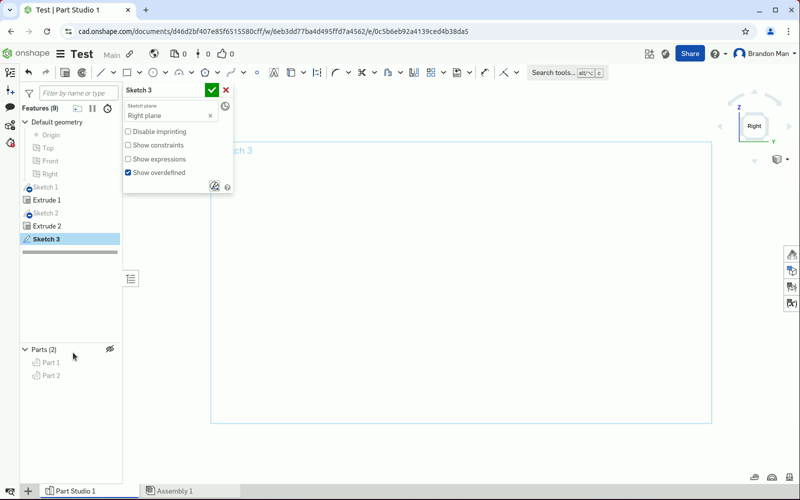
mouse_move(460, 291)
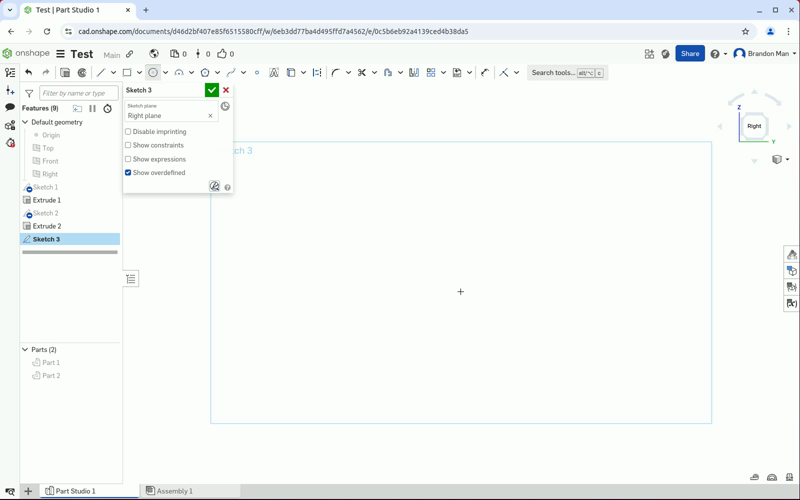
click(460, 291)
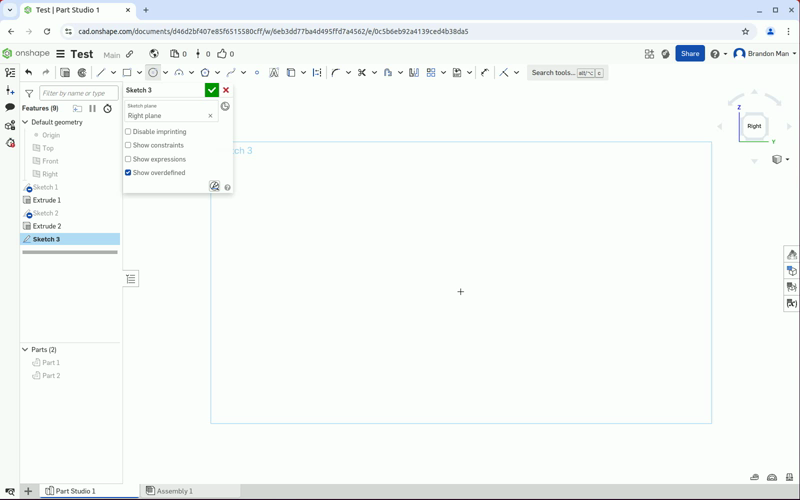
key_up(shift)
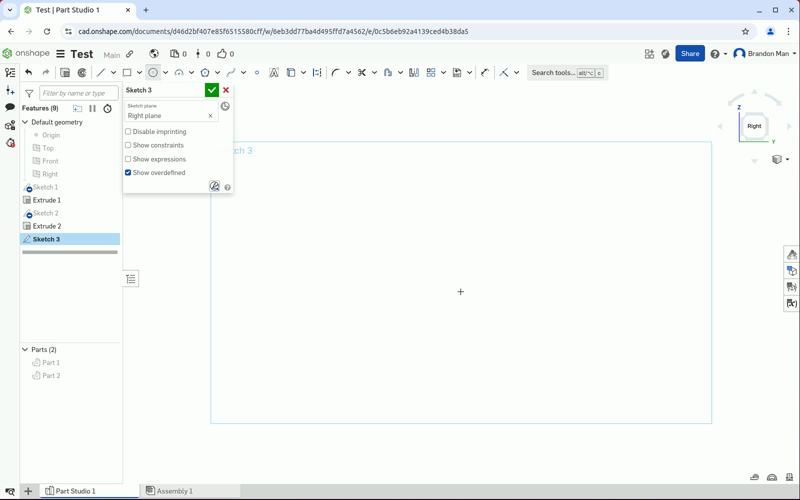
mouse_move(461, 291)
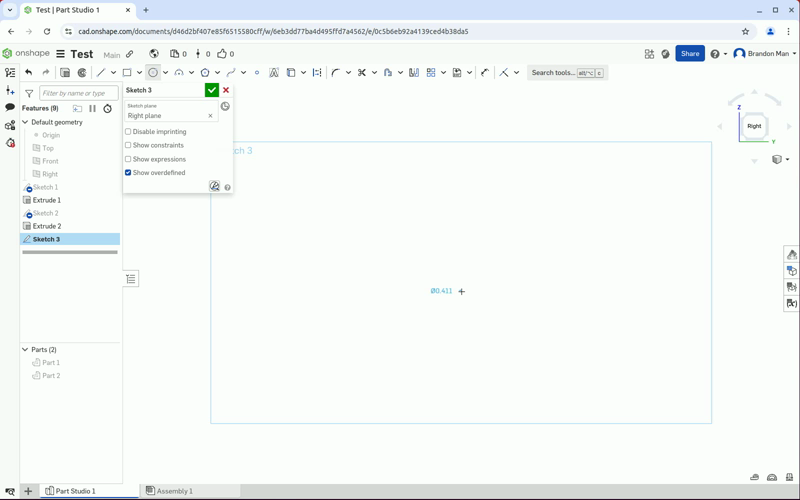
scroll(6)
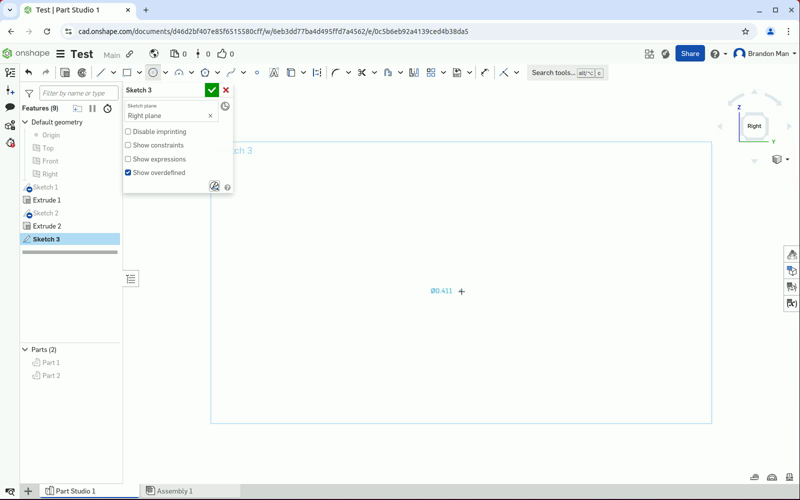
scroll(6)
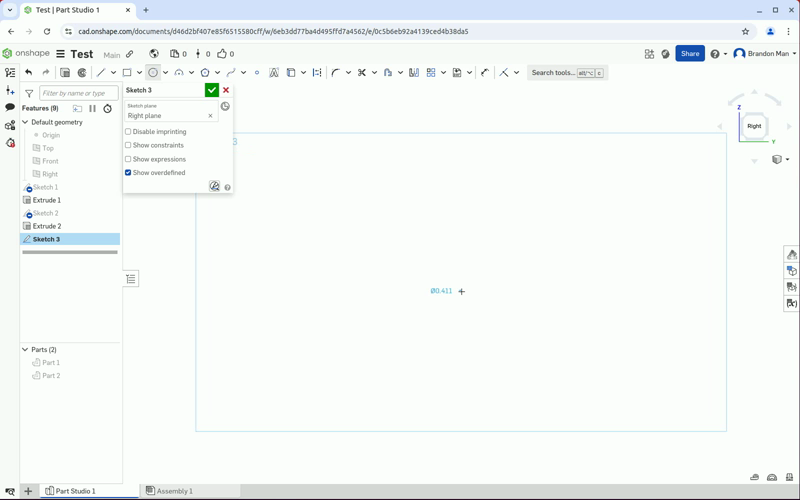
scroll(6)
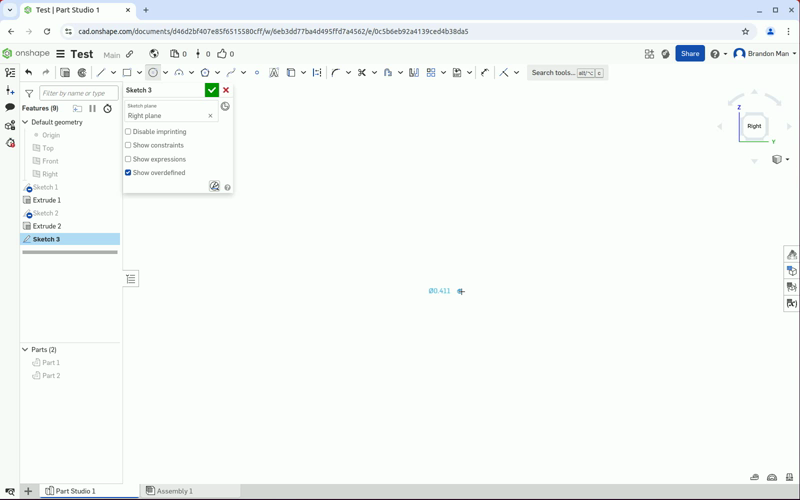
scroll(6)
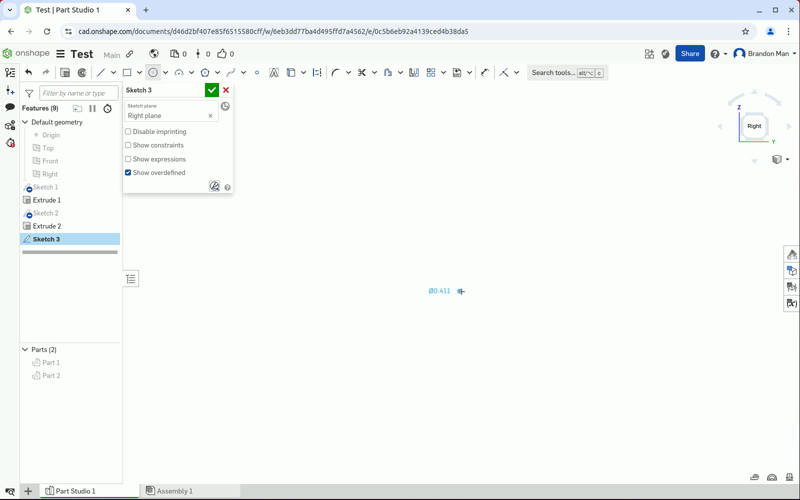
scroll(6)
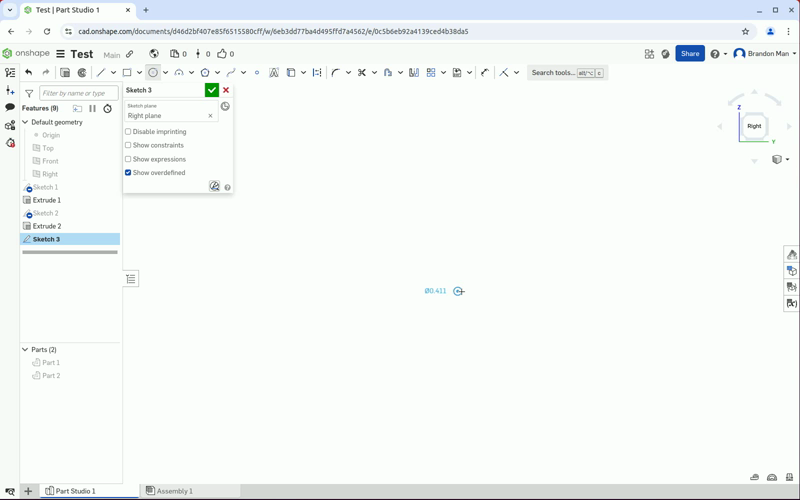
scroll(6)
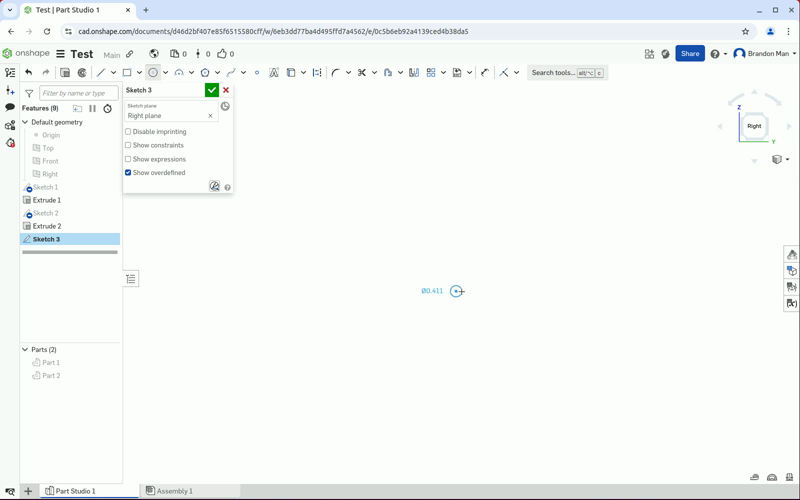
scroll(6)
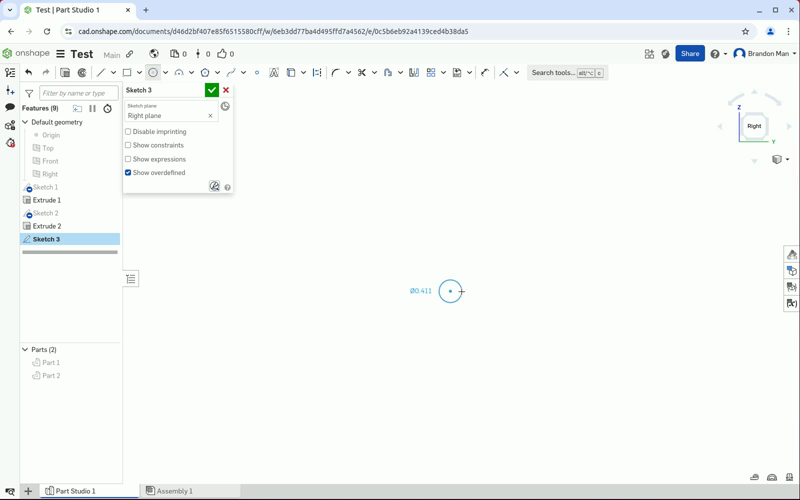
click(461, 291)
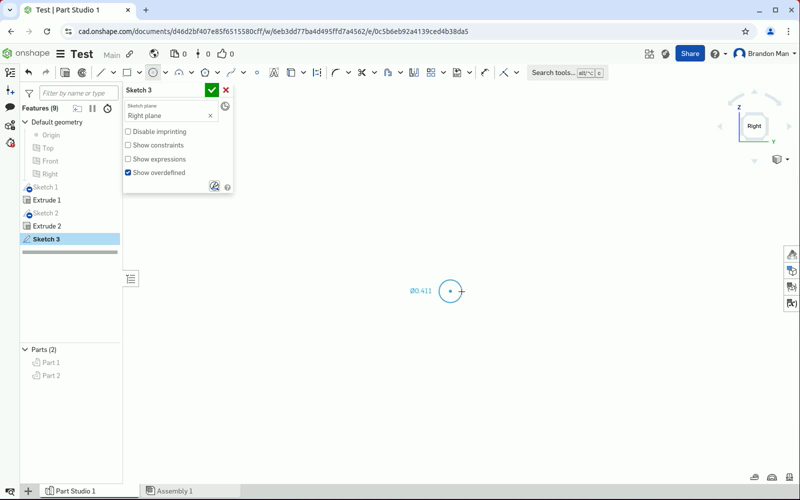
scroll(-6)
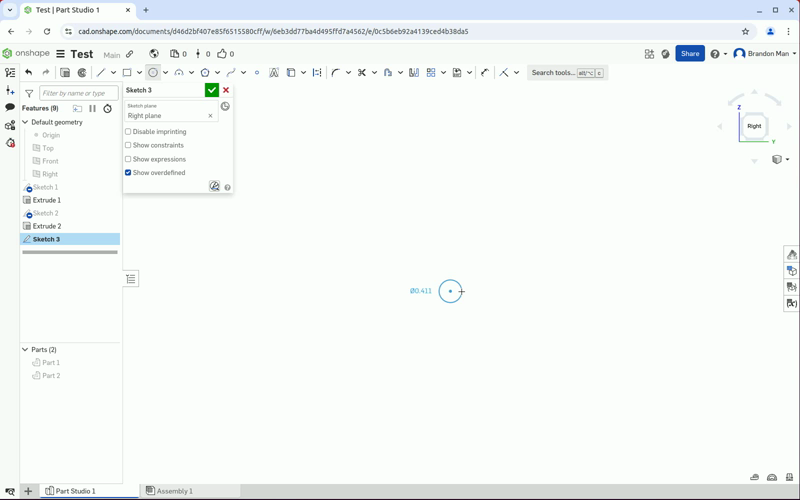
scroll(-6)
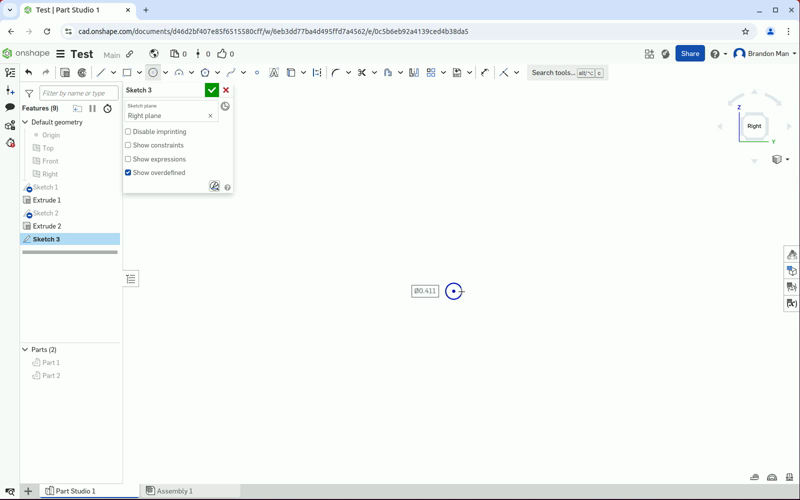
scroll(-6)
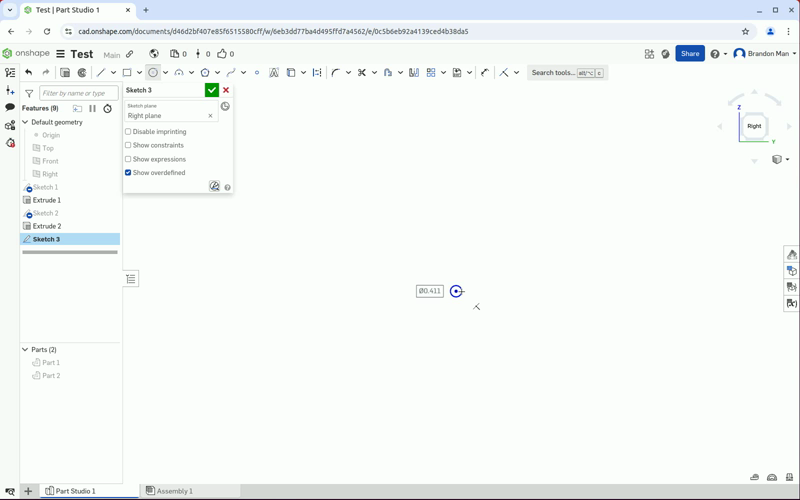
scroll(-6)
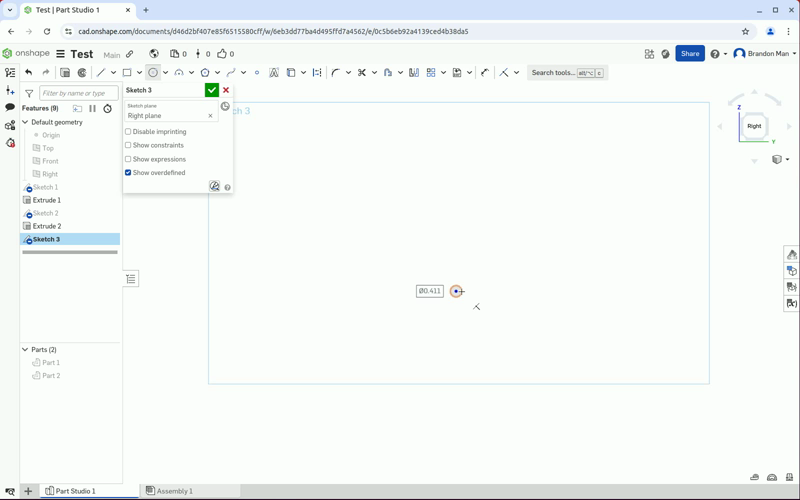
scroll(-6)
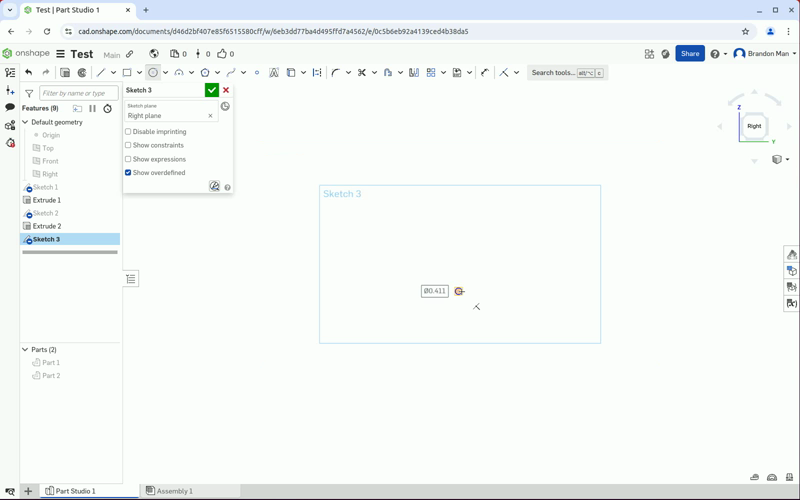
scroll(-6)
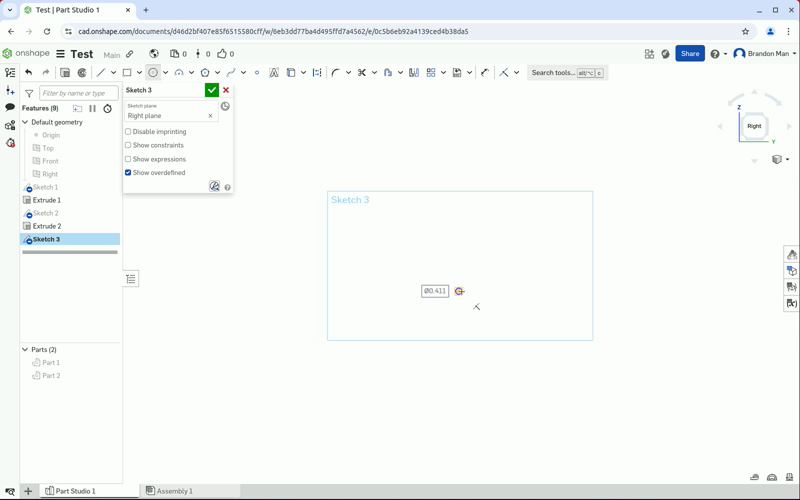
scroll(-6)
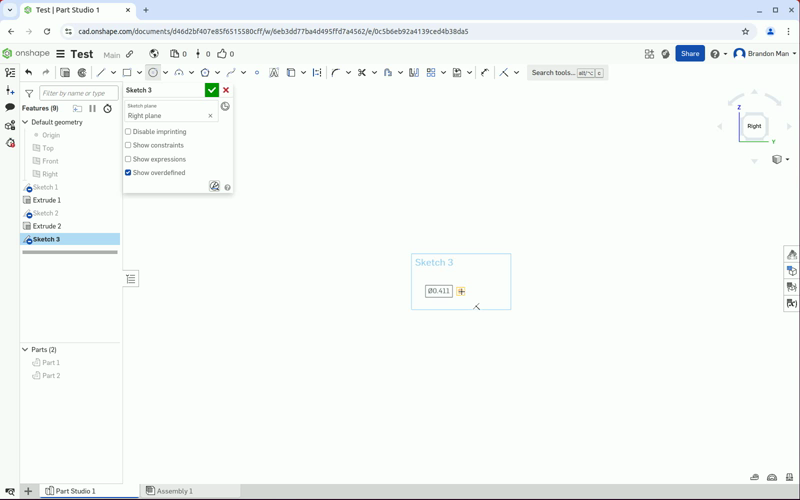
key(esc)
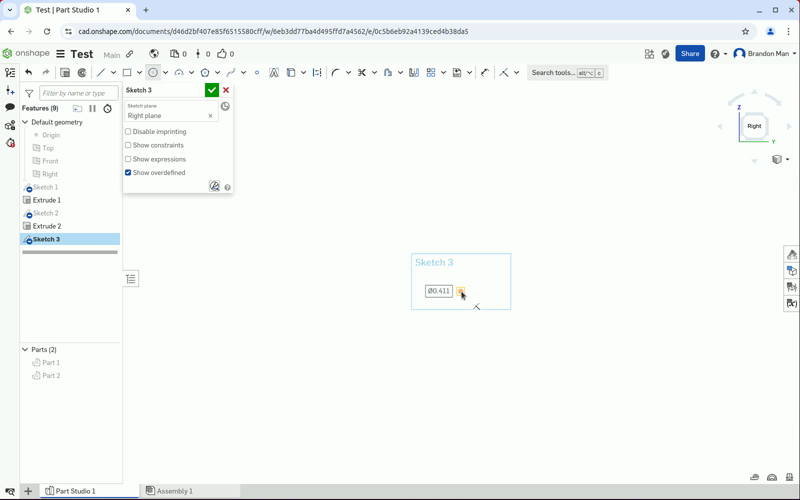
mouse_move(461, 290)
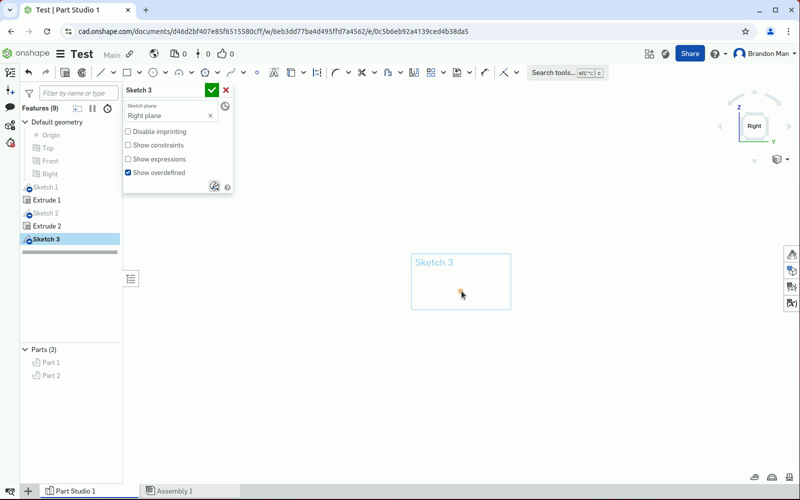
scroll(6)
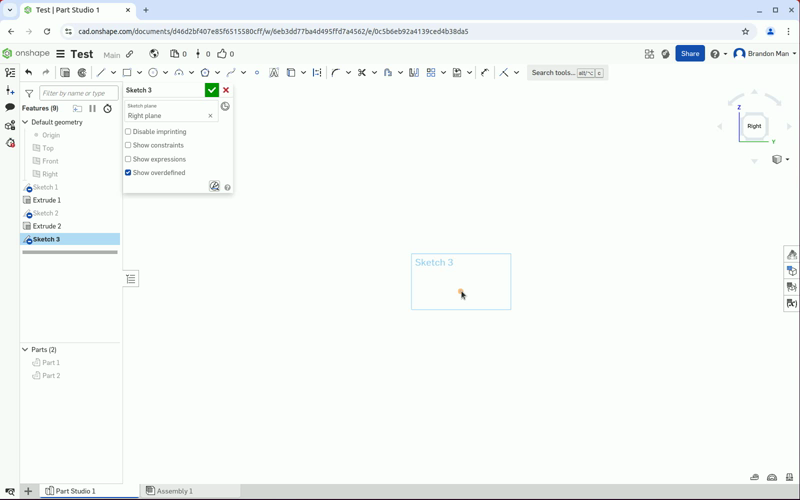
scroll(6)
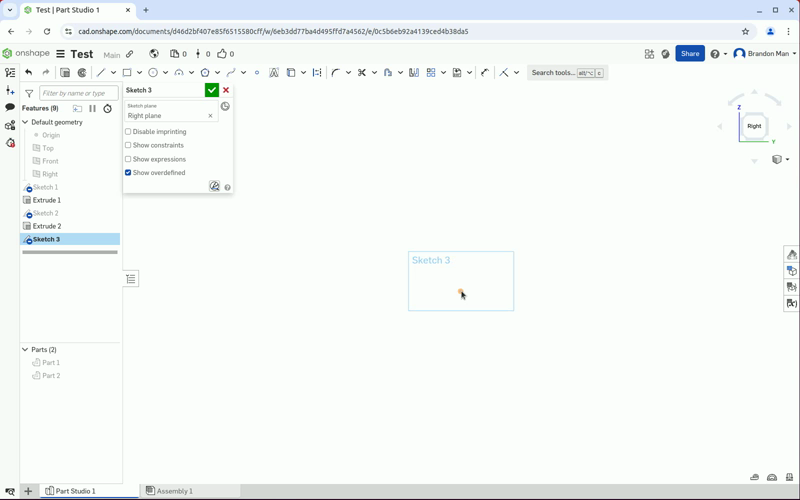
scroll(6)
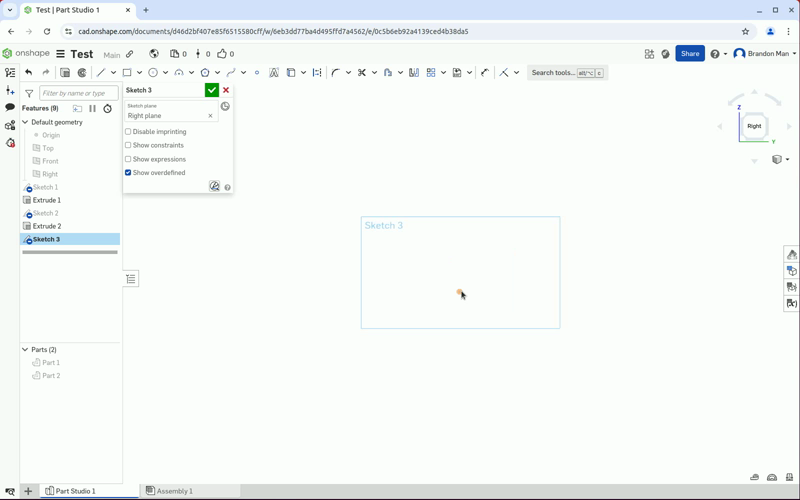
scroll(6)
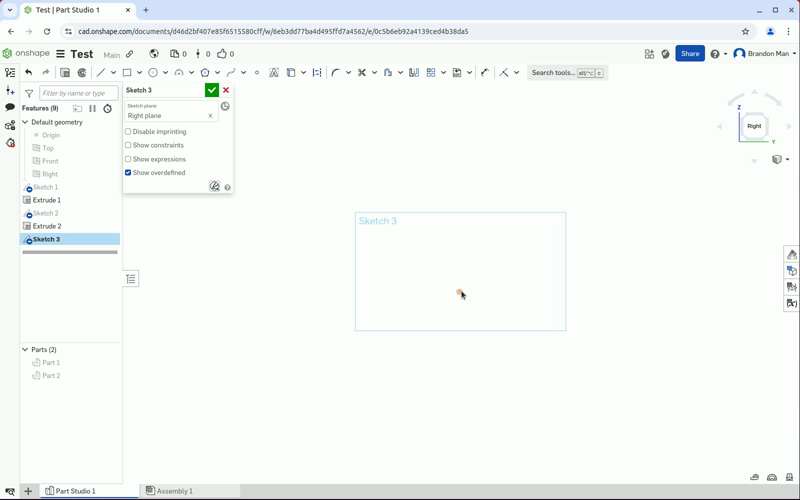
scroll(6)
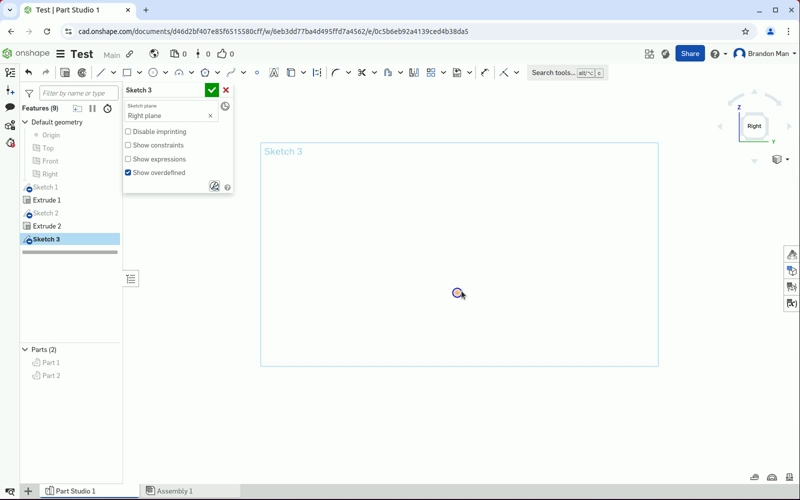
scroll(6)
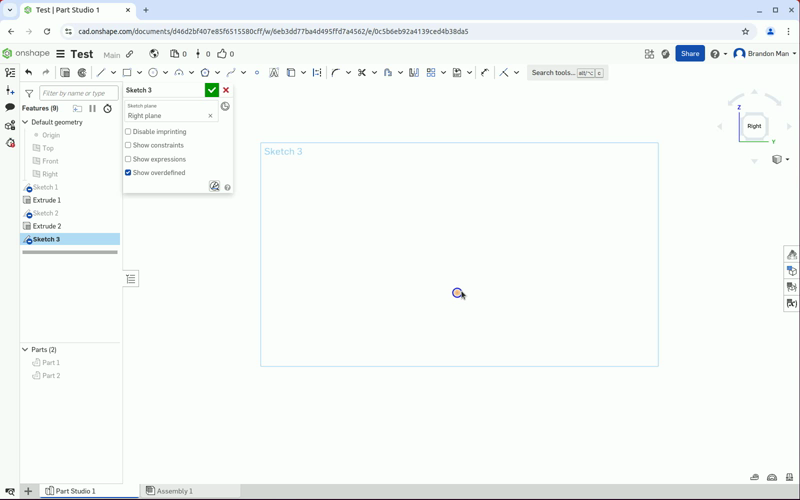
scroll(6)
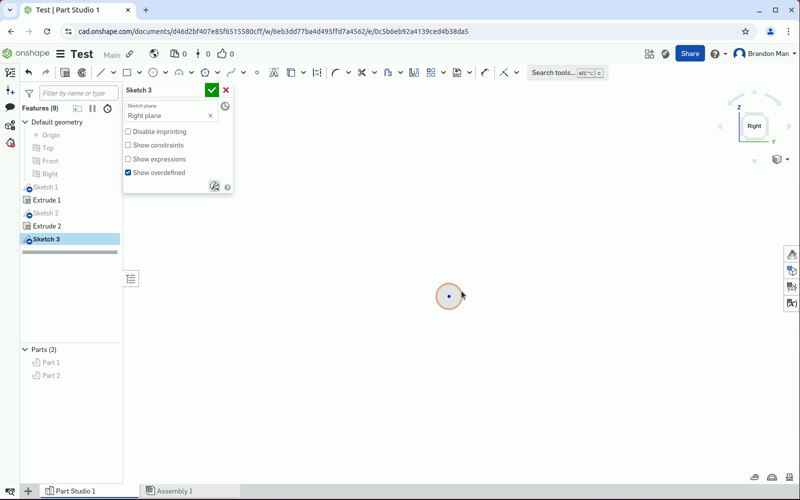
click(461, 290)
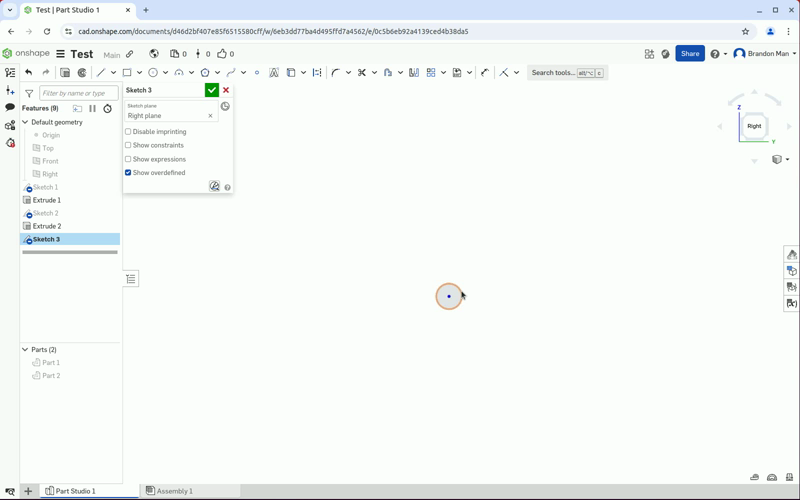
scroll(-6)
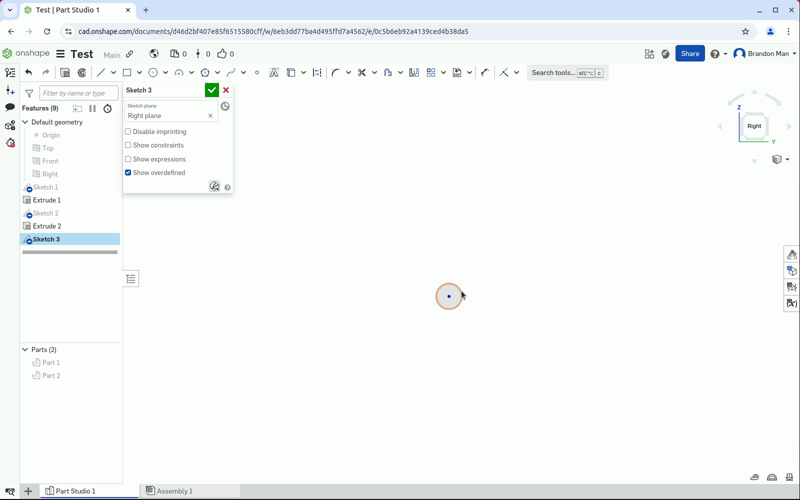
scroll(-6)
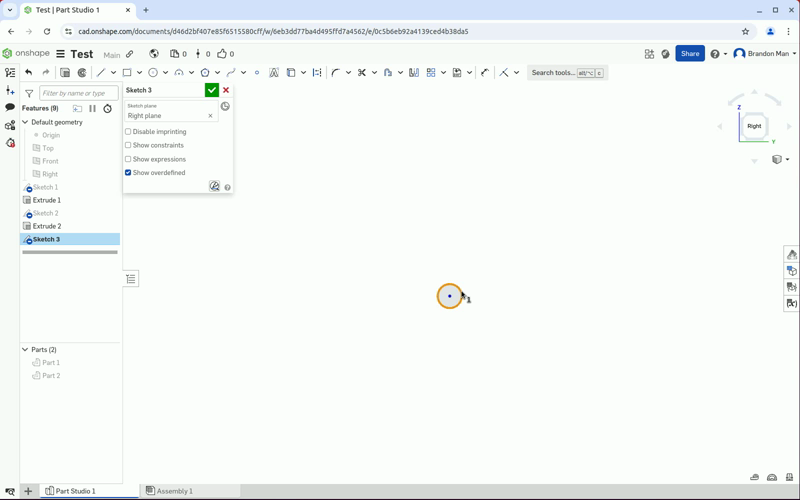
scroll(-6)
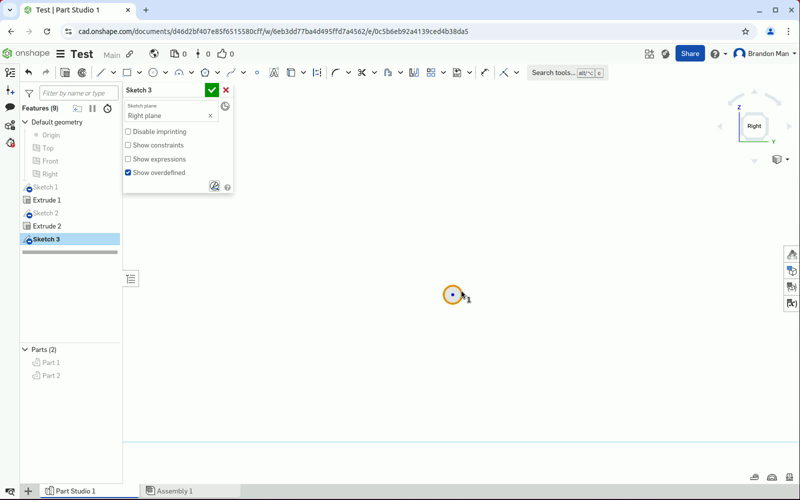
scroll(-6)
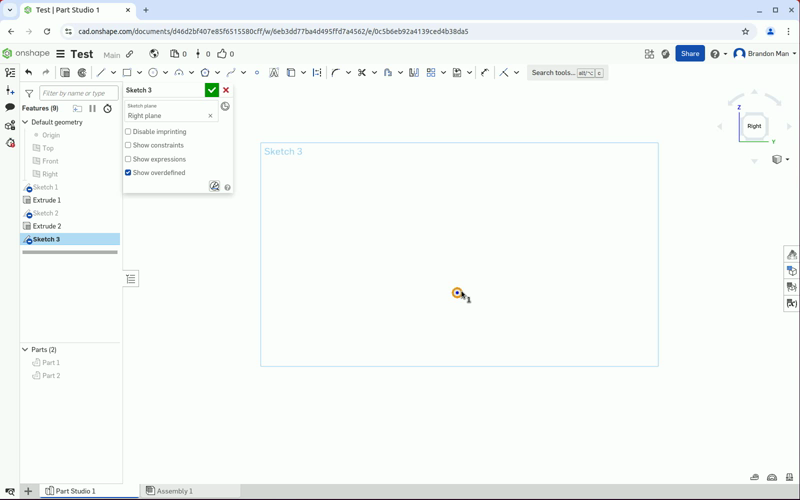
scroll(-6)
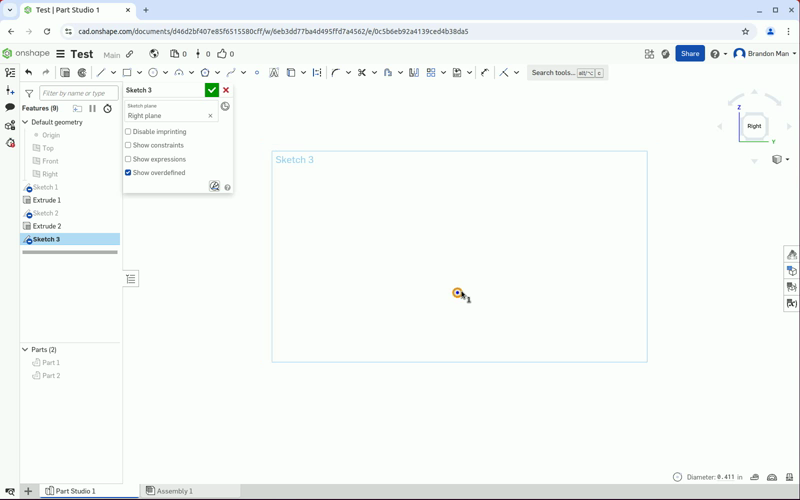
scroll(-6)
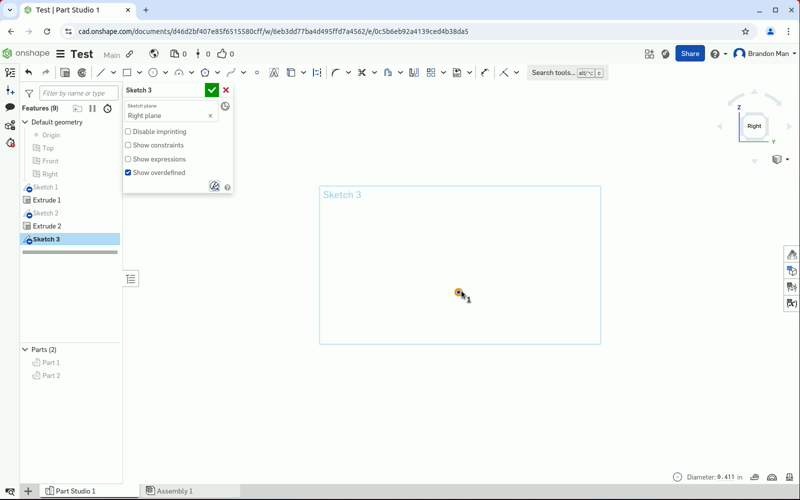
scroll(-6)
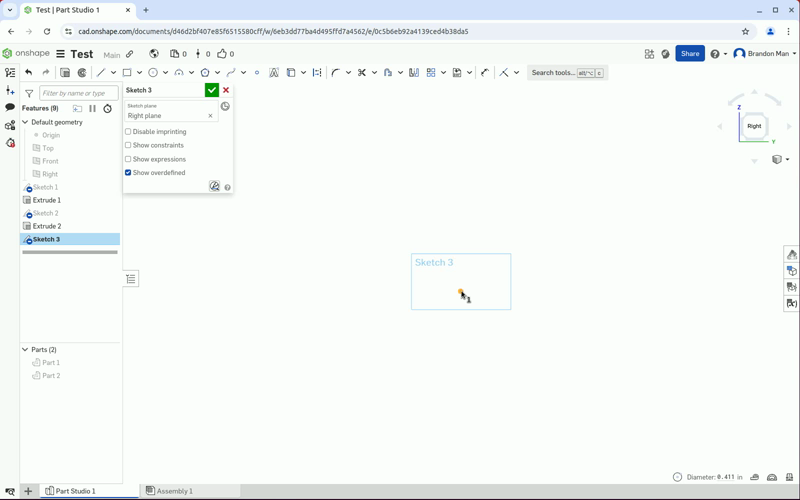
mouse_move(73, 352)
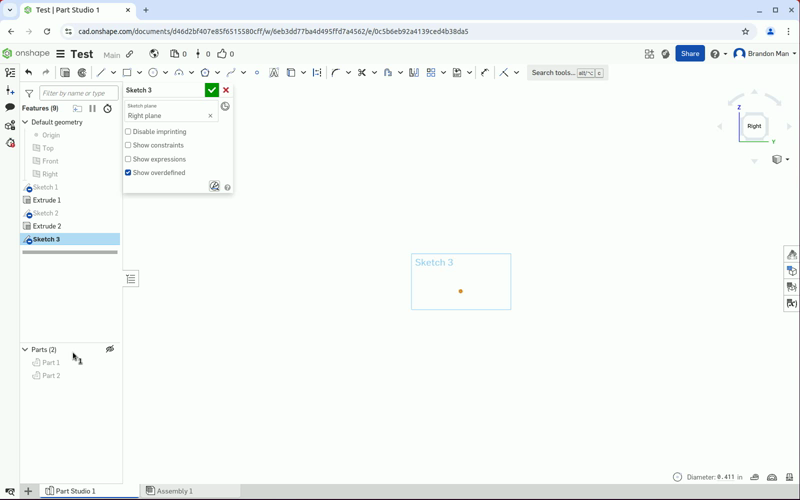
key(shift+y)
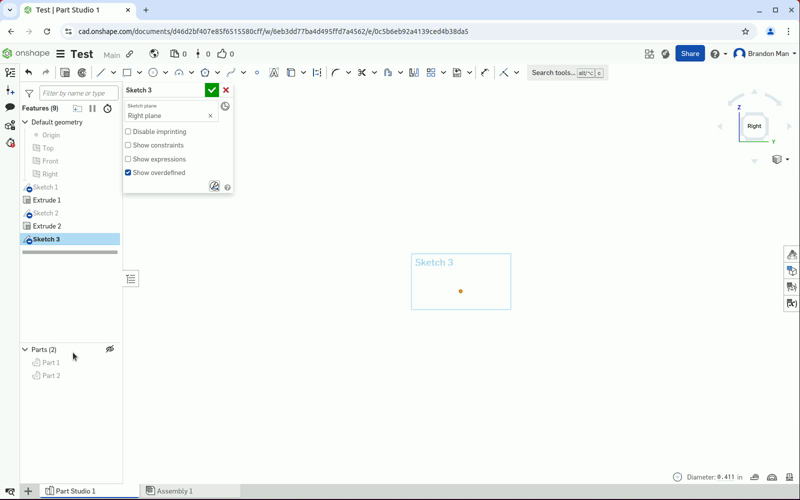
key(shift+e)
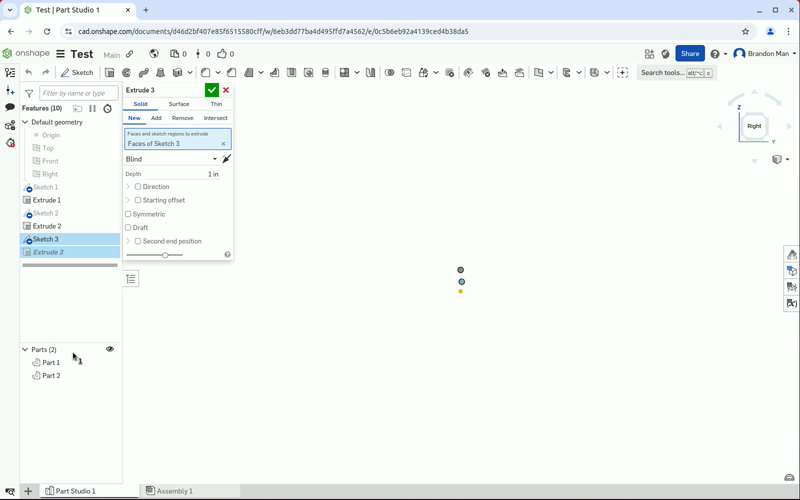
mouse_move(143, 106)
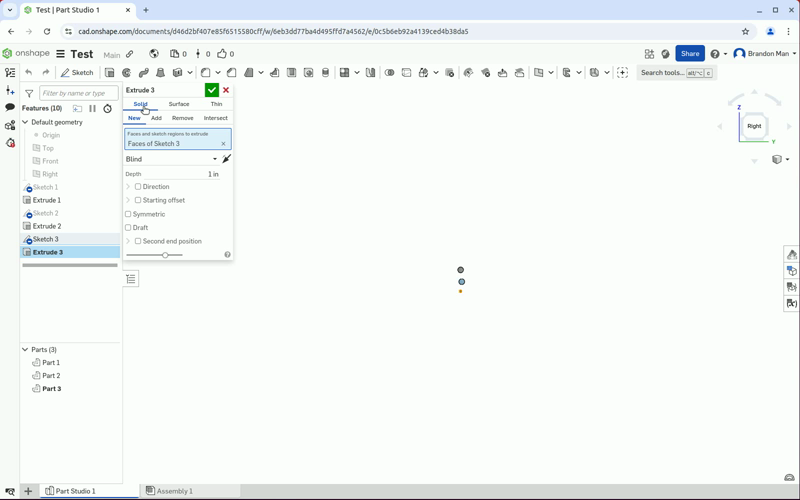
click(143, 106)
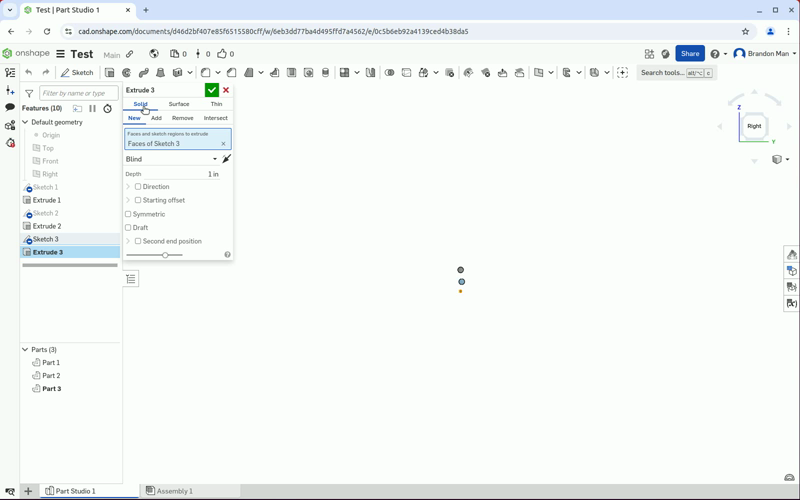
mouse_move(137, 120)
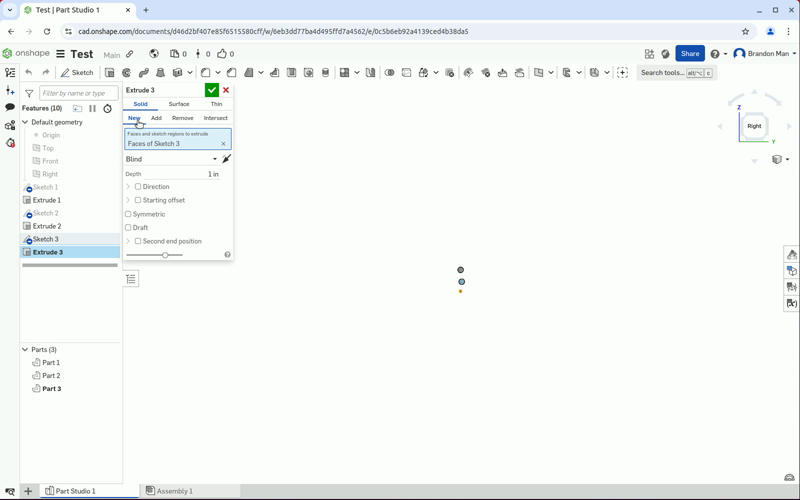
click(137, 120)
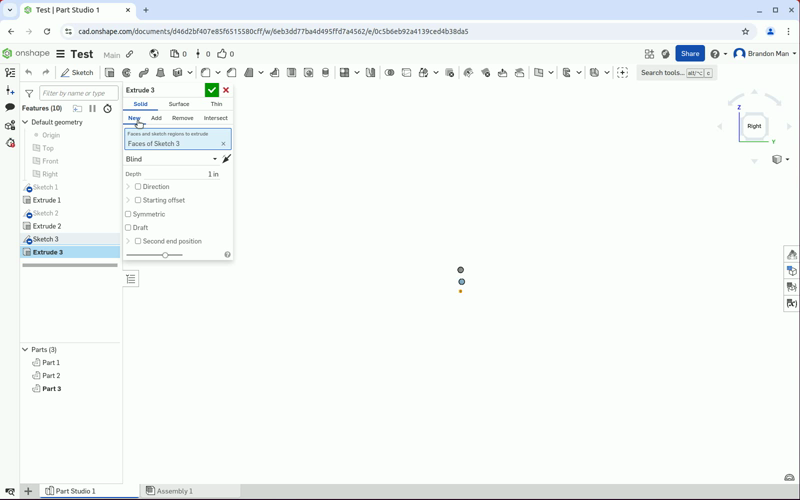
key(tab, 4)
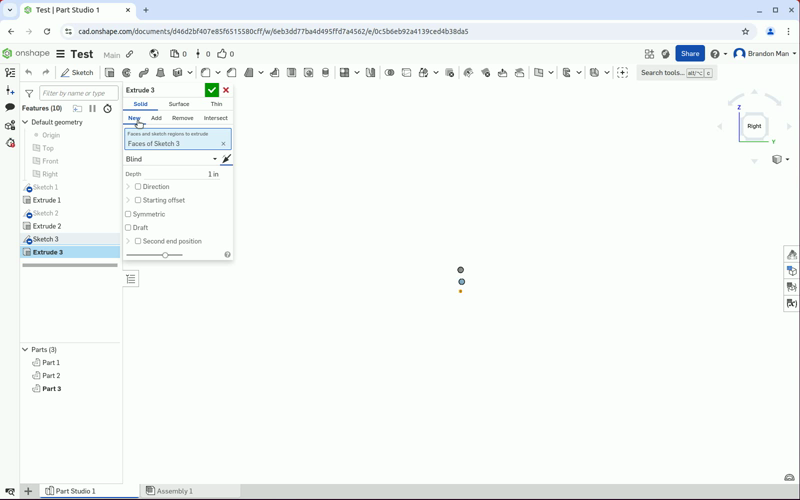
text(7.703)
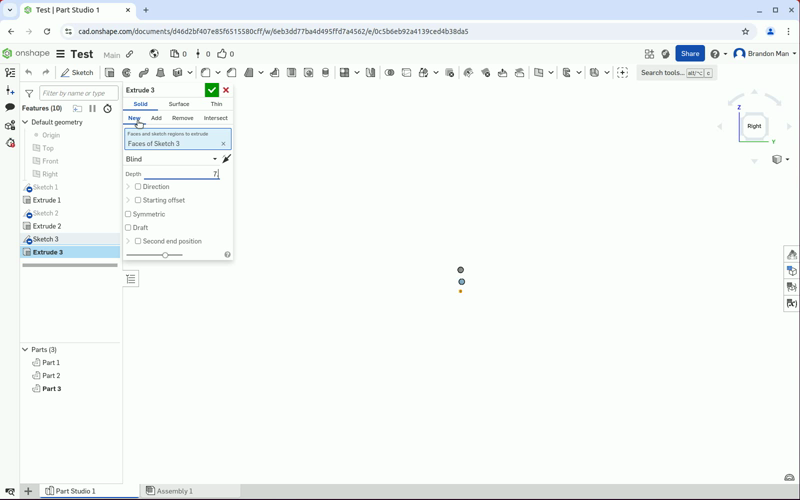
key(enter)
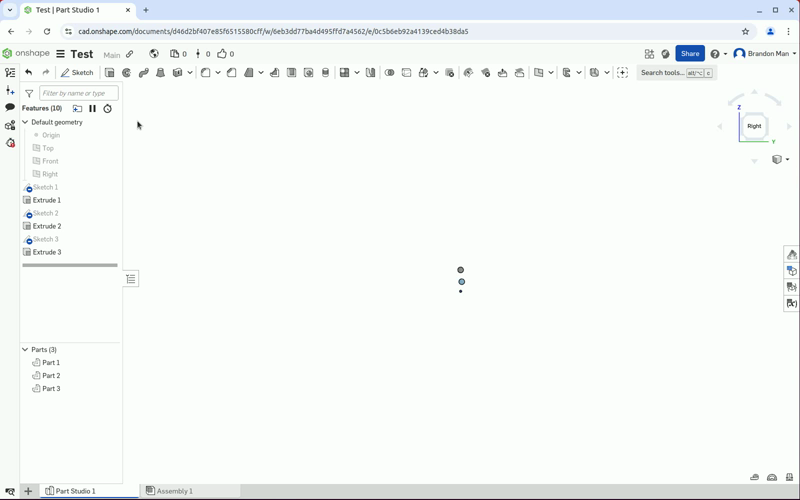
key(shift+h)
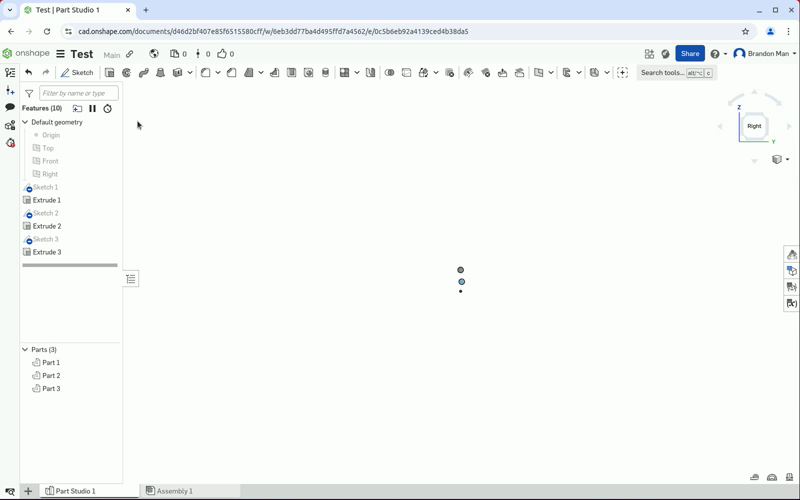
key(shift+h)
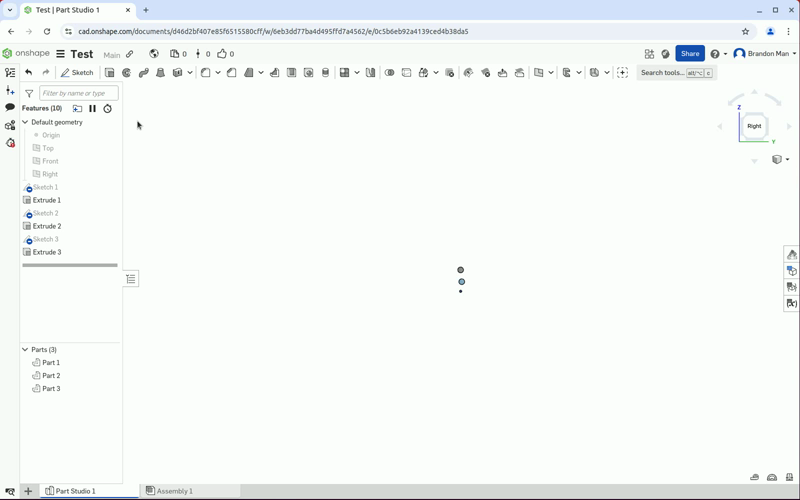
key(shift+7)
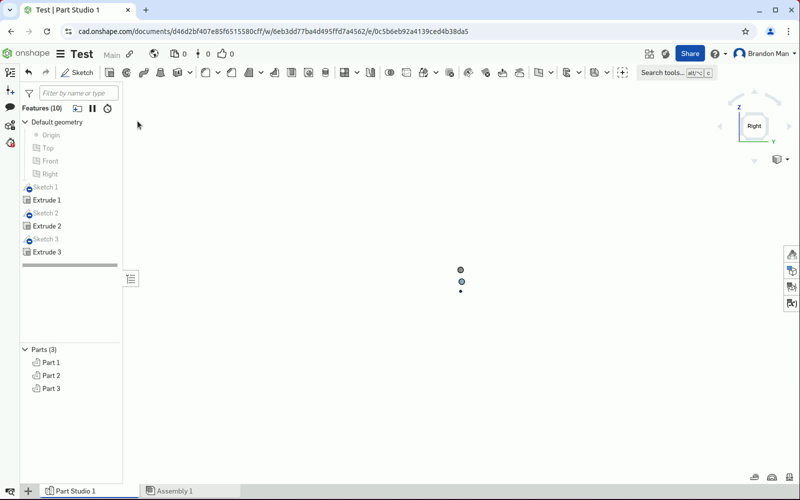
key(right, 2)
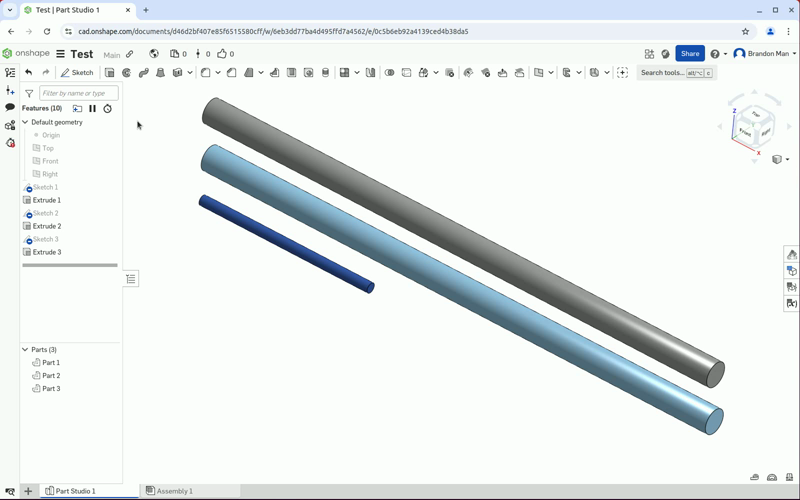
key(down, 2)
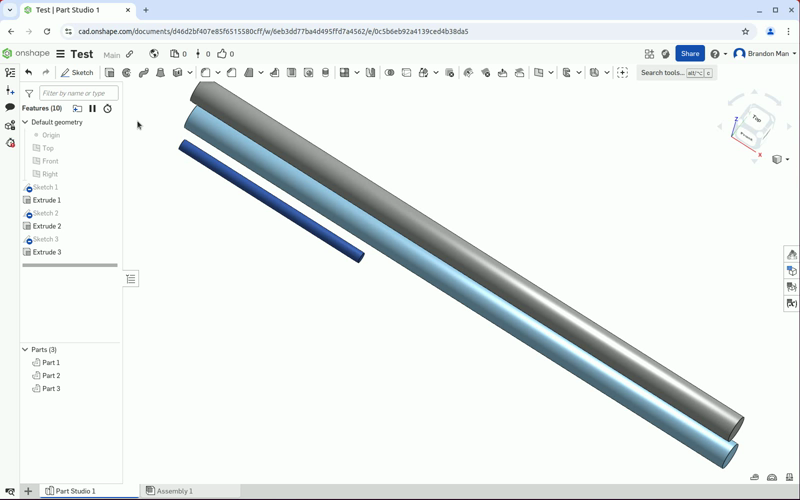
key(up, 2)
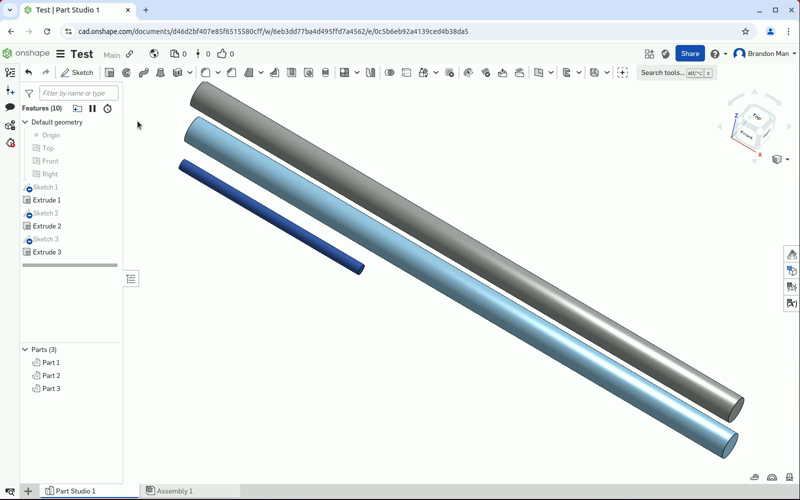
key(left, 2)
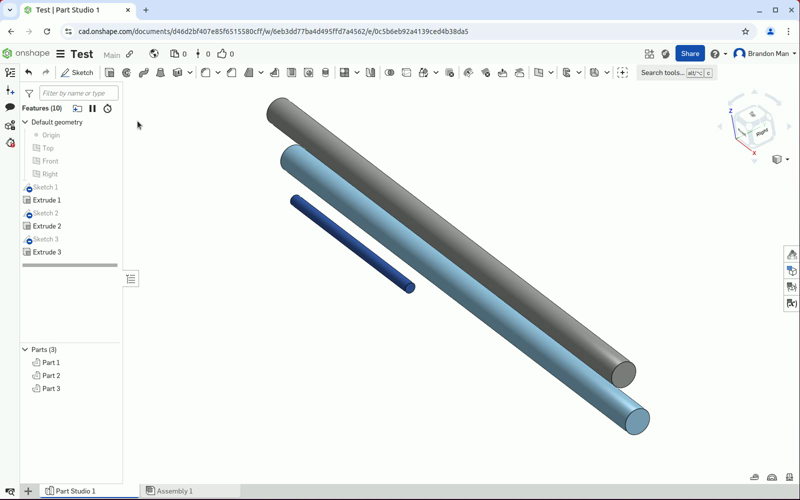
mouse_move(73, 189)
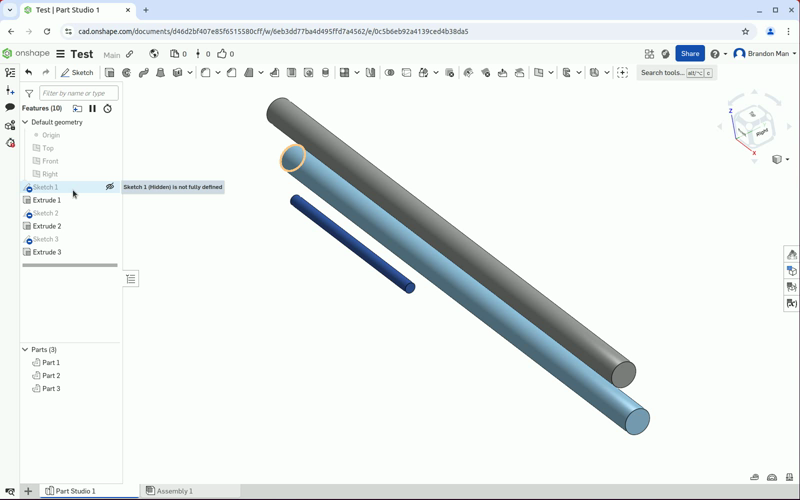
click(73, 189)